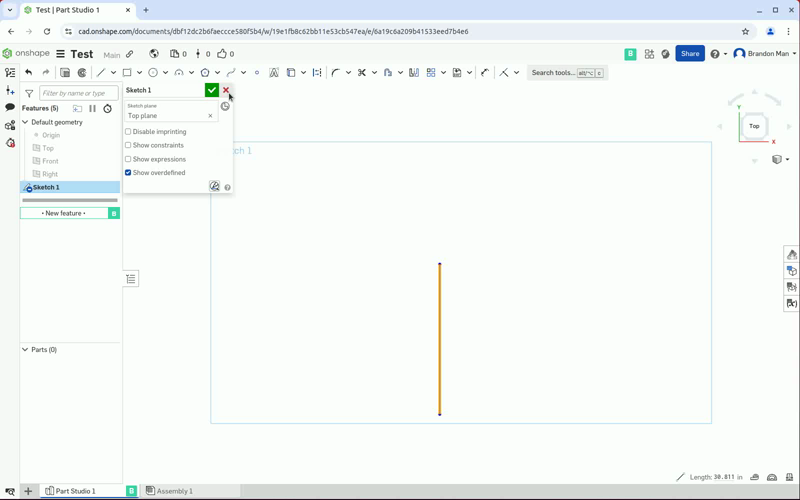
key(shift+h)
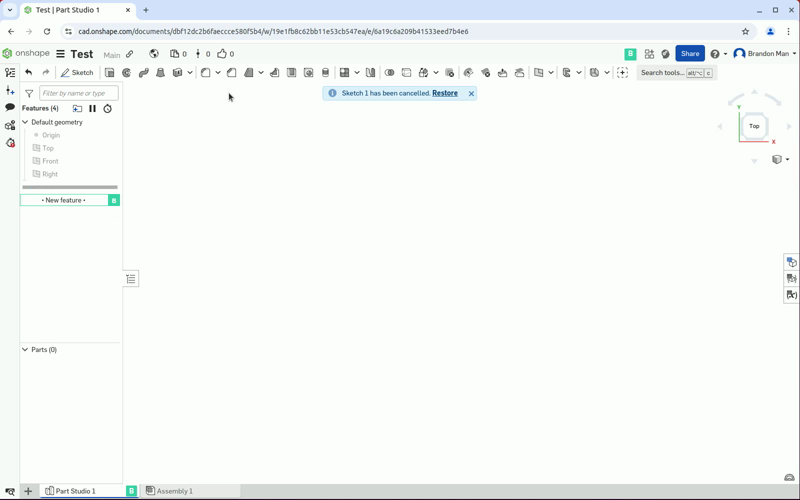
mouse_move(73, 352)
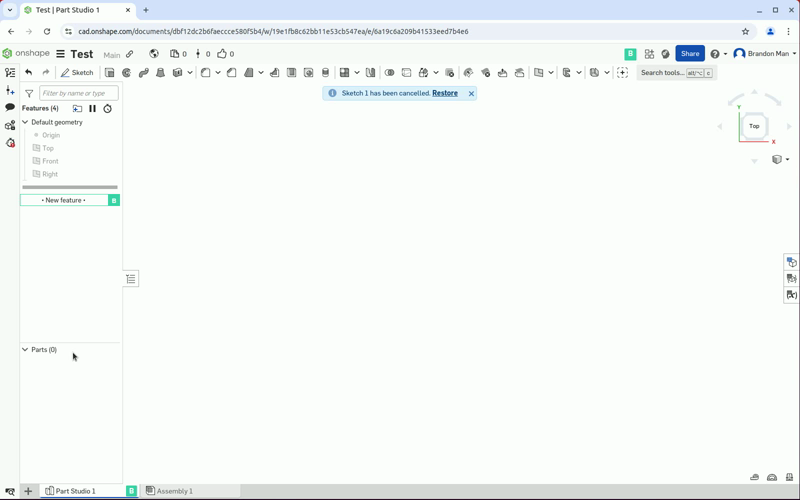
key(y)
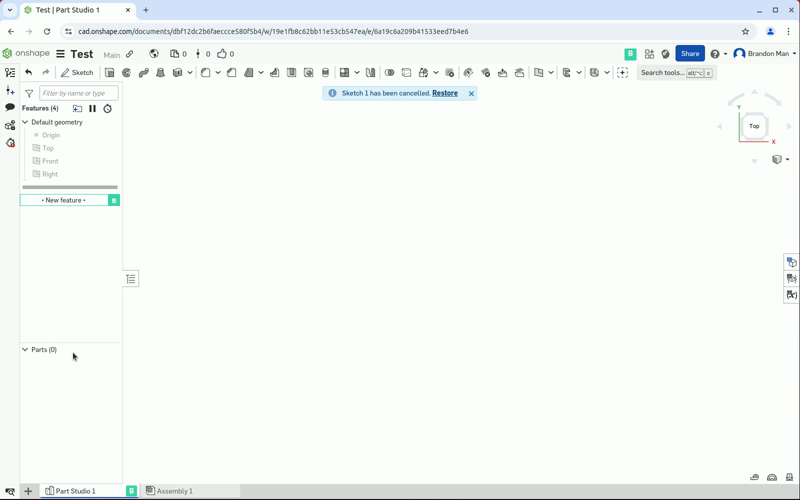
key(shift+p)
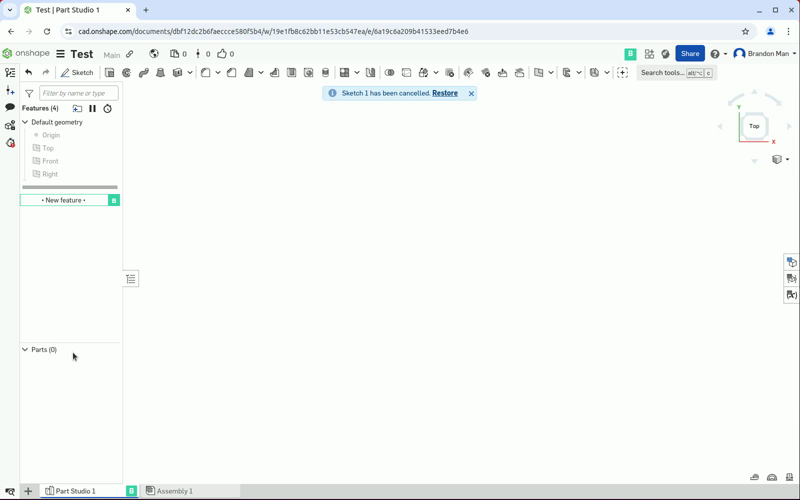
key(space)
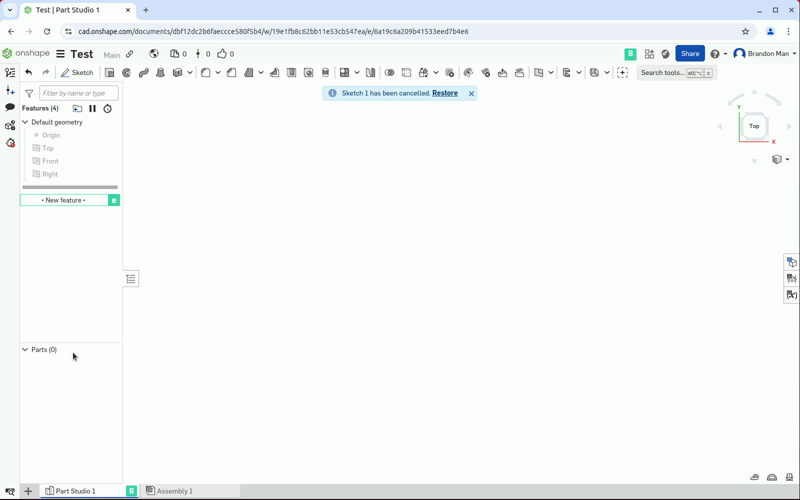
key_down(shift)
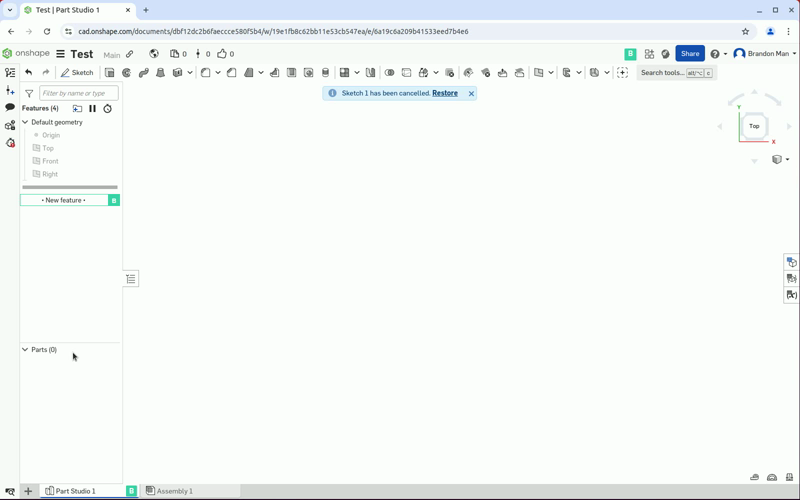
key(up)
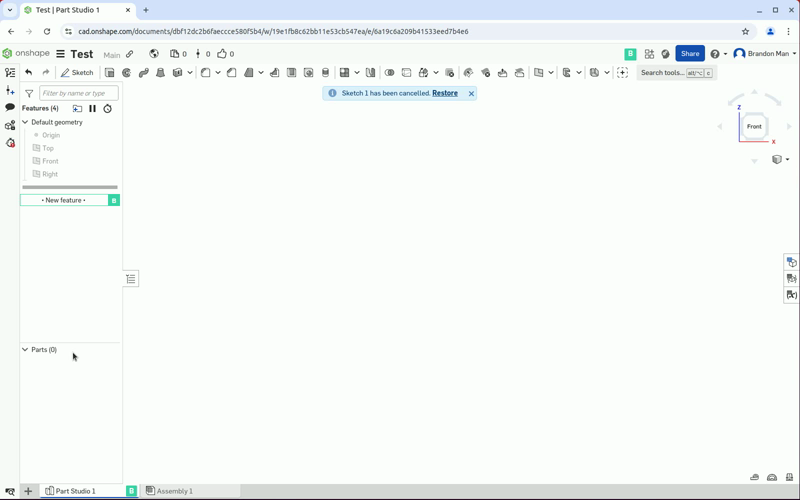
key_up(shift)
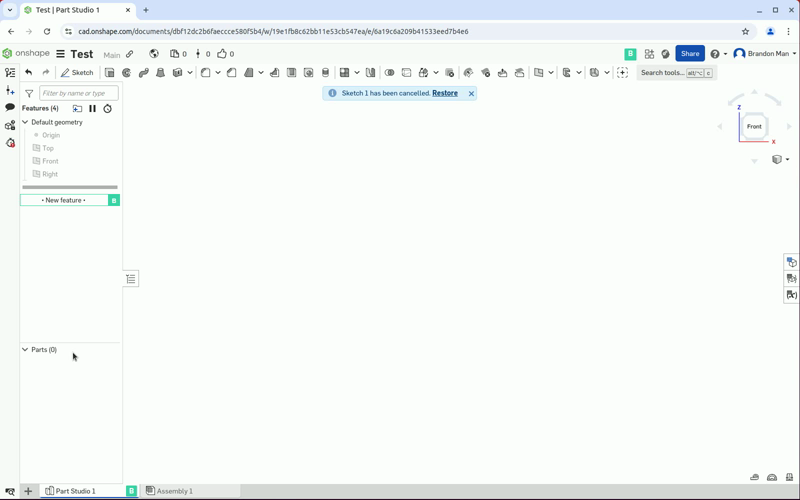
mouse_move(73, 352)
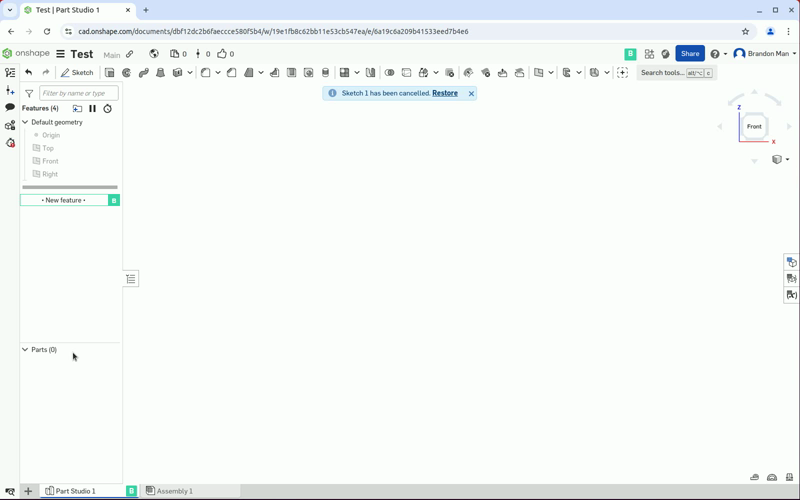
key(shift+y)
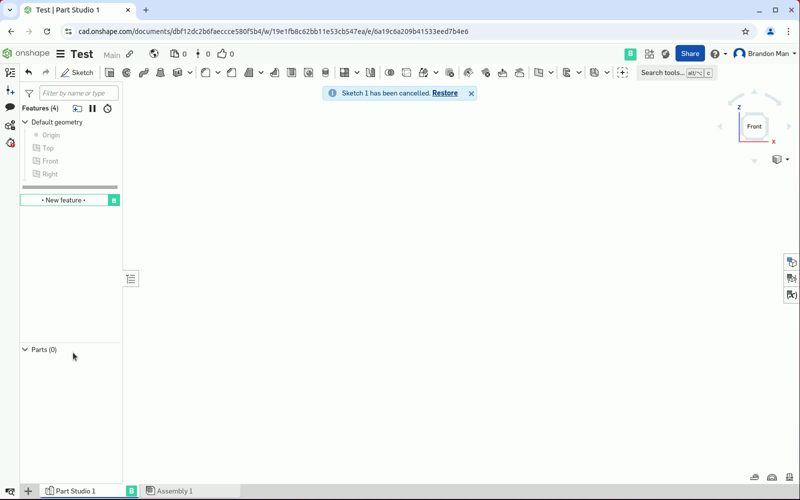
key(shift+s)
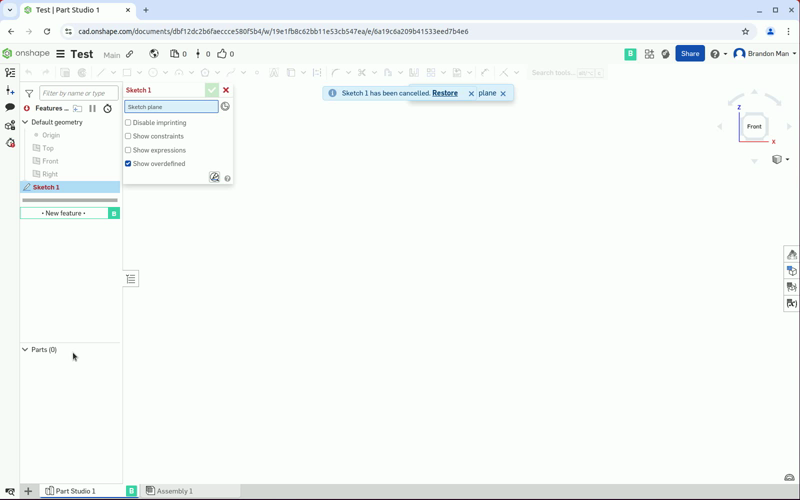
mouse_move(73, 163)
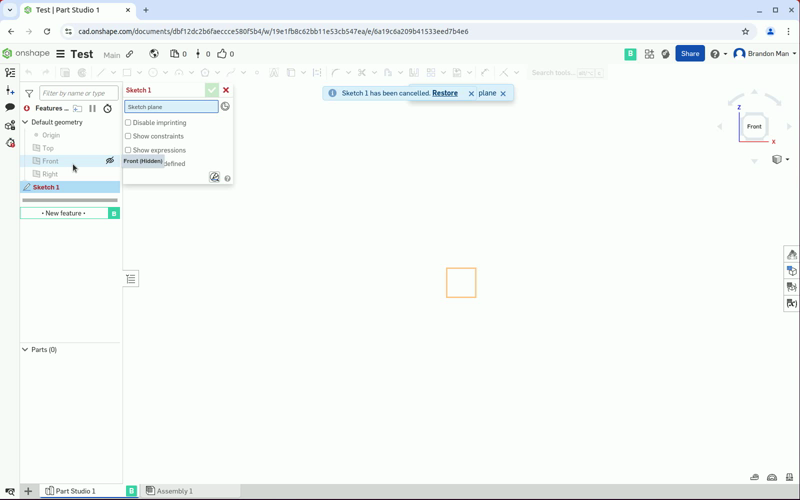
click(73, 163)
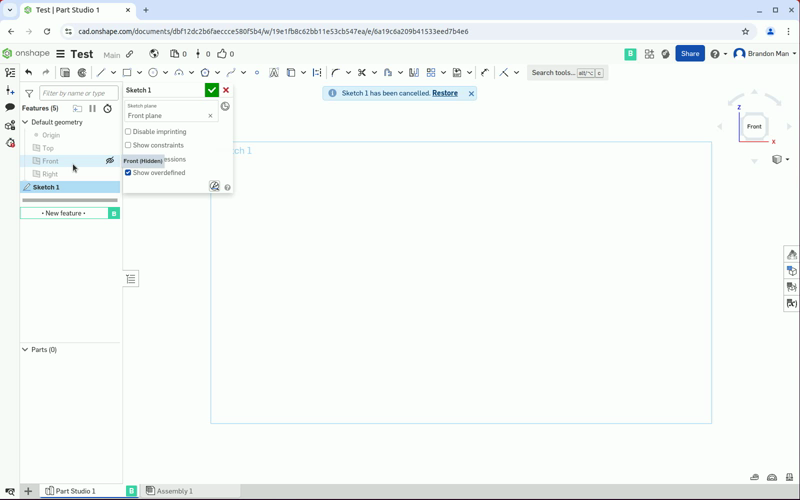
mouse_move(73, 352)
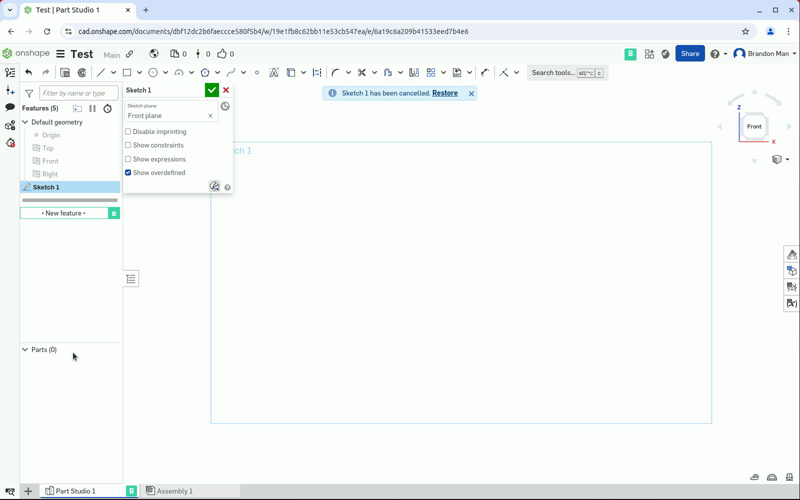
key(y)
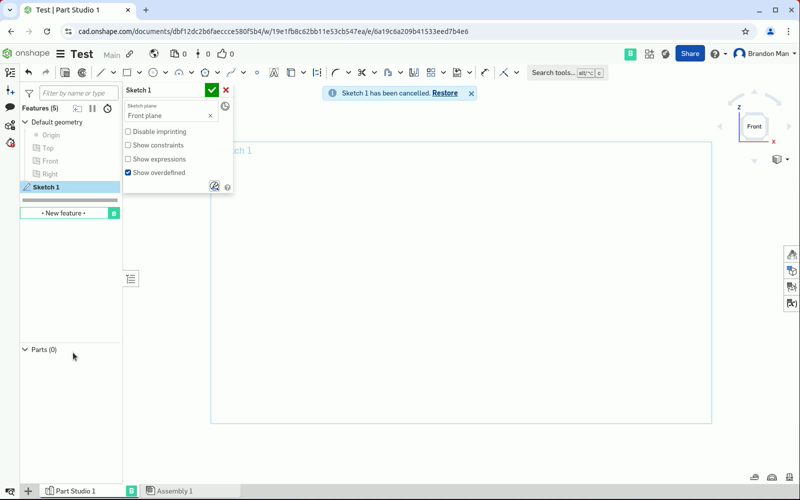
key(l)
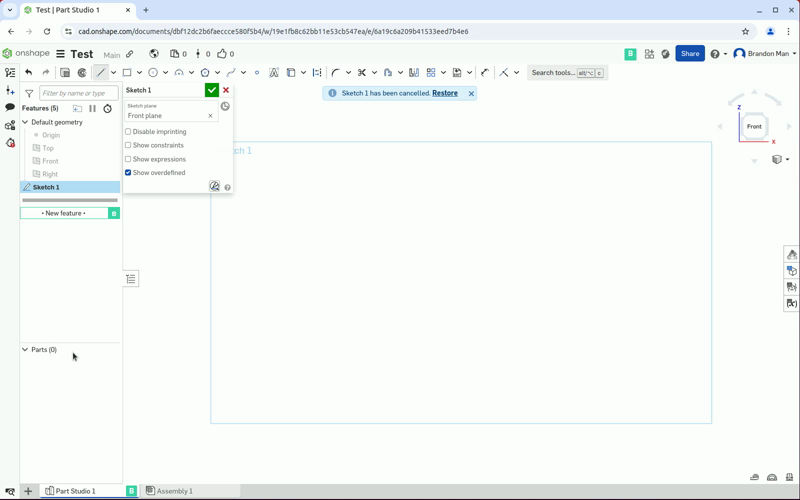
key_down(shift)
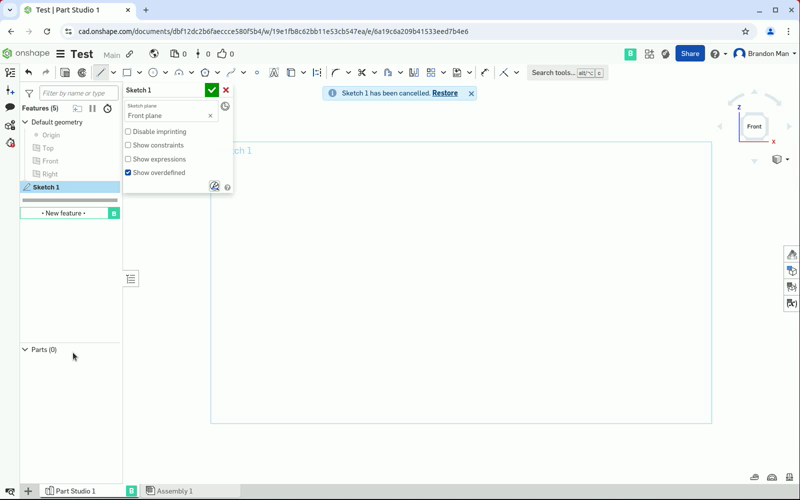
mouse_move(371, 280)
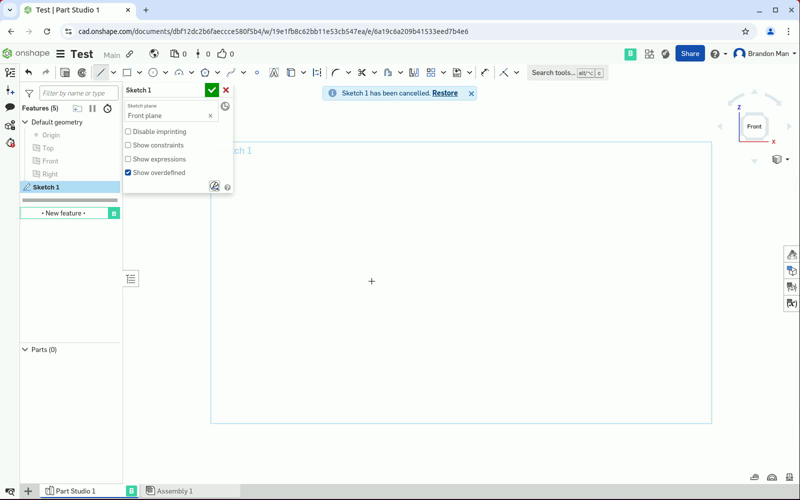
click(371, 280)
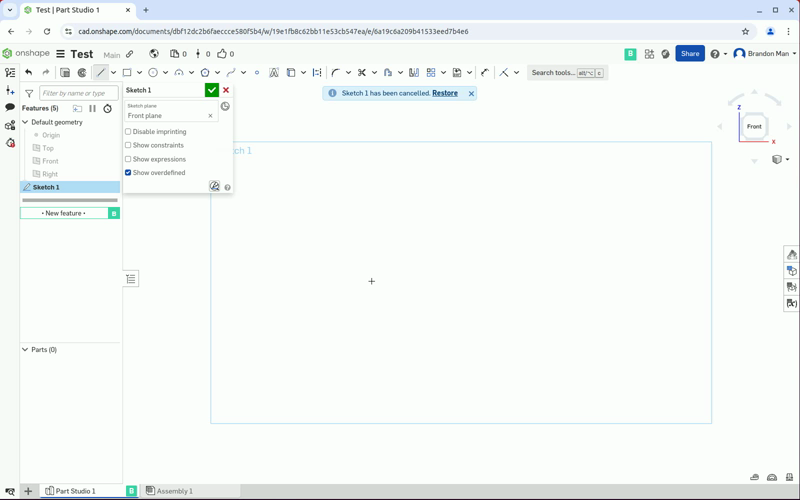
key_up(shift)
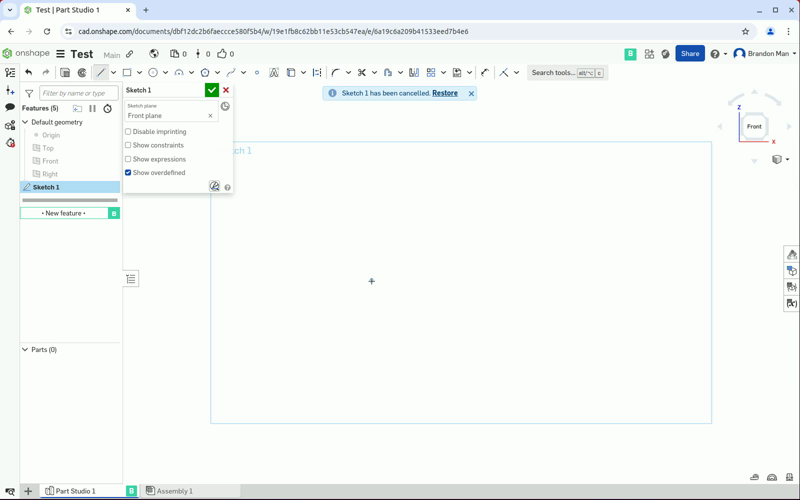
key_down(shift)
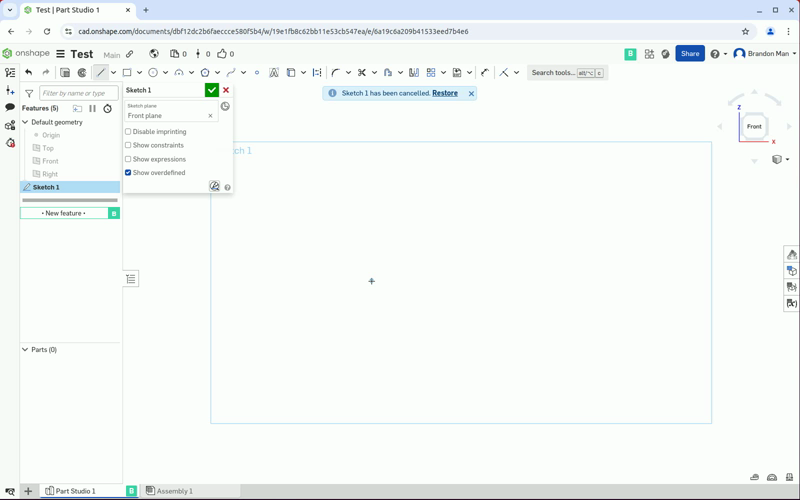
mouse_move(401, 280)
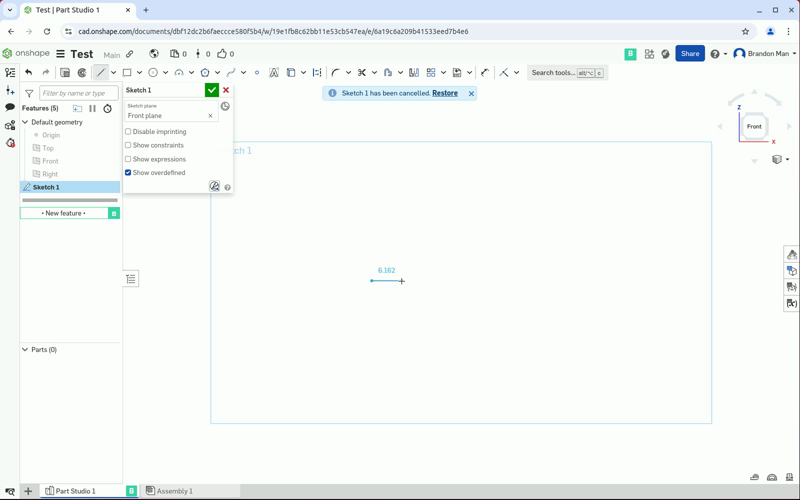
mouse_move(394, 280)
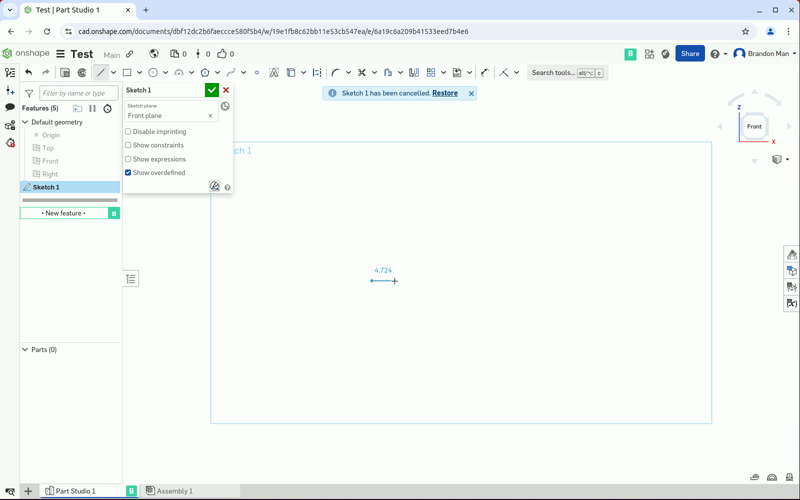
click(394, 280)
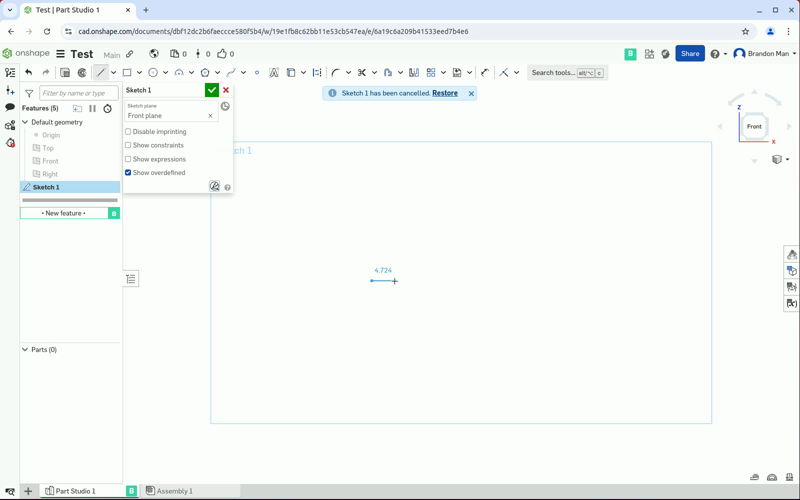
key_up(shift)
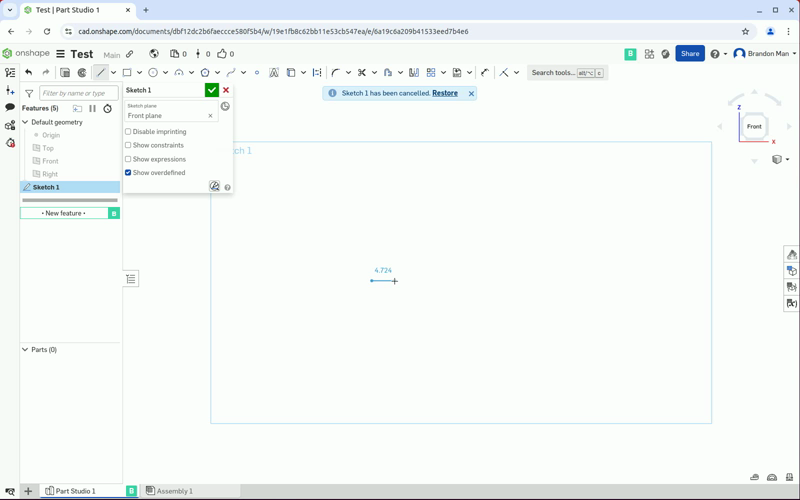
key_down(shift)
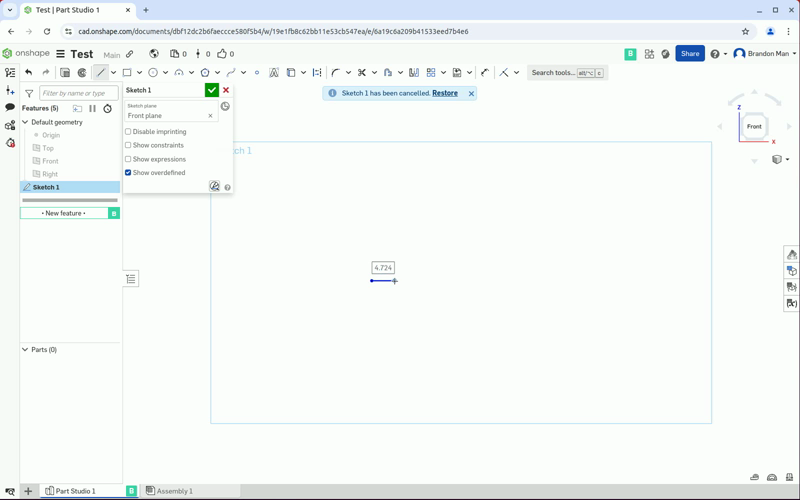
mouse_move(394, 201)
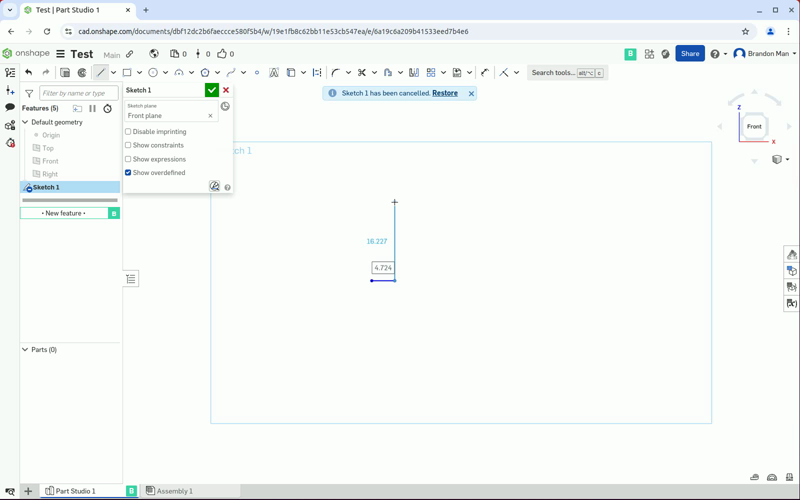
click(394, 201)
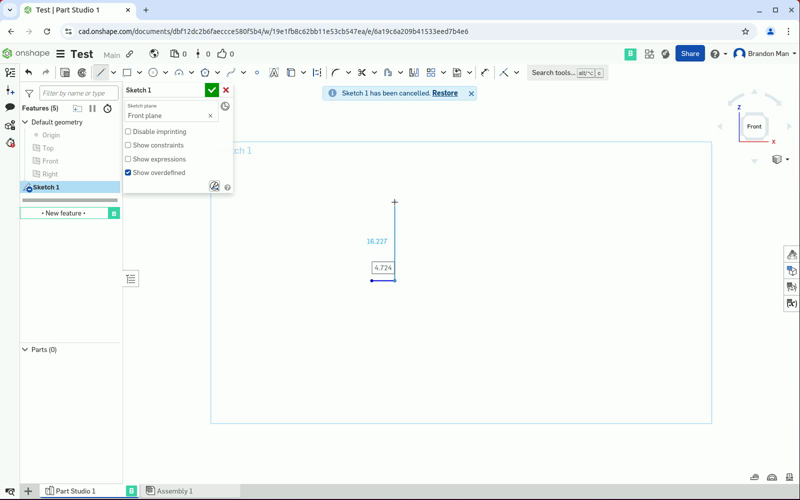
key_up(shift)
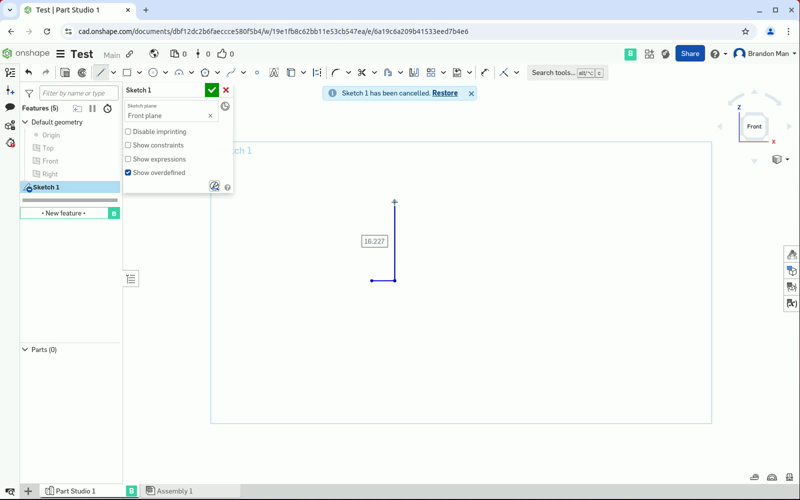
key_down(shift)
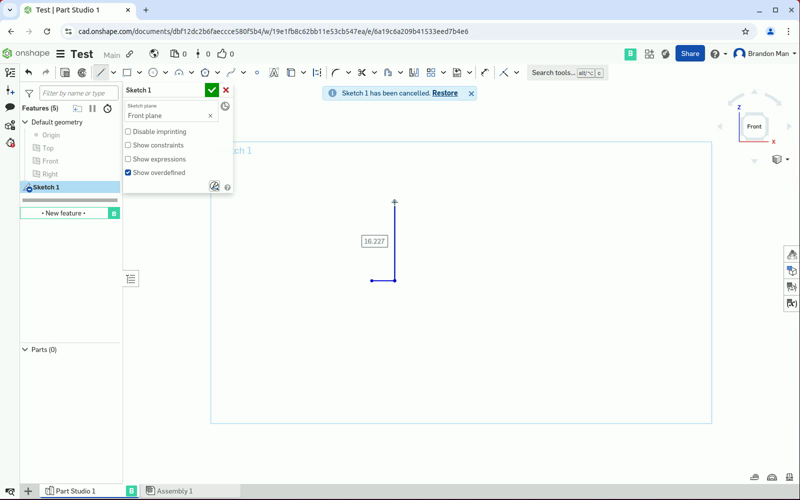
mouse_move(424, 201)
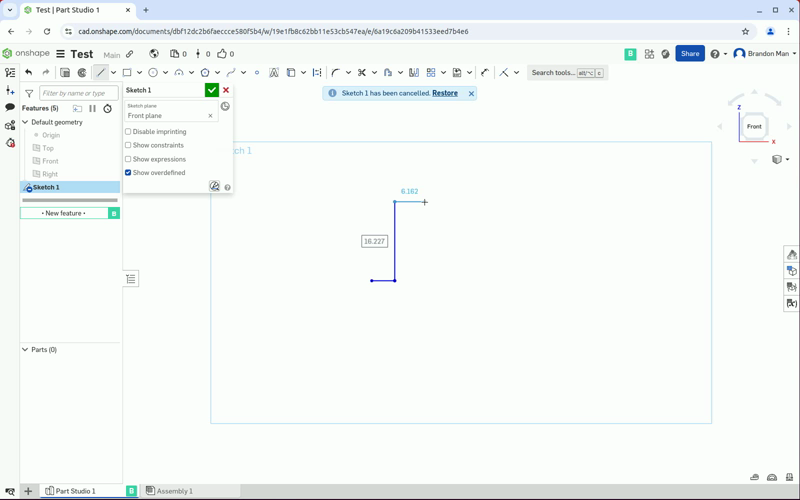
mouse_move(371, 201)
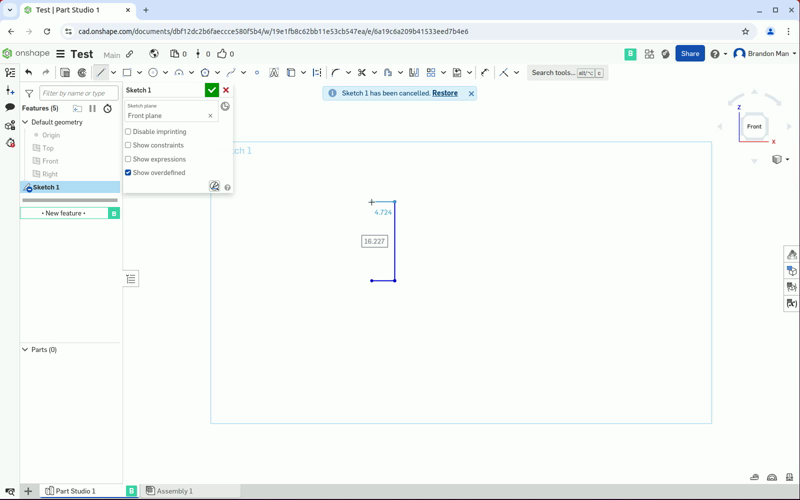
click(371, 201)
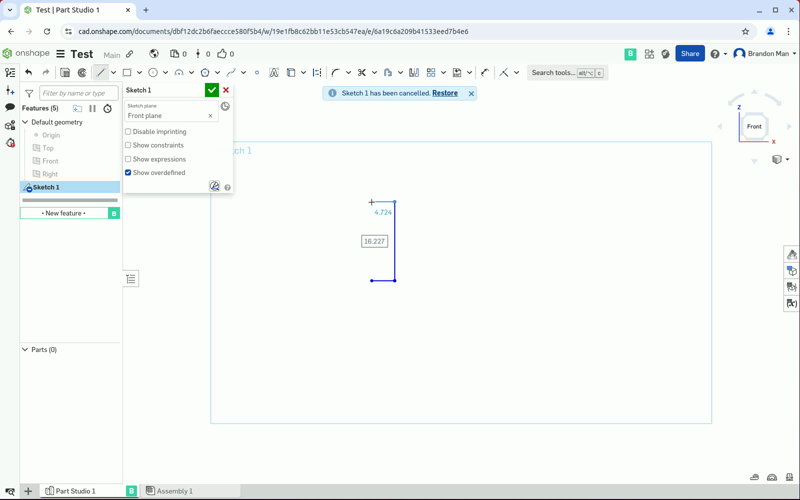
key_up(shift)
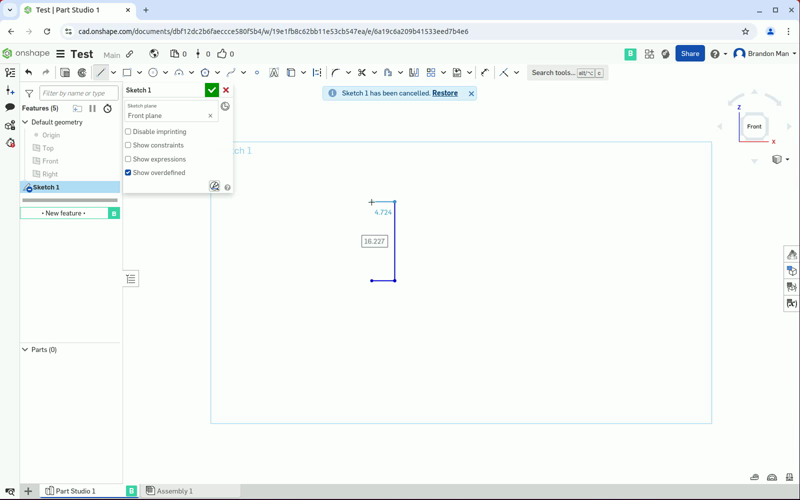
key_down(shift)
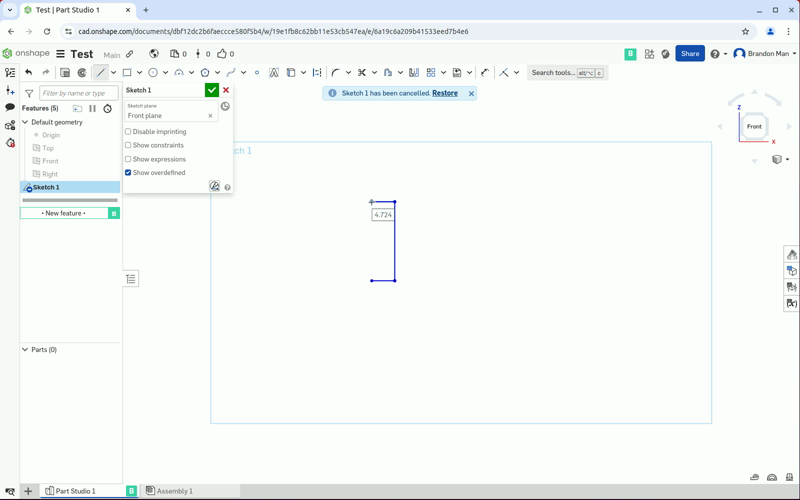
mouse_move(401, 201)
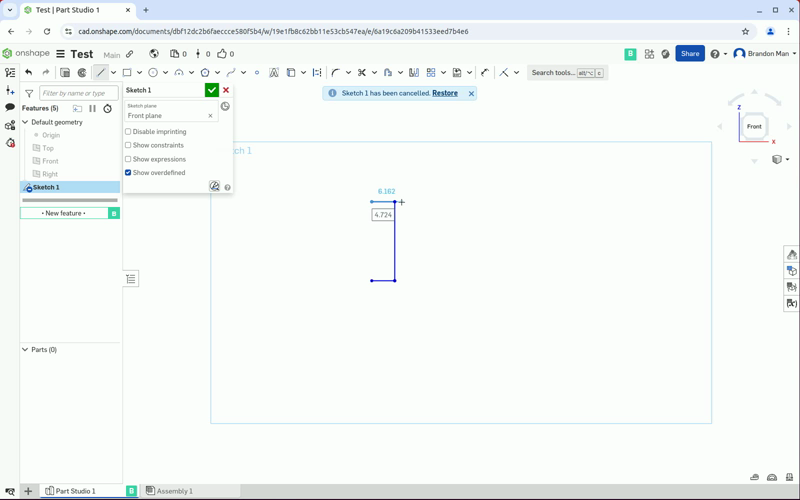
mouse_move(371, 228)
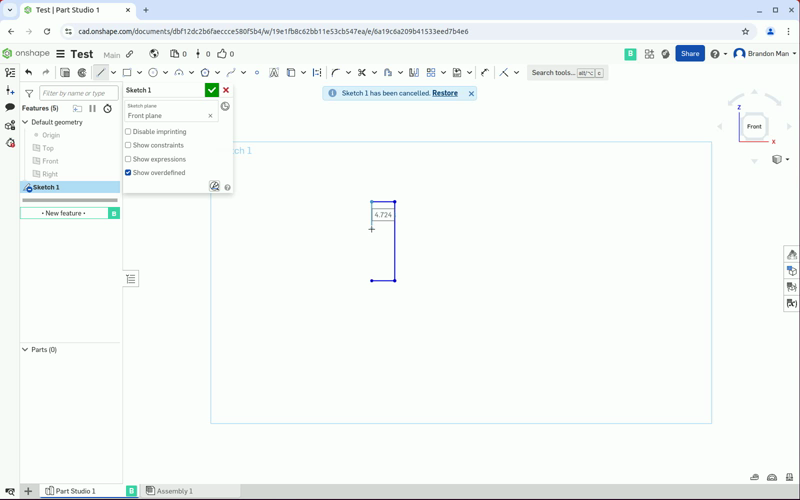
click(371, 228)
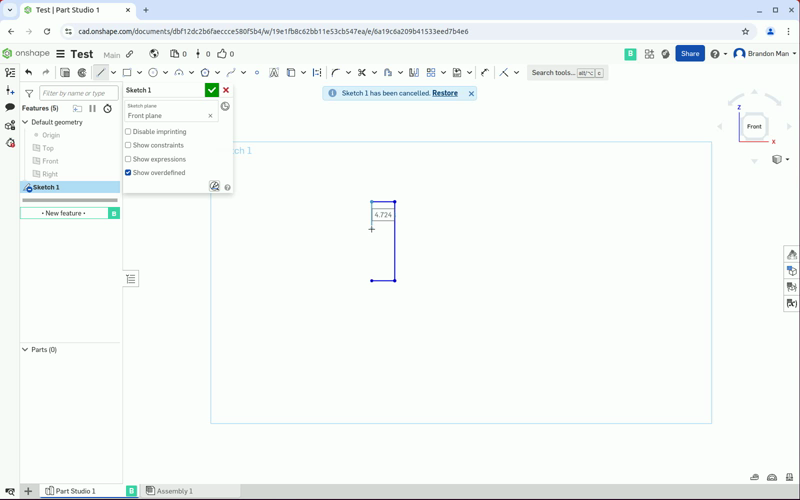
key_up(shift)
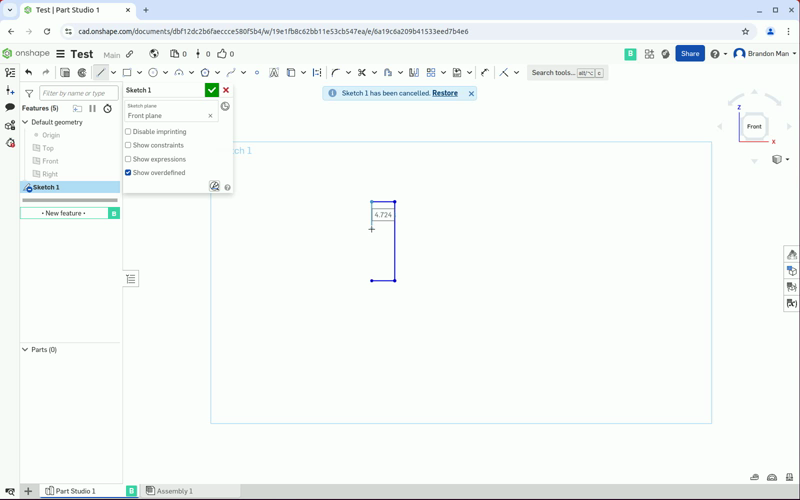
key_down(shift)
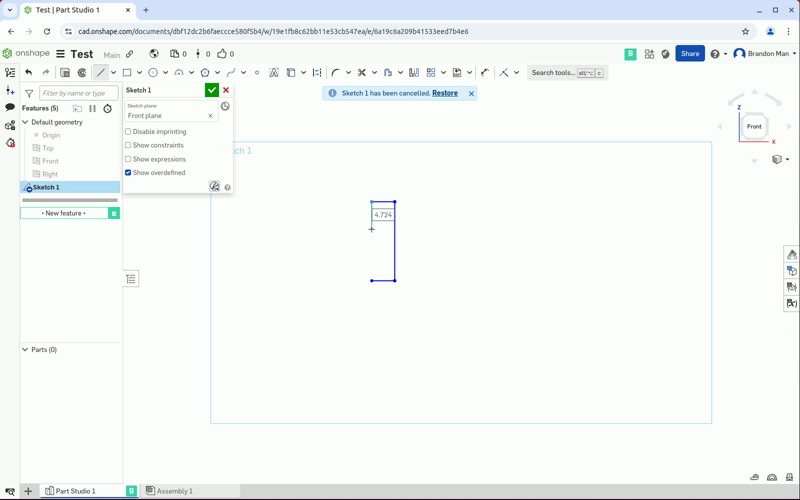
mouse_move(401, 228)
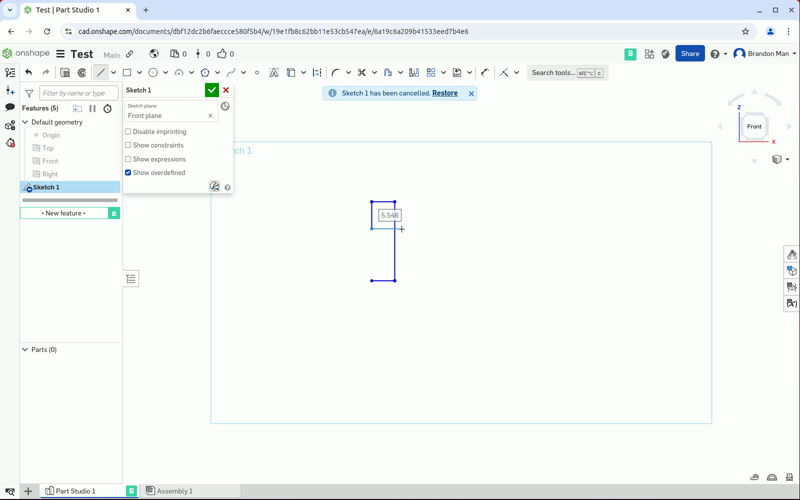
mouse_move(371, 253)
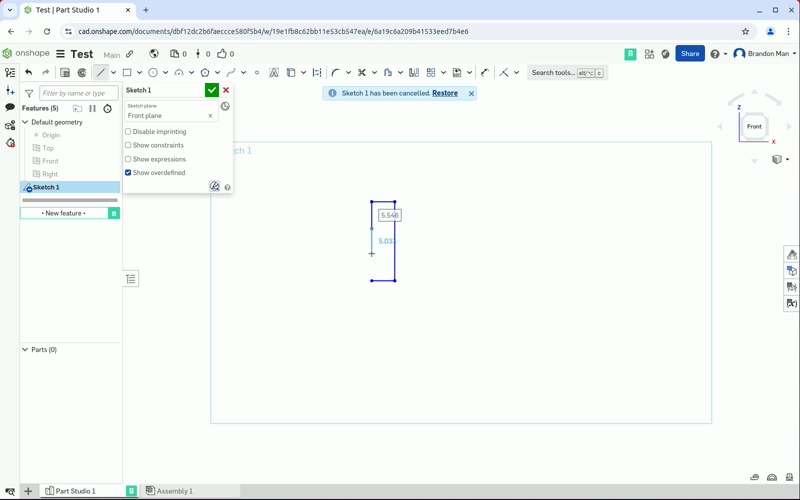
click(371, 253)
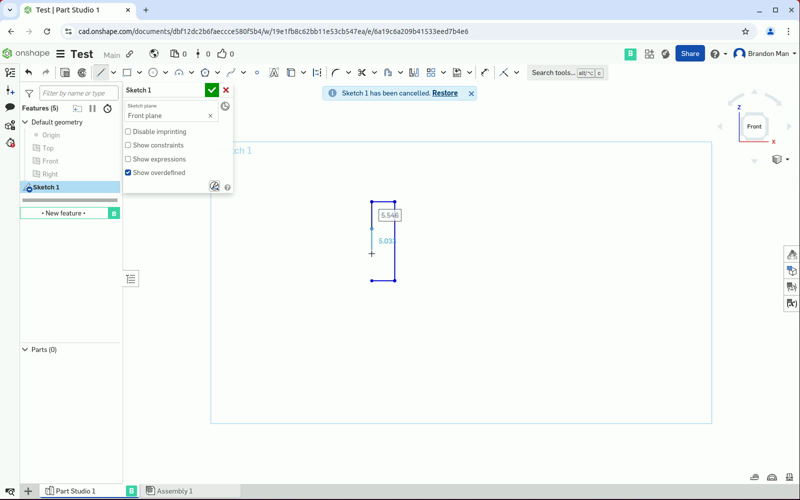
key_up(shift)
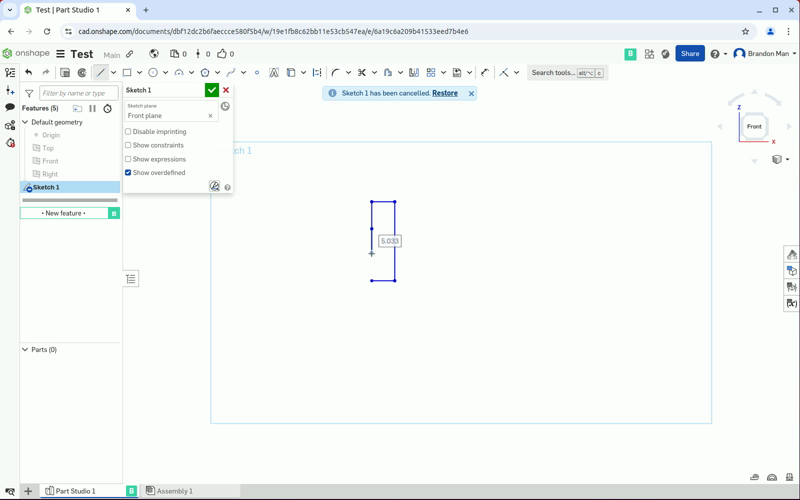
mouse_move(401, 253)
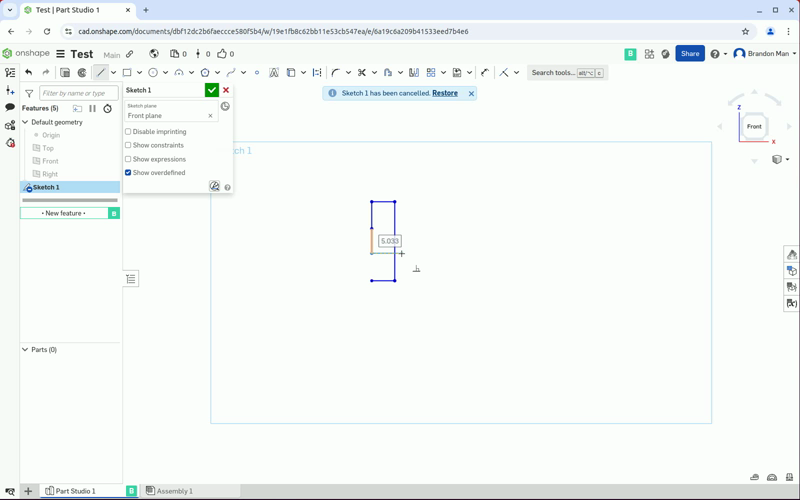
key_down(shift)
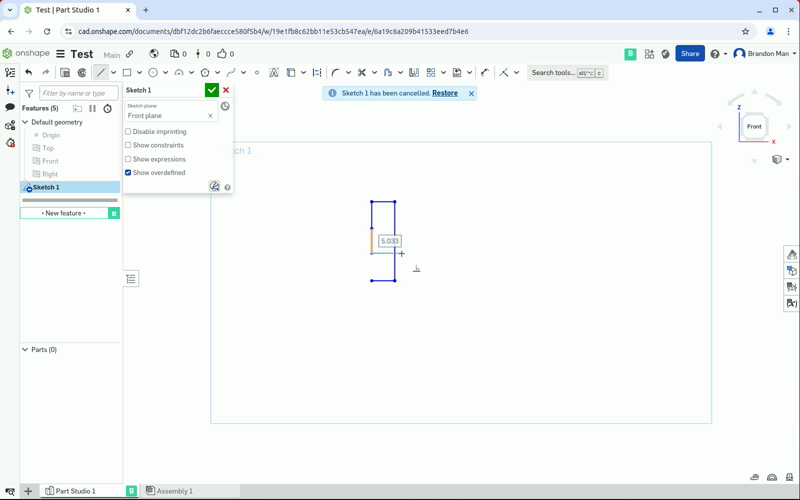
mouse_move(371, 280)
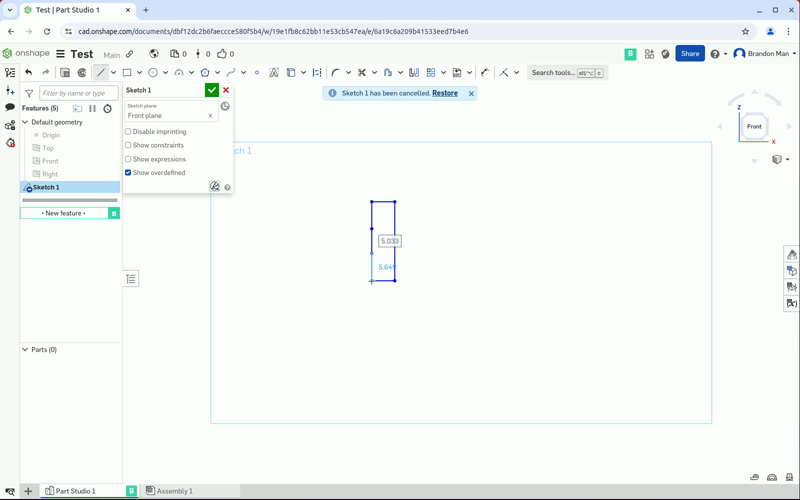
key_up(shift)
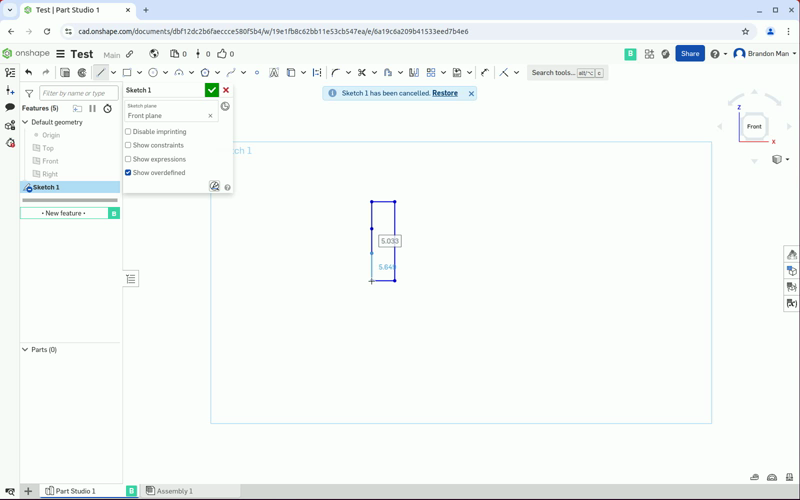
click(371, 280)
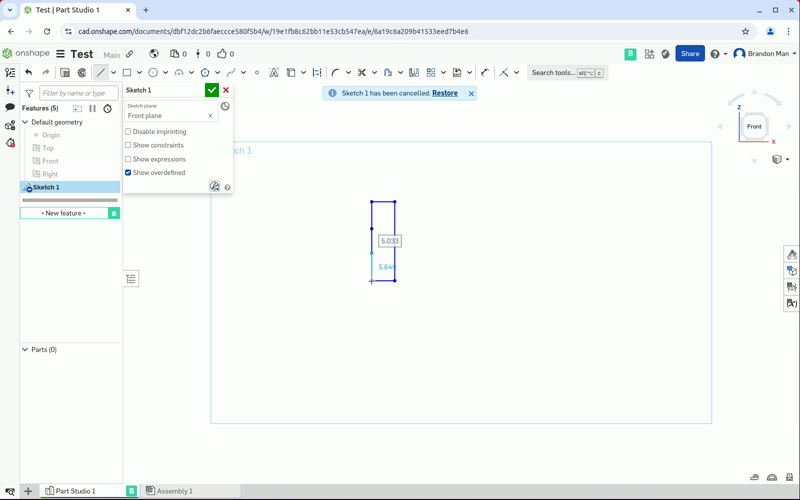
key(esc)
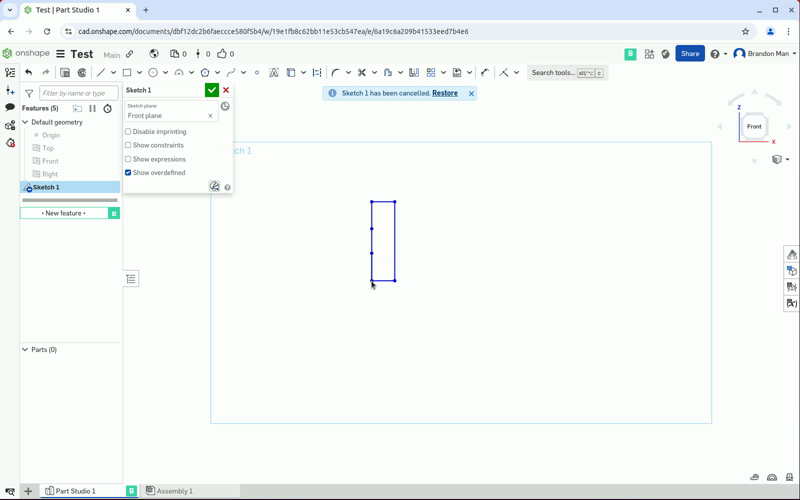
mouse_move(387, 252)
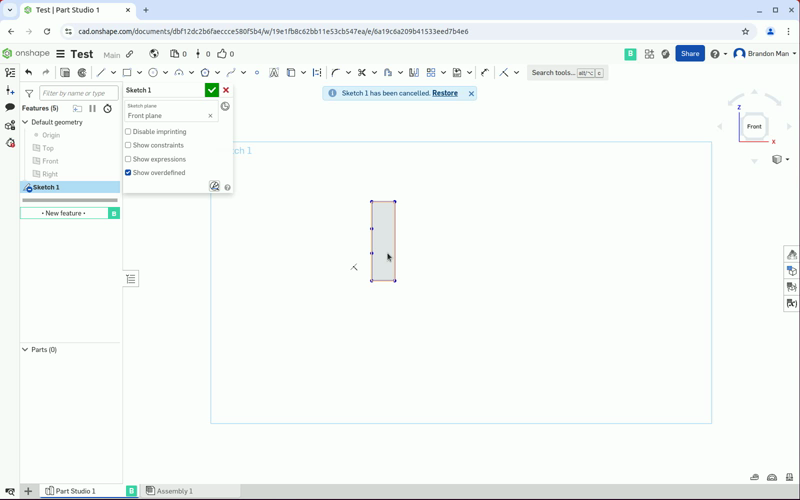
click(387, 252)
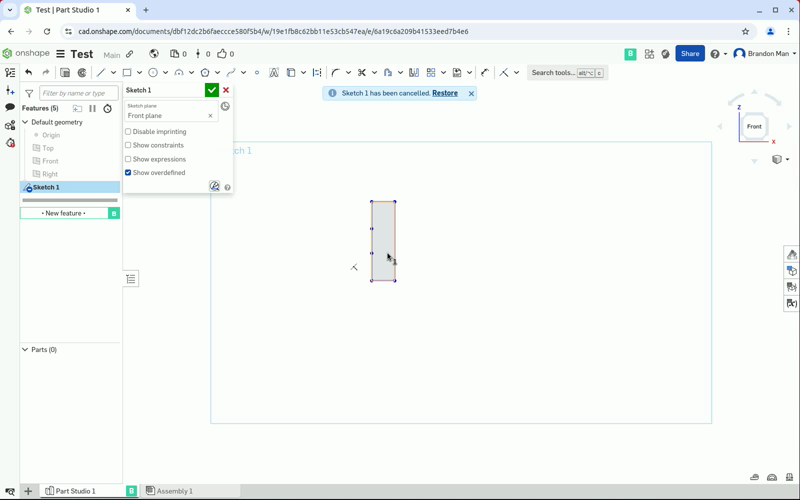
mouse_move(73, 352)
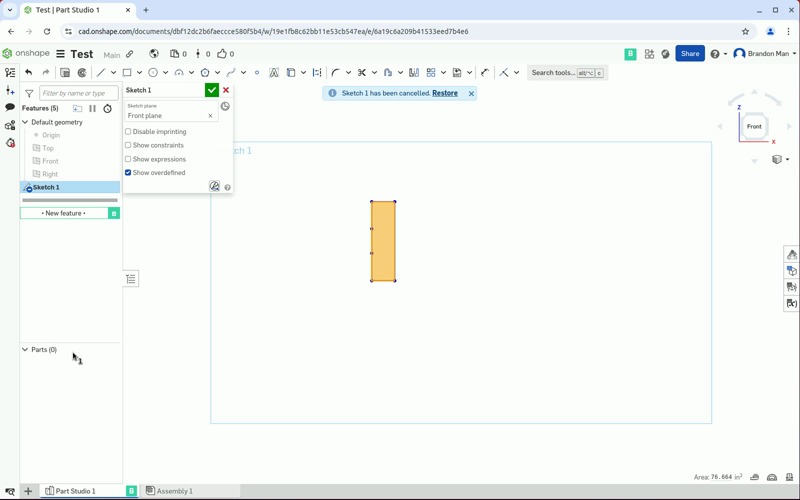
key(shift+y)
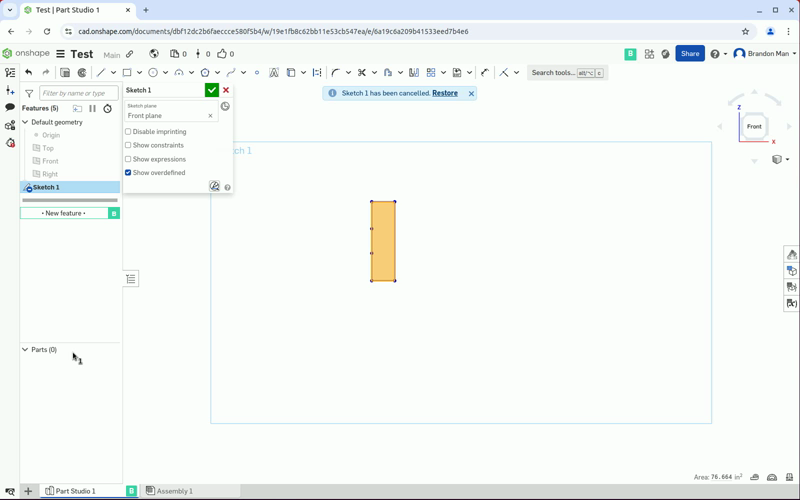
key(shift+e)
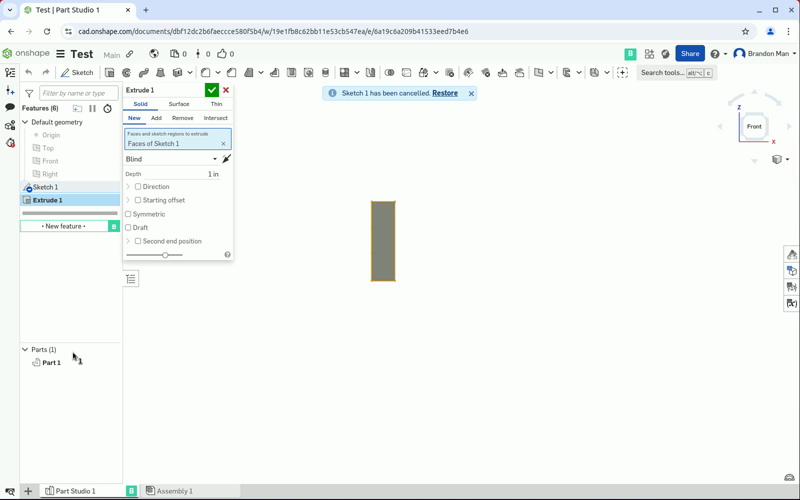
mouse_move(143, 106)
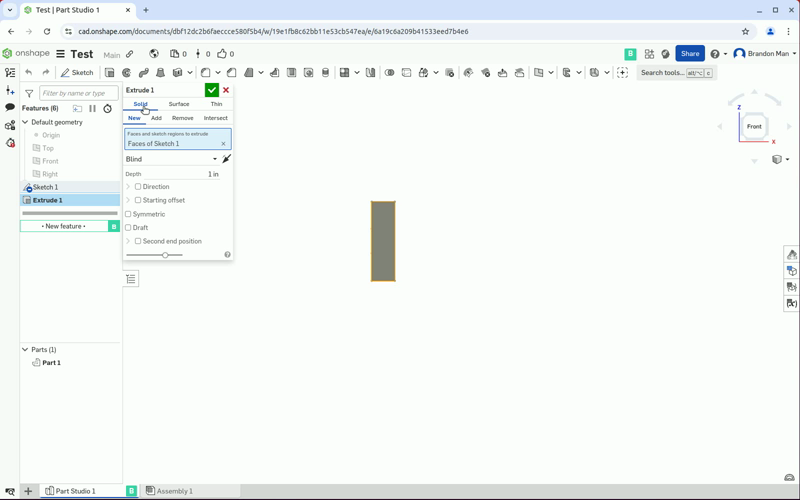
click(143, 106)
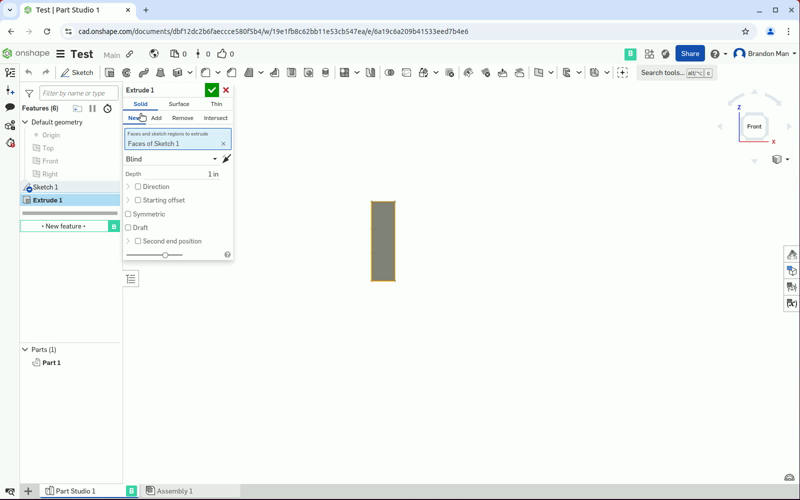
mouse_move(137, 120)
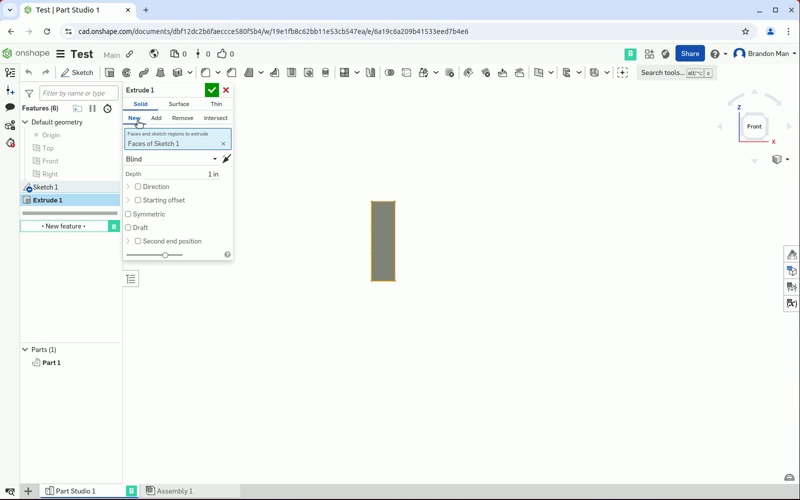
click(137, 120)
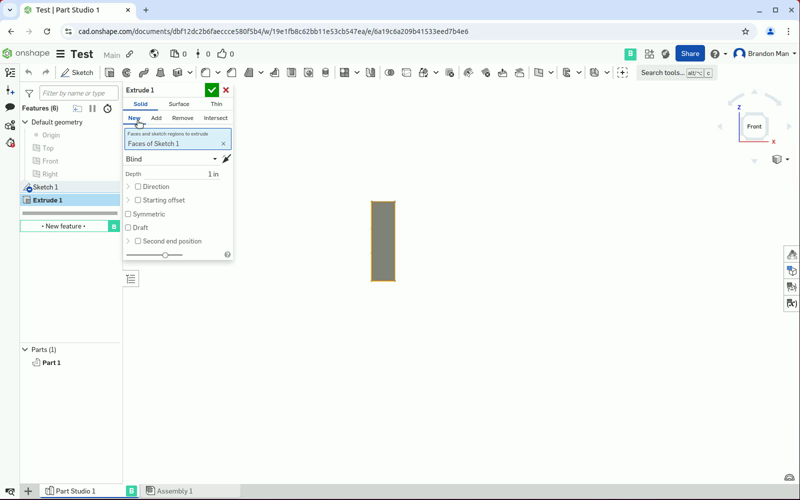
key(tab, 4)
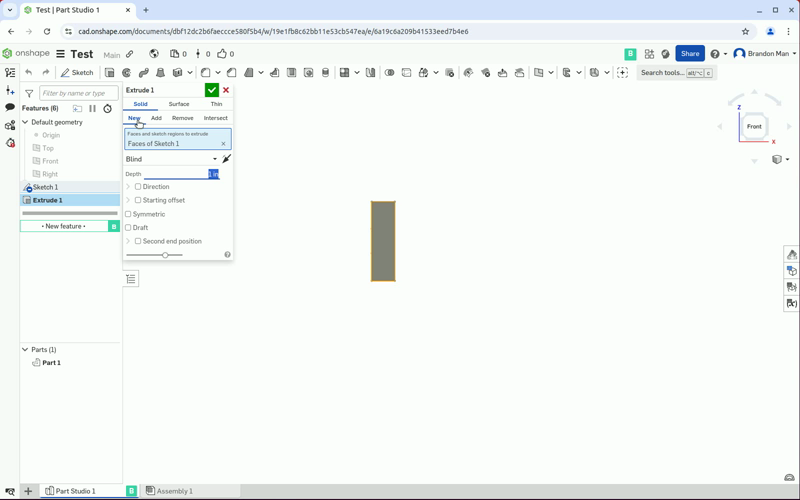
text(6.499)
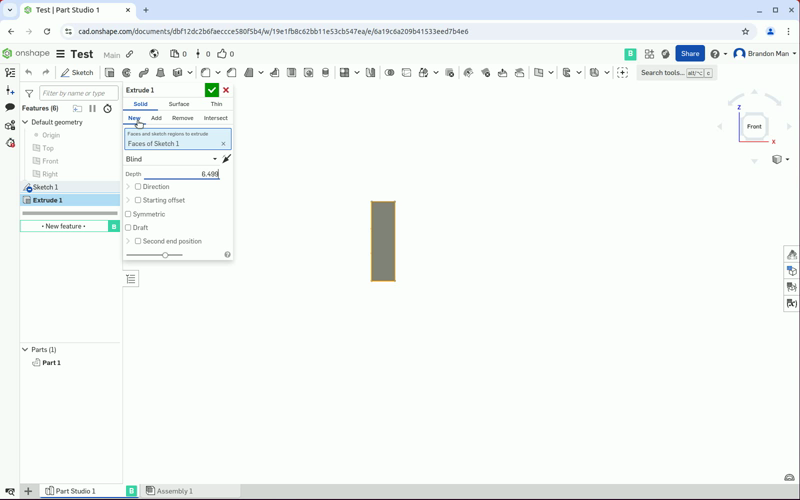
key(enter)
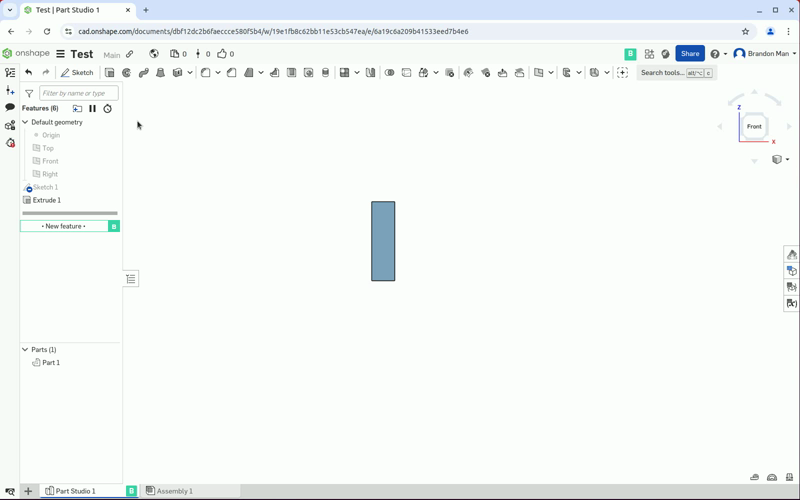
key(shift+h)
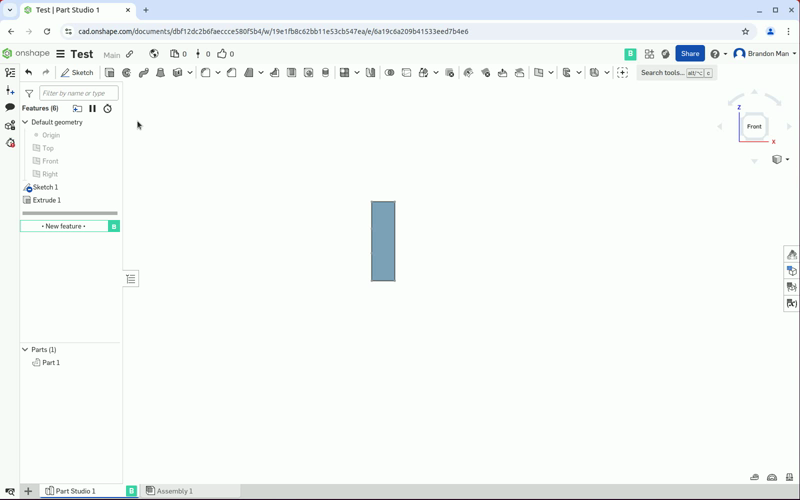
key(shift+h)
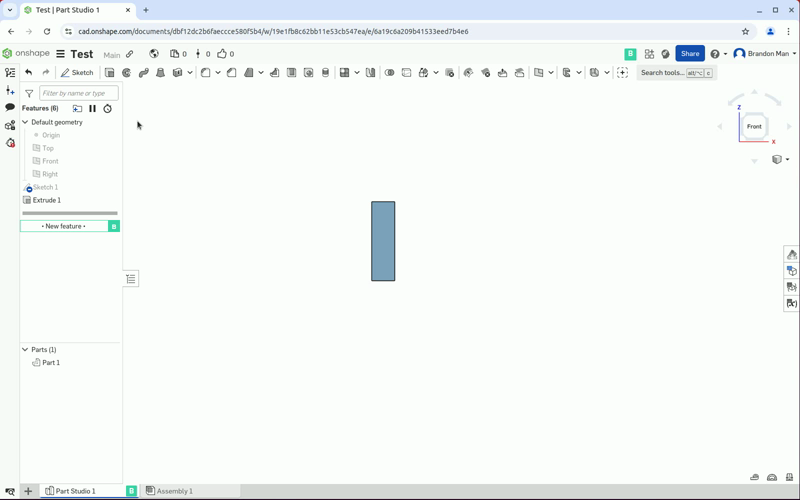
mouse_move(73, 189)
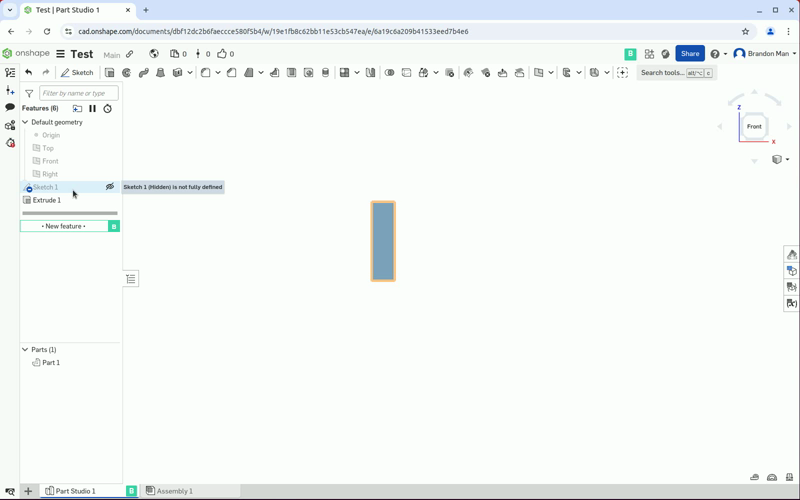
click(73, 189)
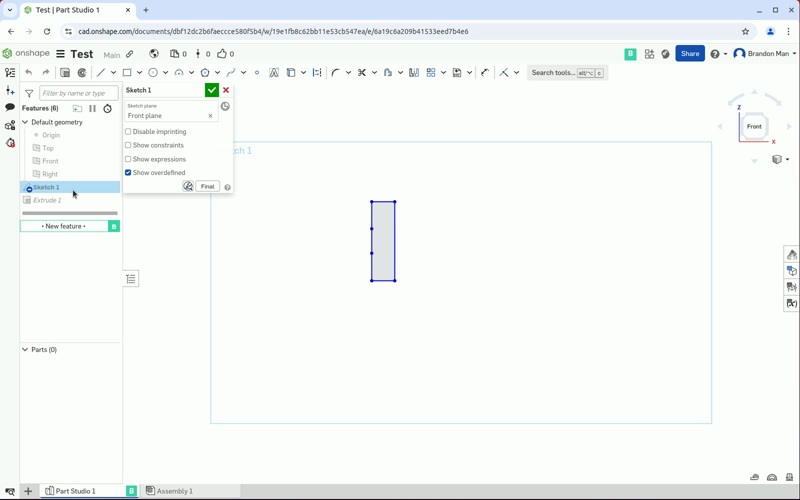
mouse_move(229, 92)
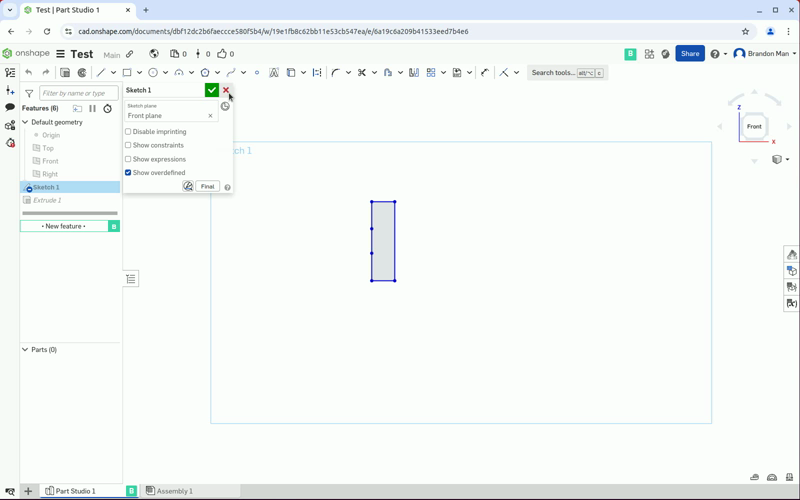
click(229, 92)
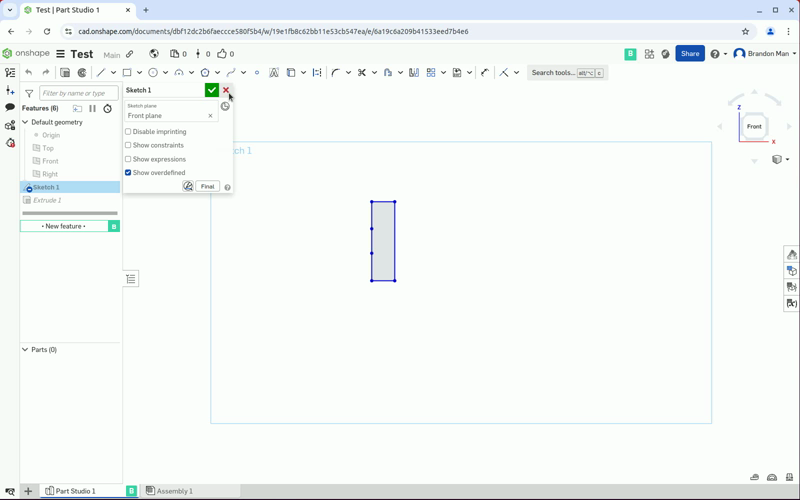
key(shift+s)
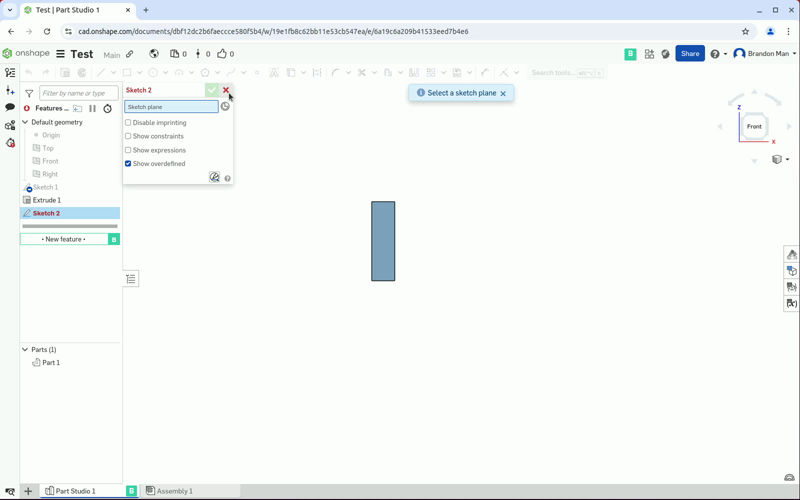
mouse_move(73, 163)
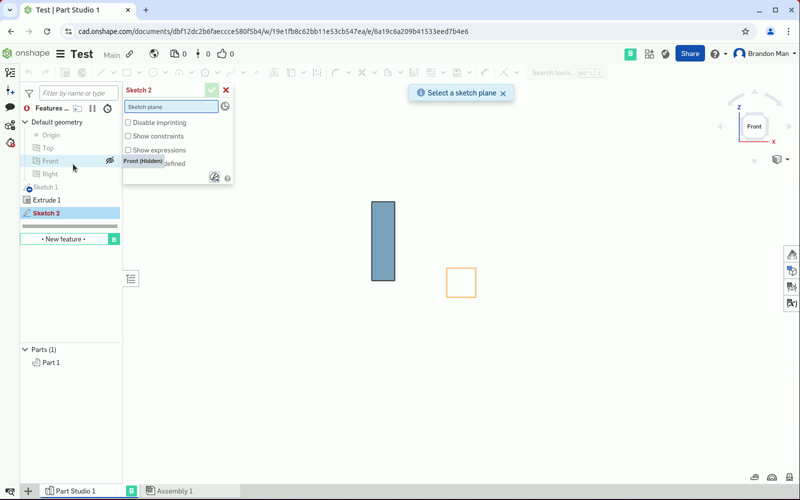
click(73, 163)
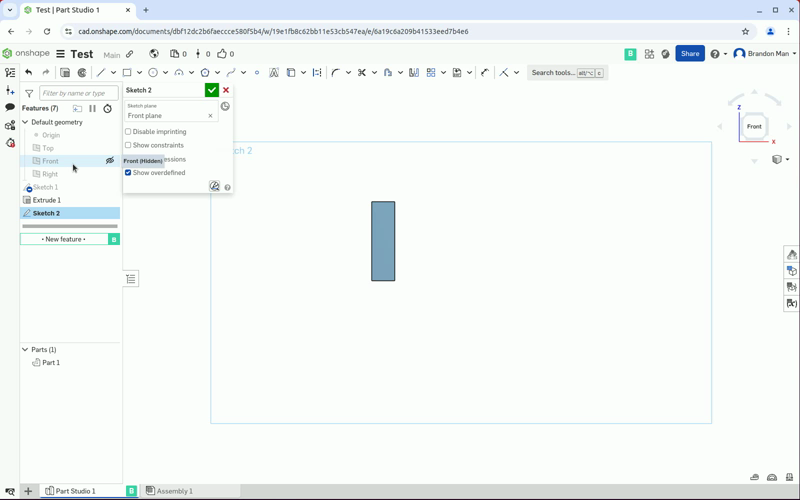
mouse_move(73, 352)
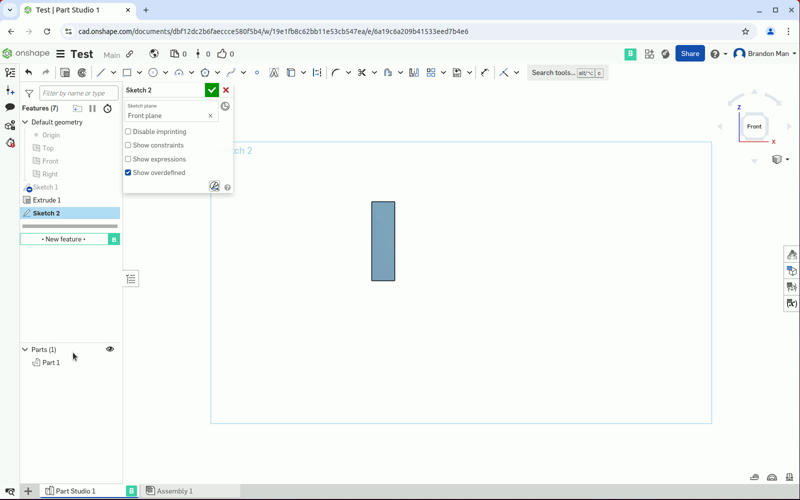
key(y)
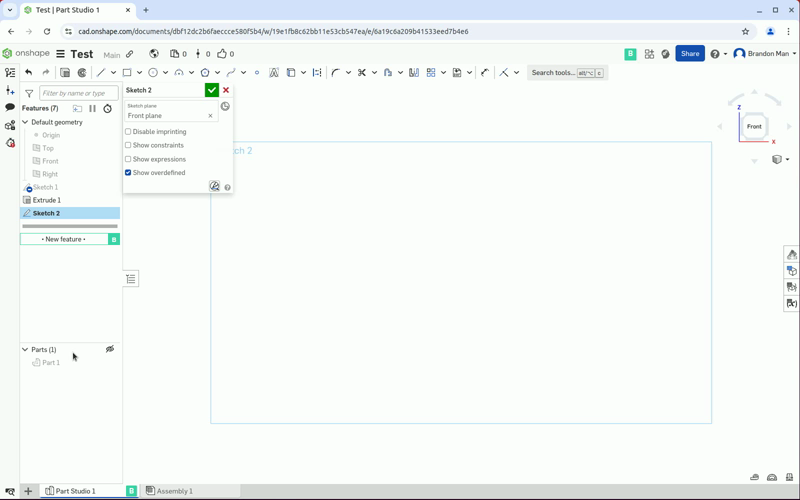
key(l)
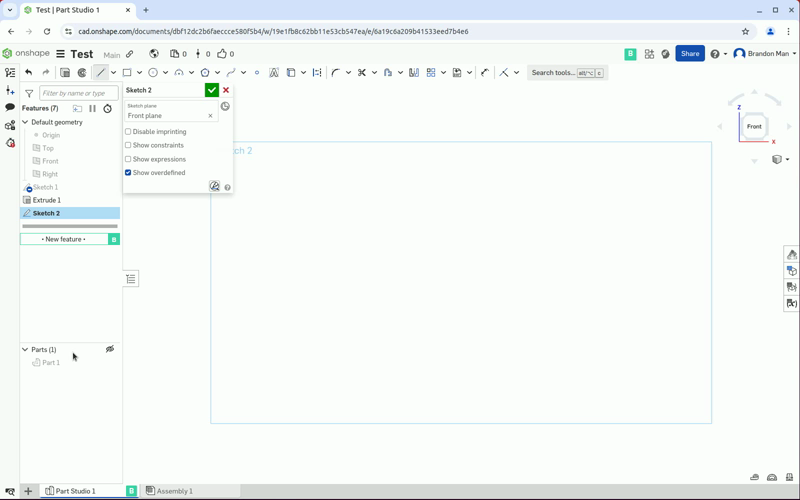
key_down(shift)
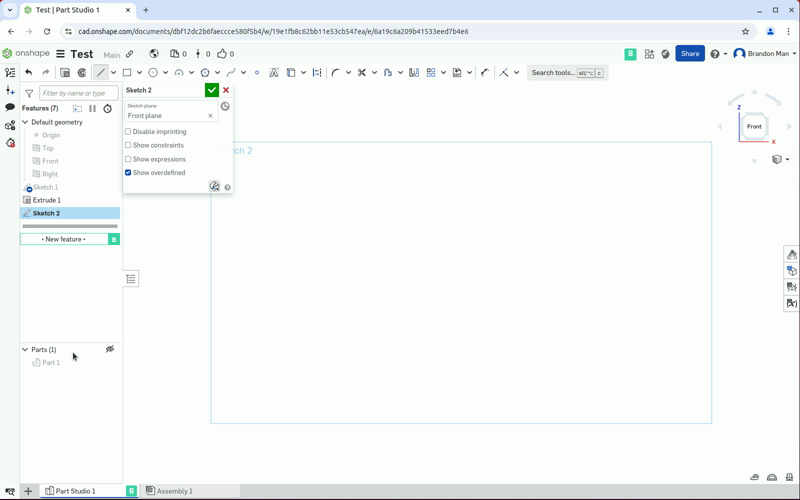
mouse_move(348, 252)
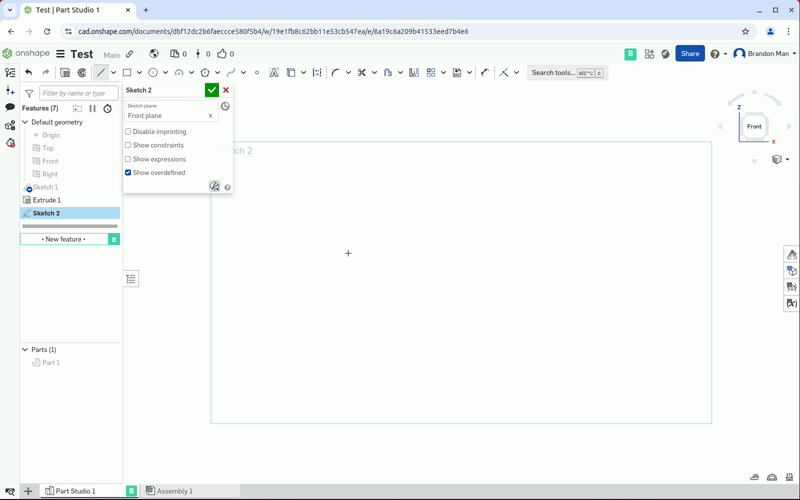
click(348, 252)
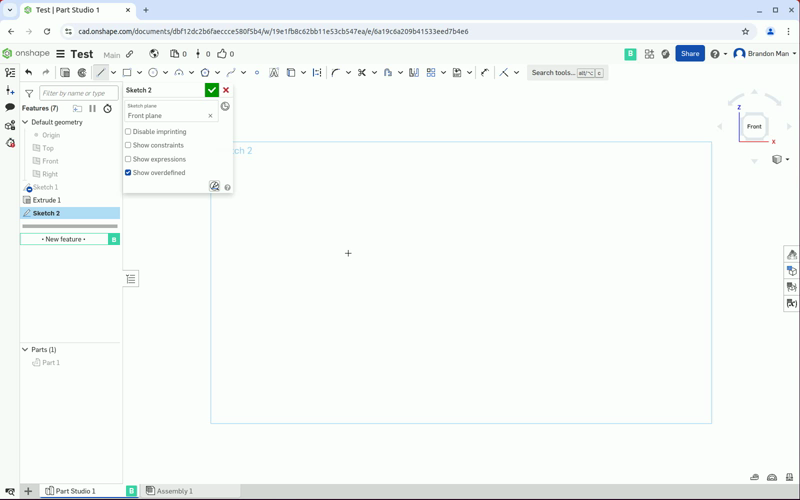
key_up(shift)
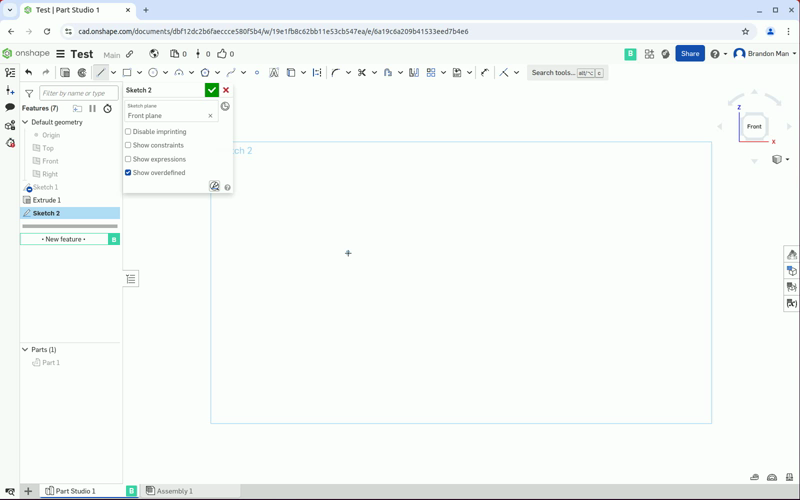
key_down(shift)
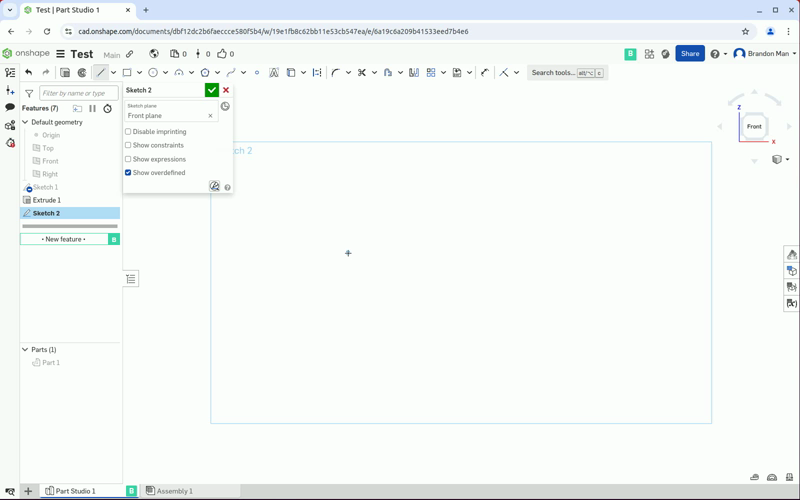
mouse_move(378, 252)
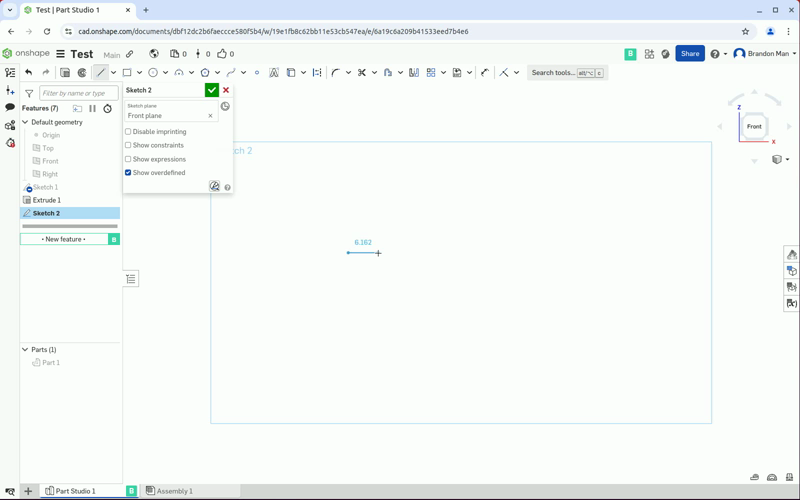
mouse_move(372, 252)
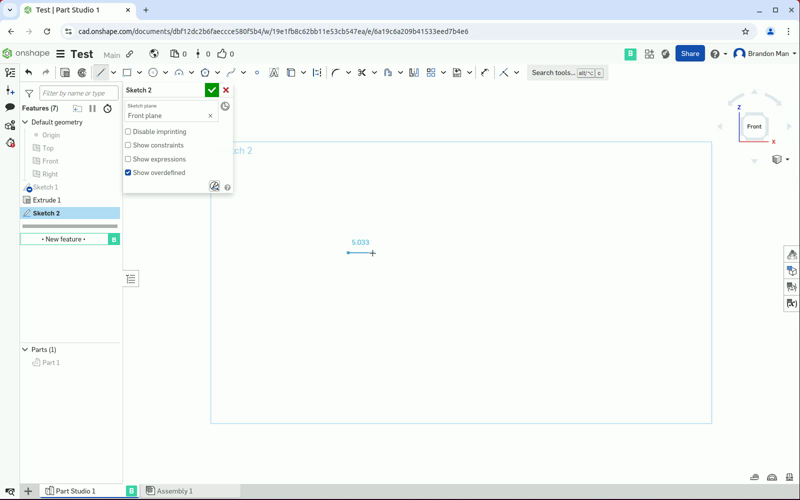
click(372, 252)
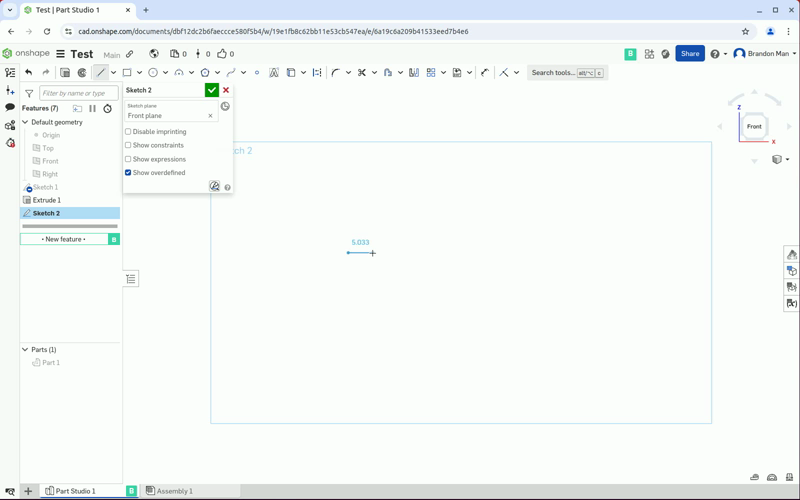
key_up(shift)
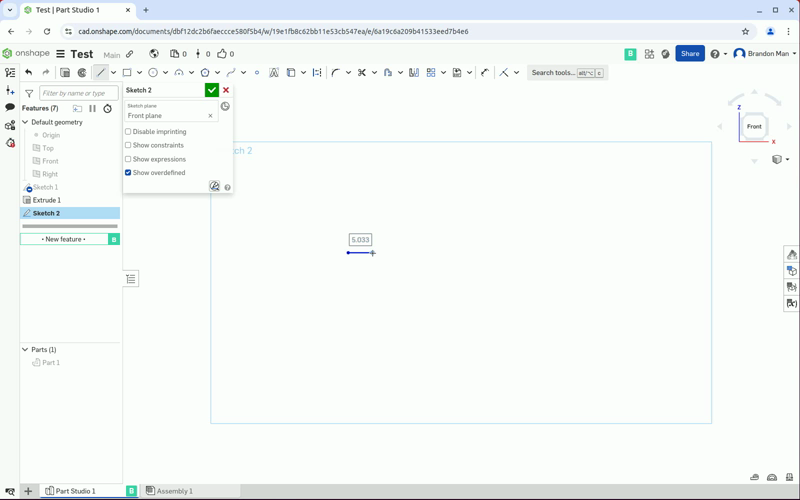
key_down(shift)
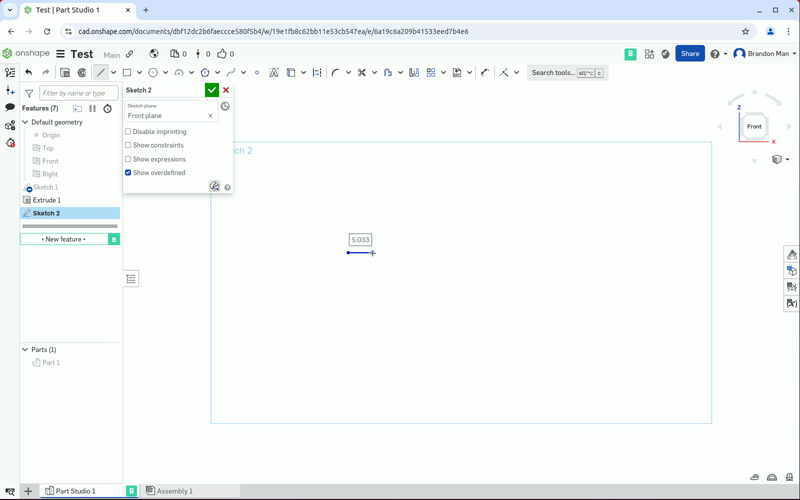
mouse_move(402, 252)
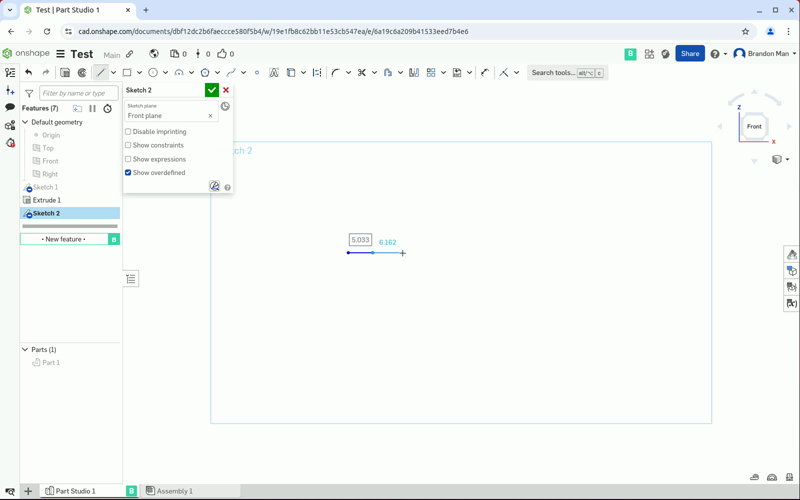
mouse_move(372, 228)
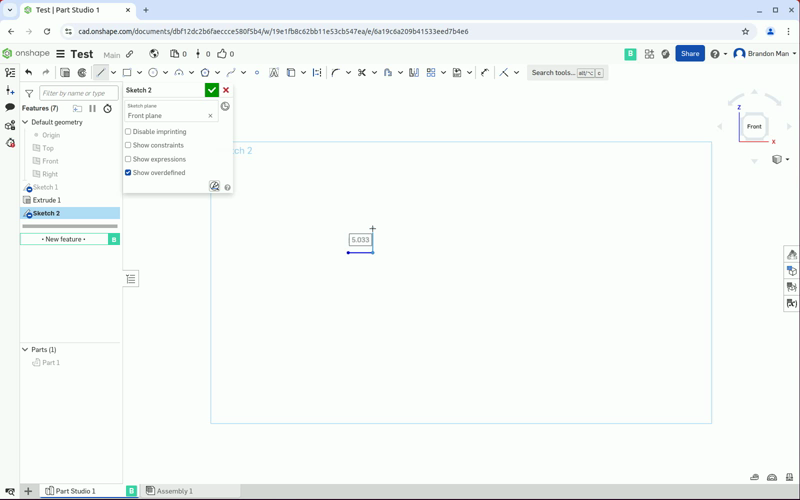
click(372, 228)
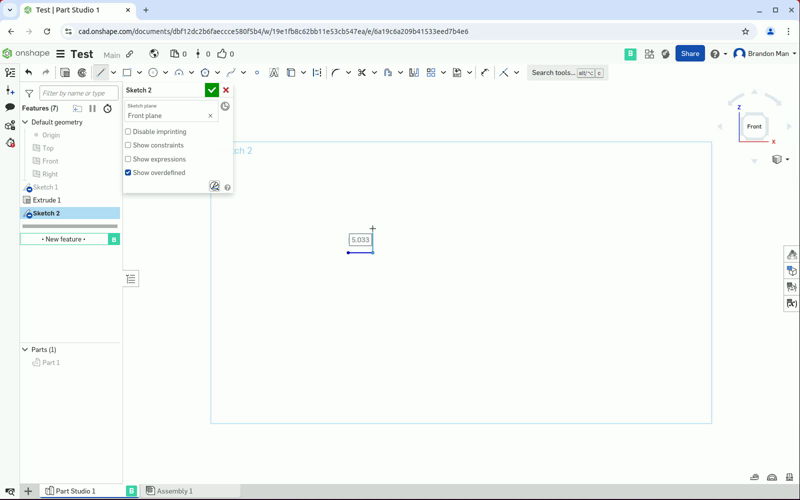
key_up(shift)
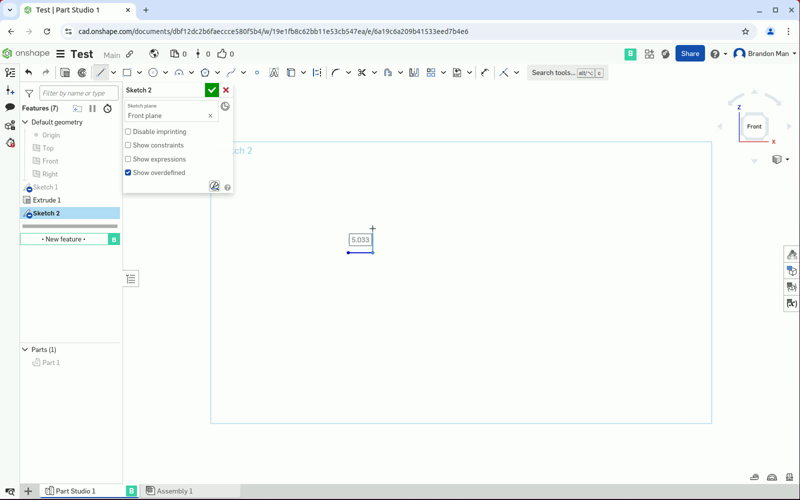
key_down(shift)
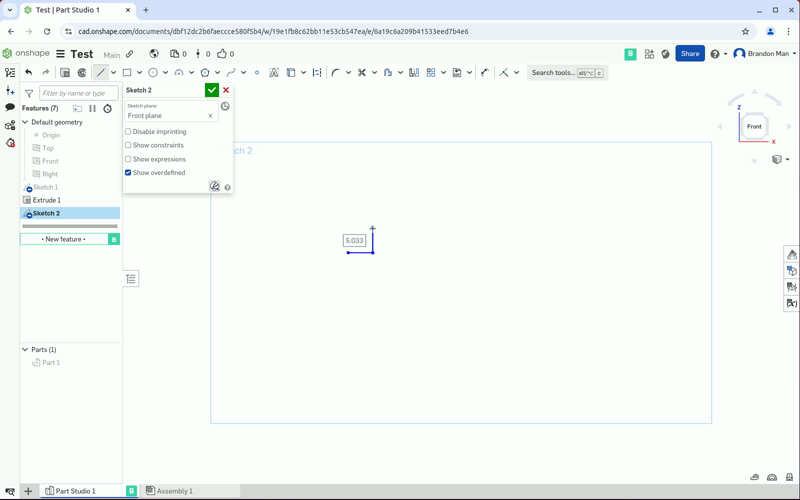
mouse_move(402, 228)
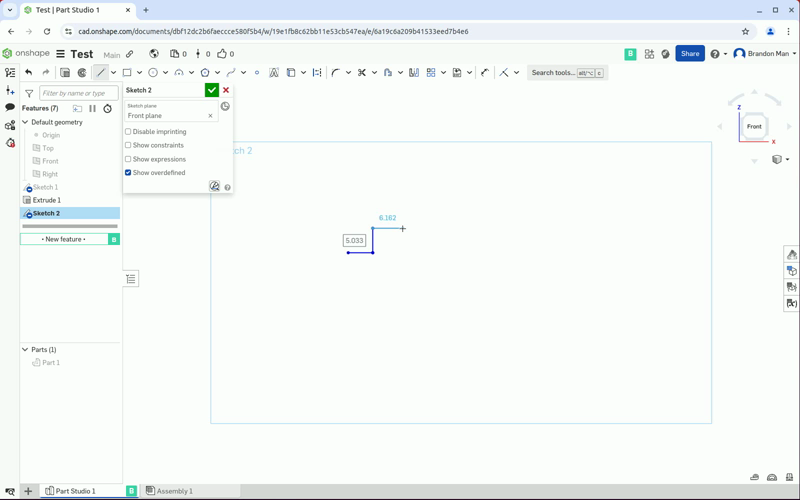
mouse_move(348, 228)
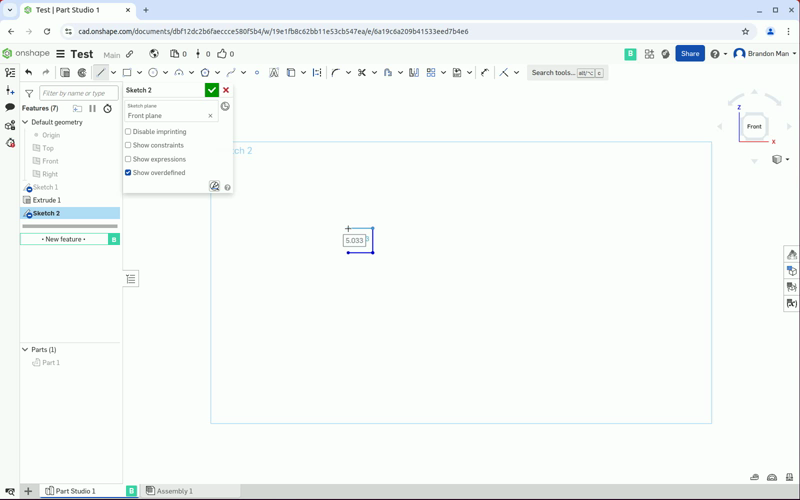
click(348, 228)
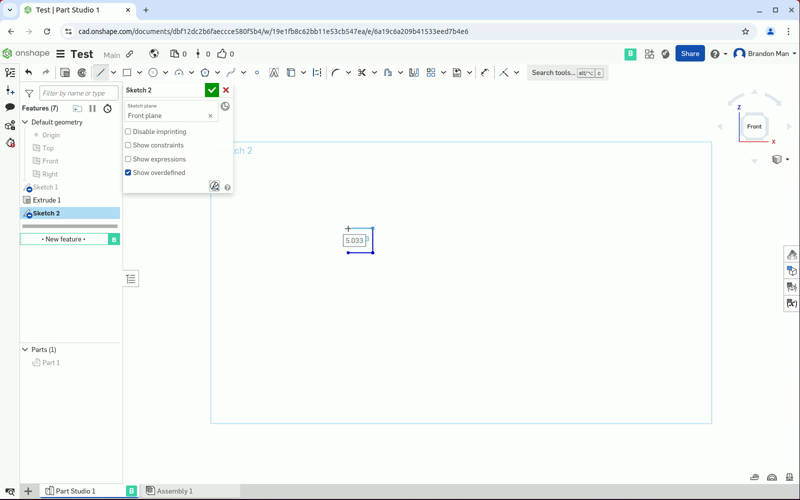
key_up(shift)
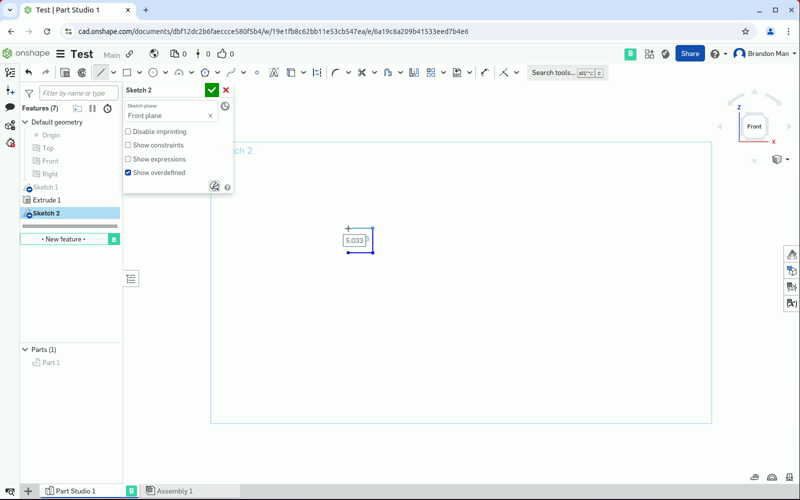
mouse_move(378, 228)
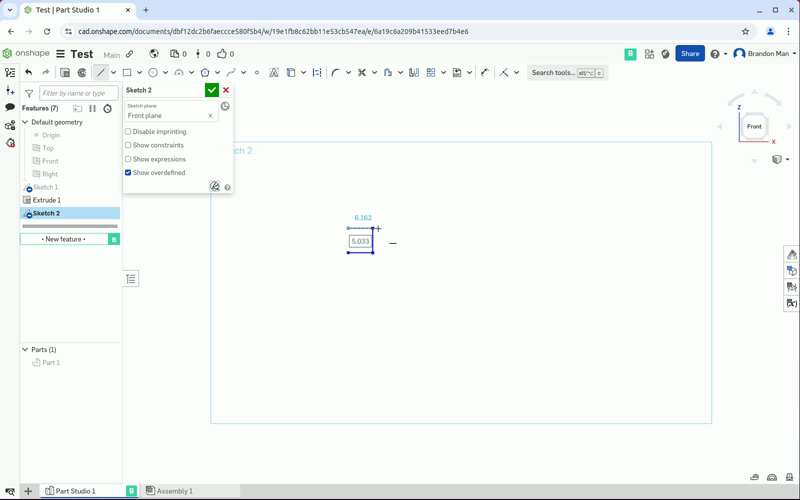
key_down(shift)
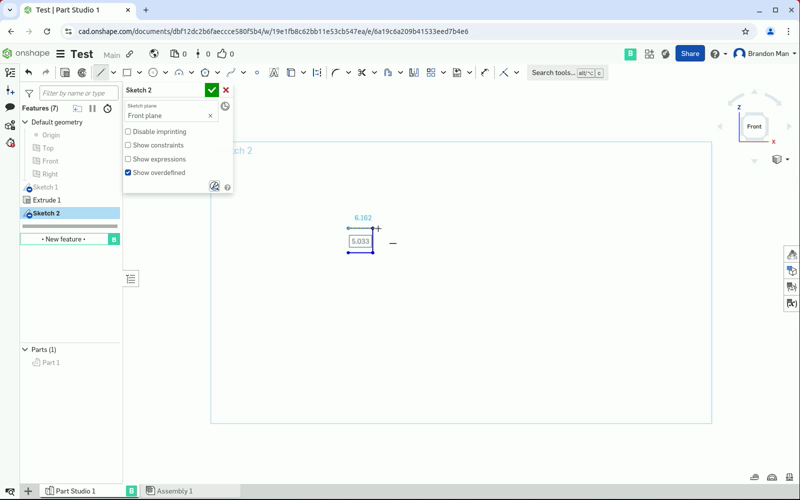
mouse_move(348, 252)
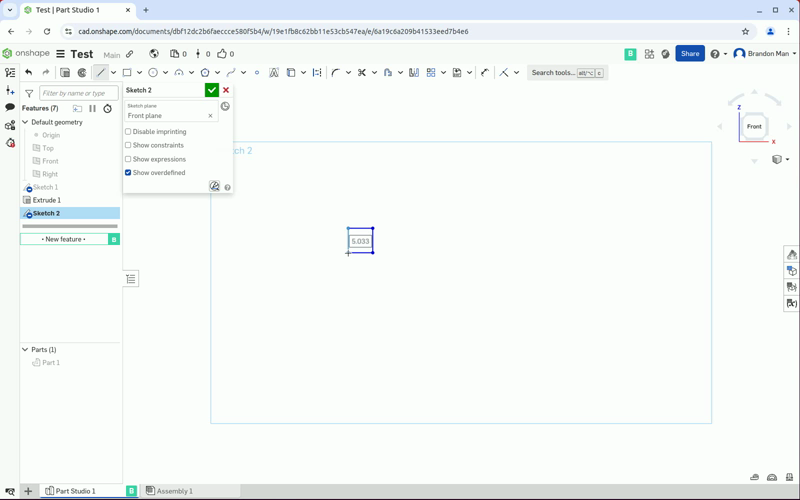
key_up(shift)
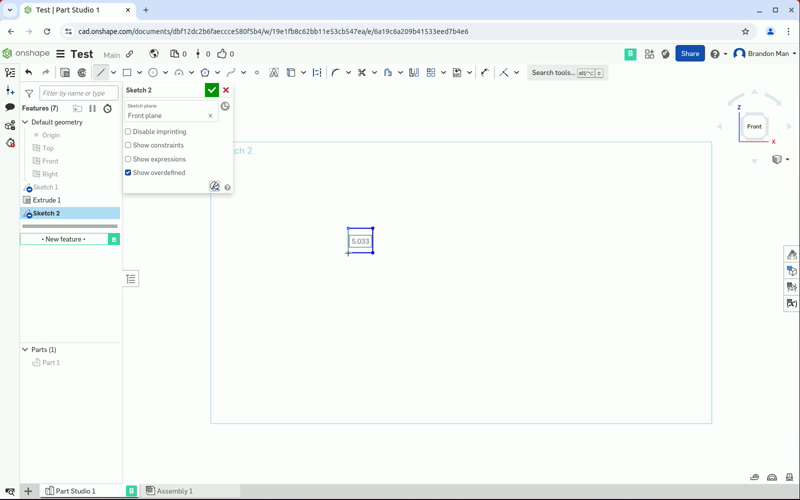
click(348, 252)
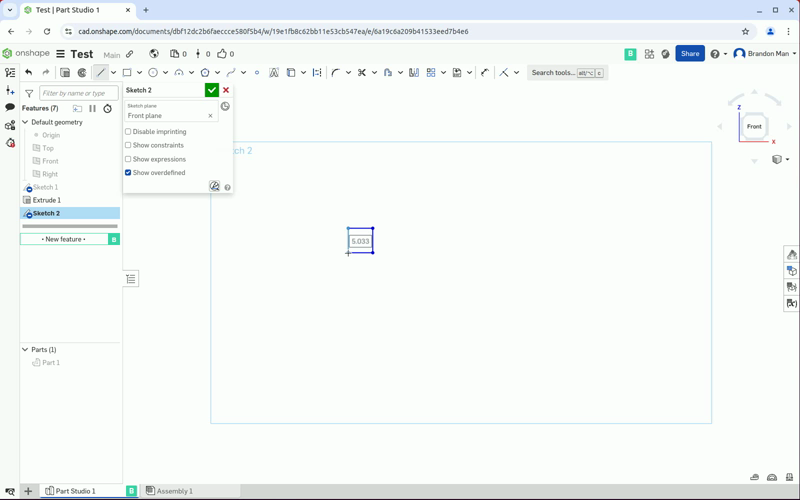
key(esc)
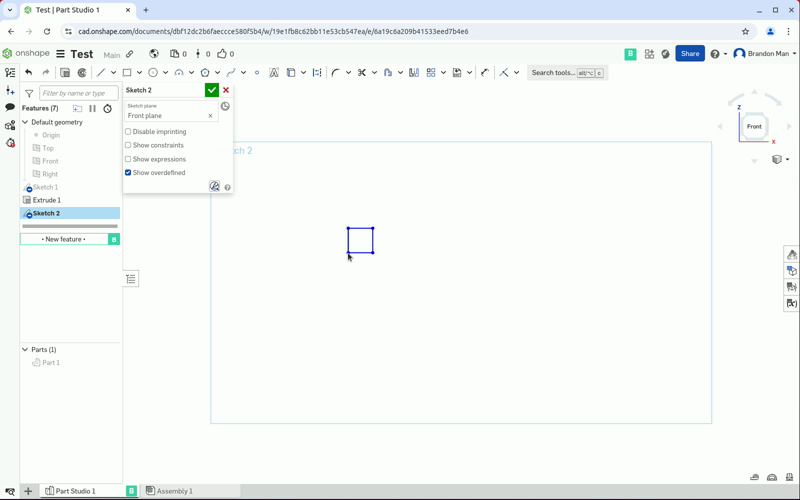
mouse_move(364, 235)
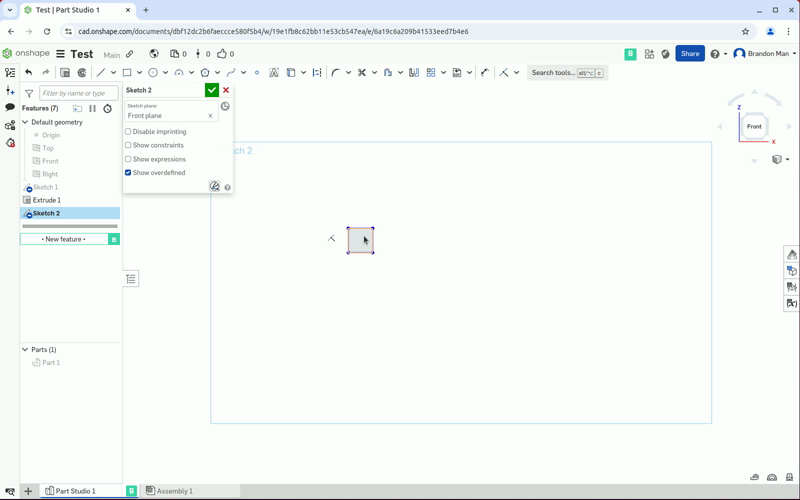
scroll(6)
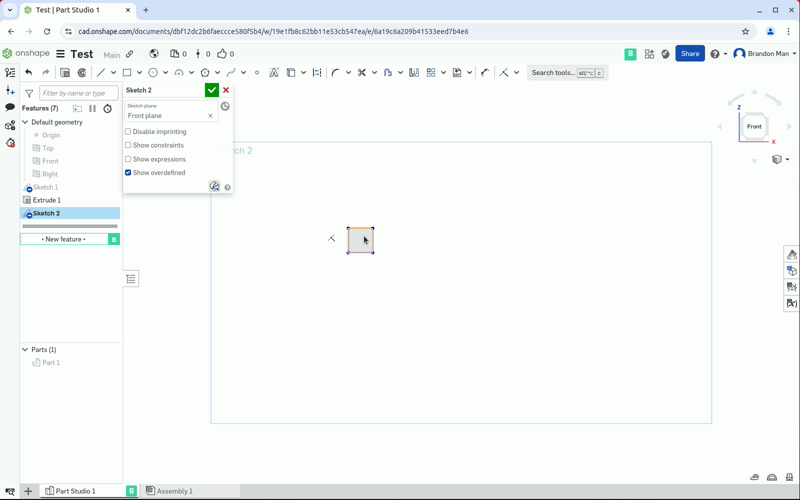
scroll(6)
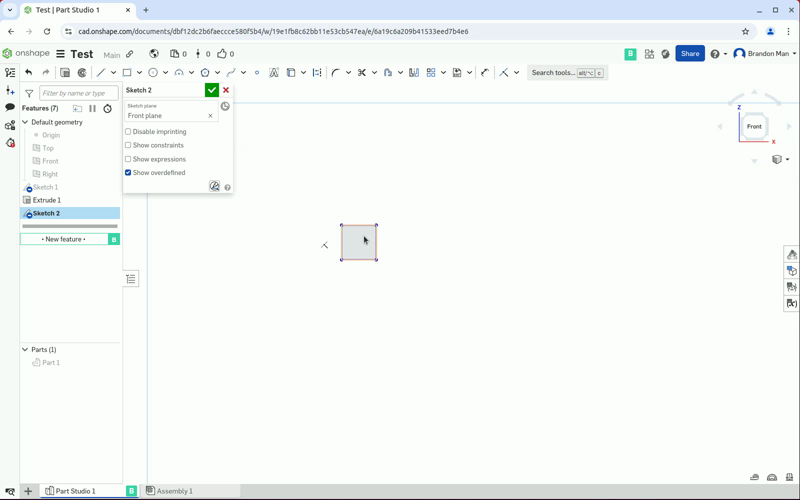
scroll(6)
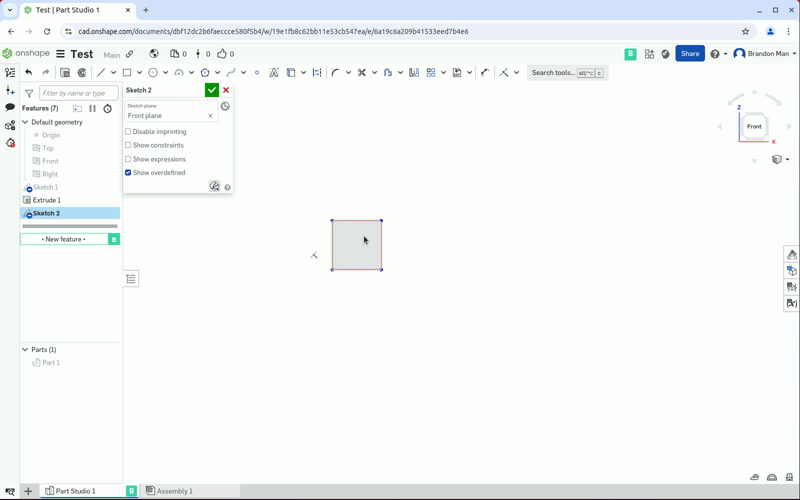
scroll(6)
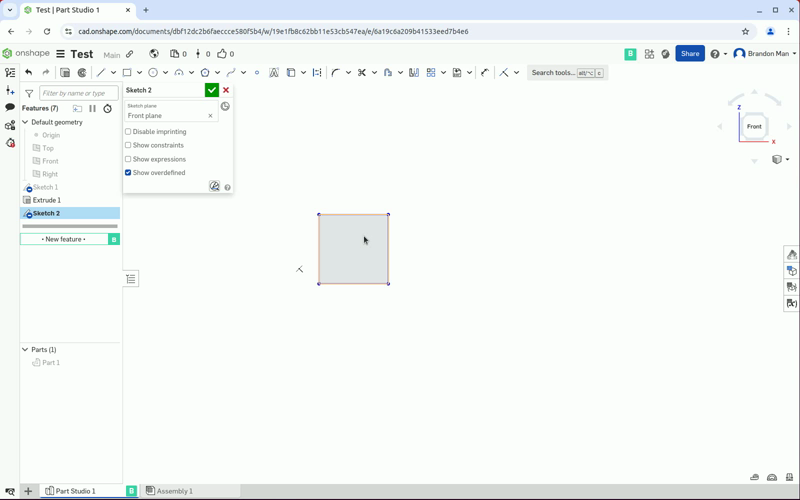
scroll(6)
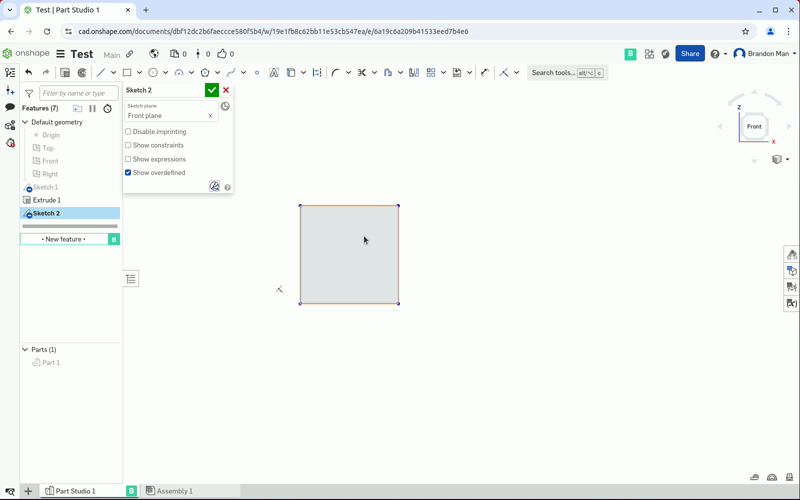
scroll(6)
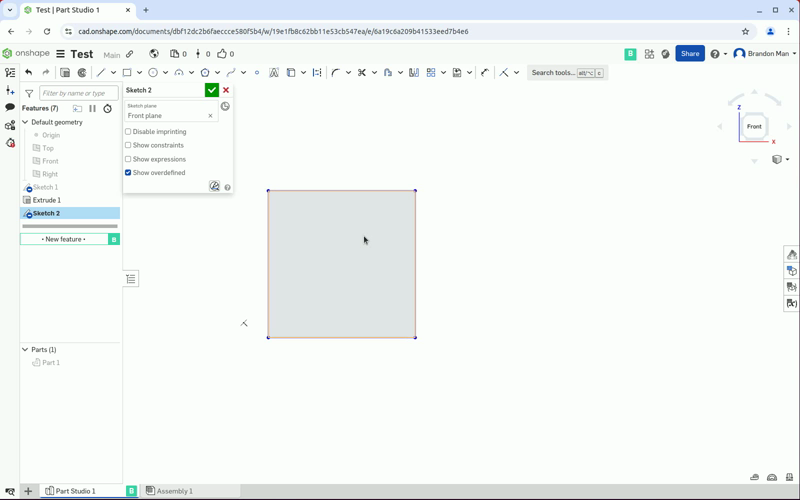
scroll(6)
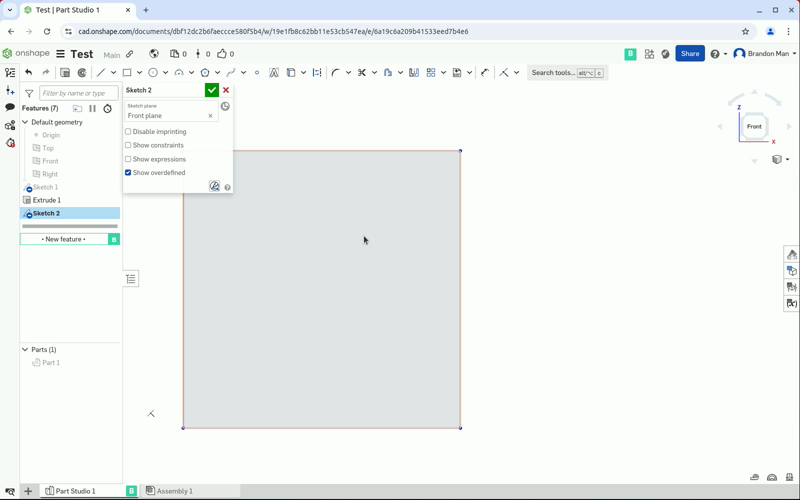
click(364, 235)
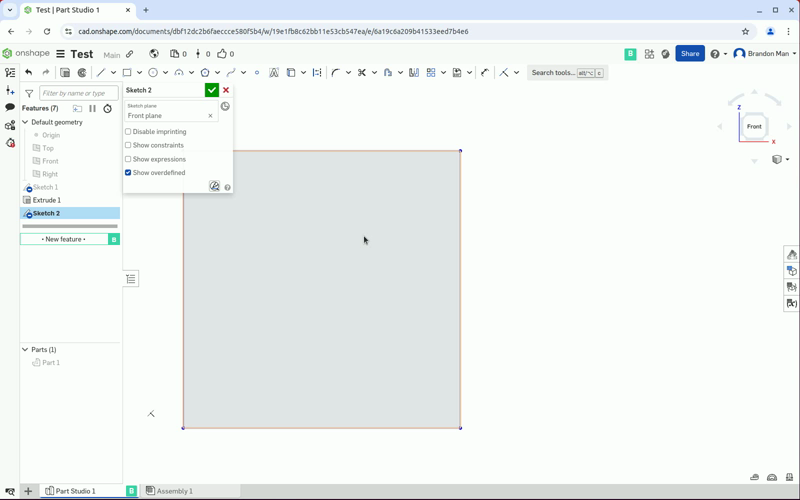
scroll(-6)
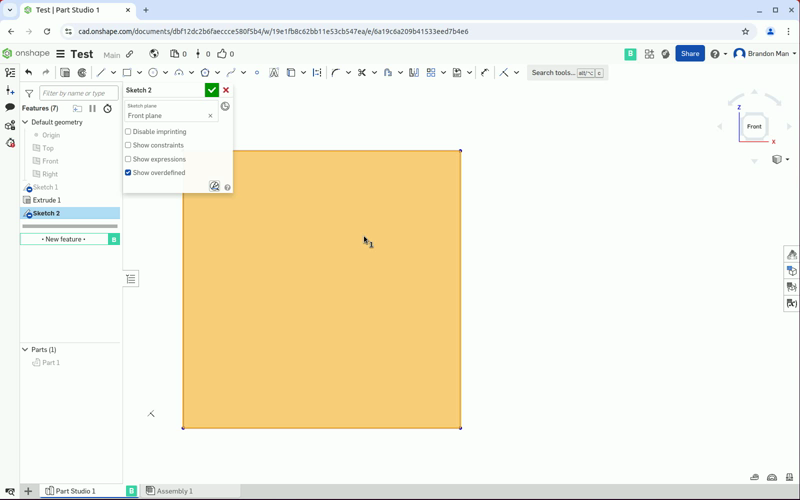
scroll(-6)
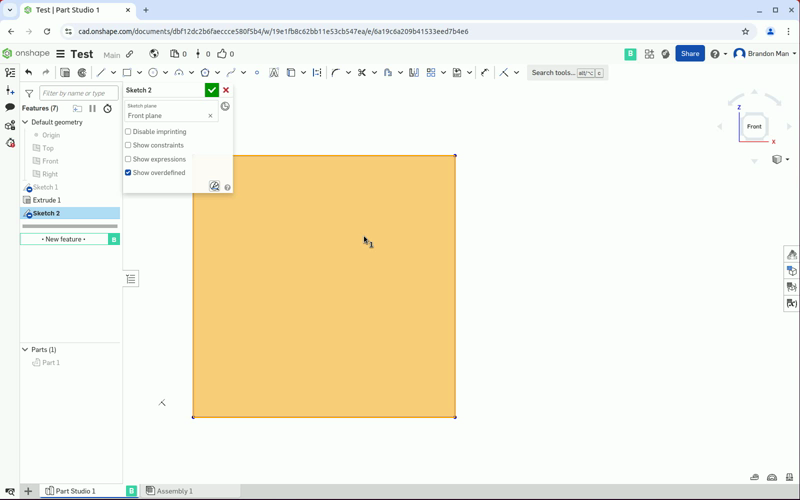
scroll(-6)
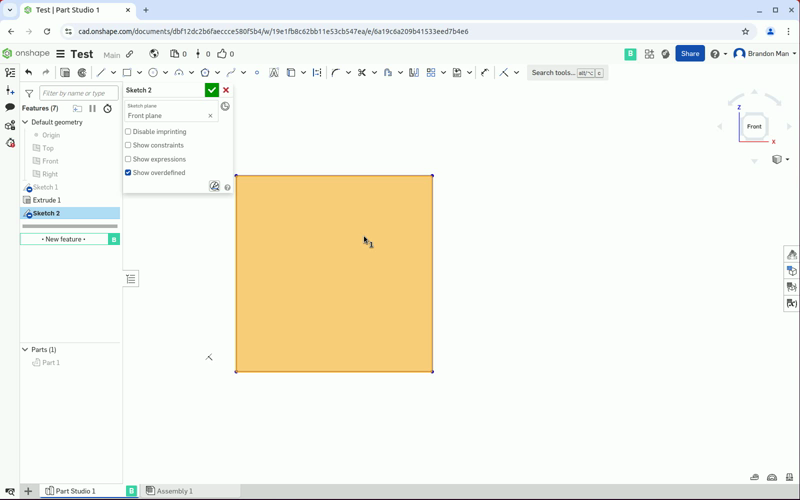
scroll(-6)
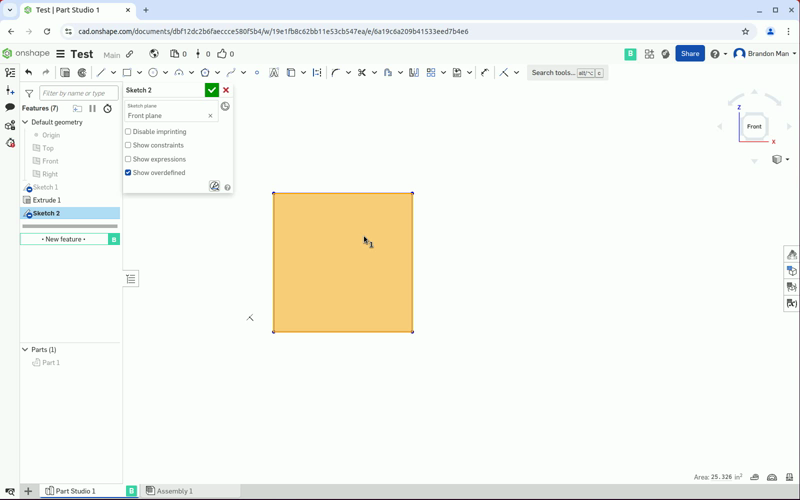
scroll(-6)
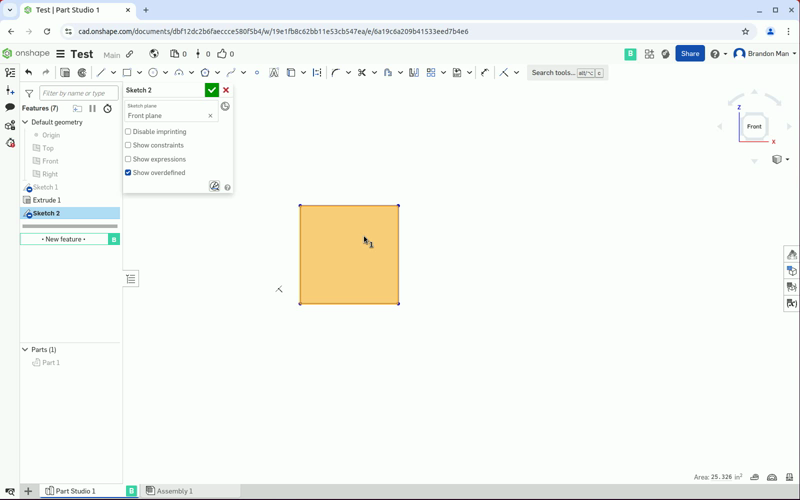
scroll(-6)
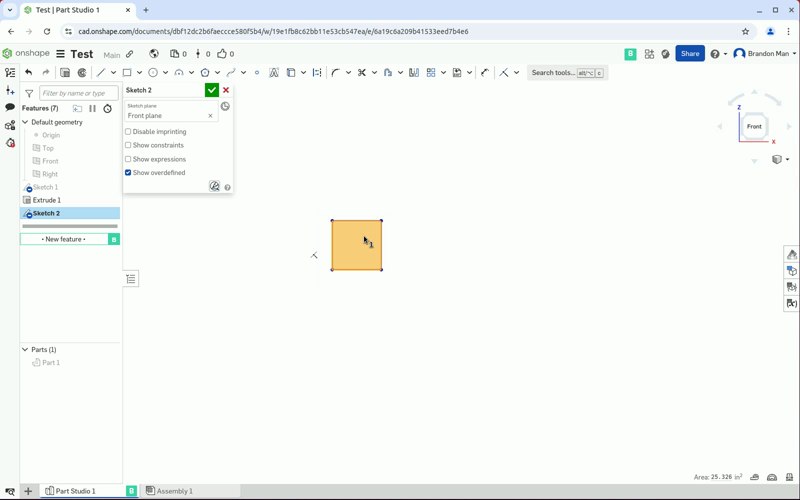
scroll(-6)
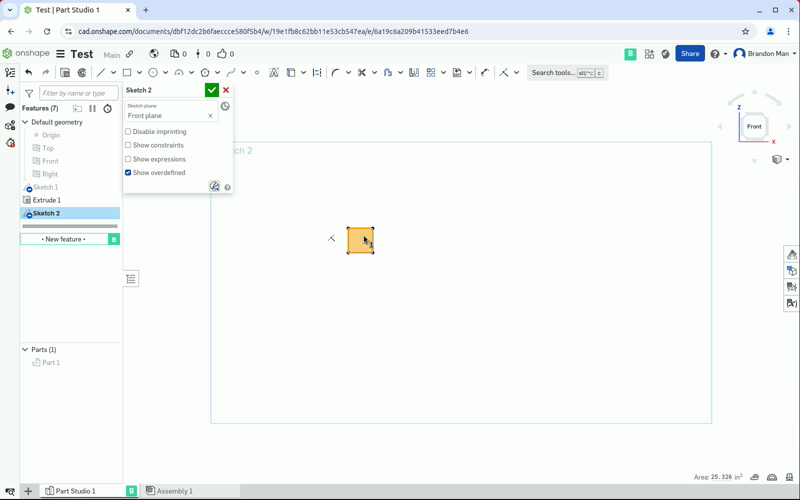
mouse_move(73, 352)
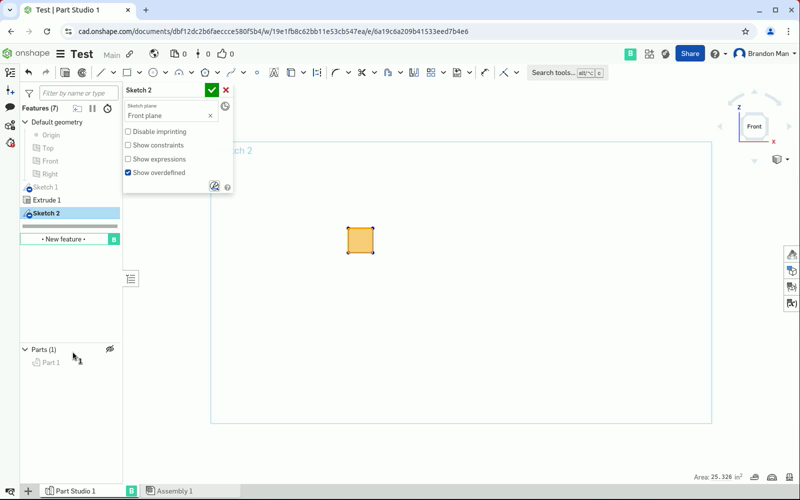
key(shift+y)
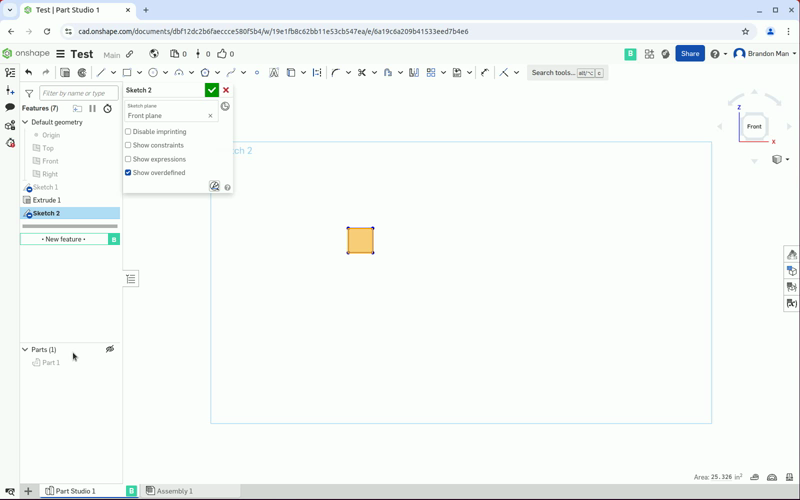
key(shift+e)
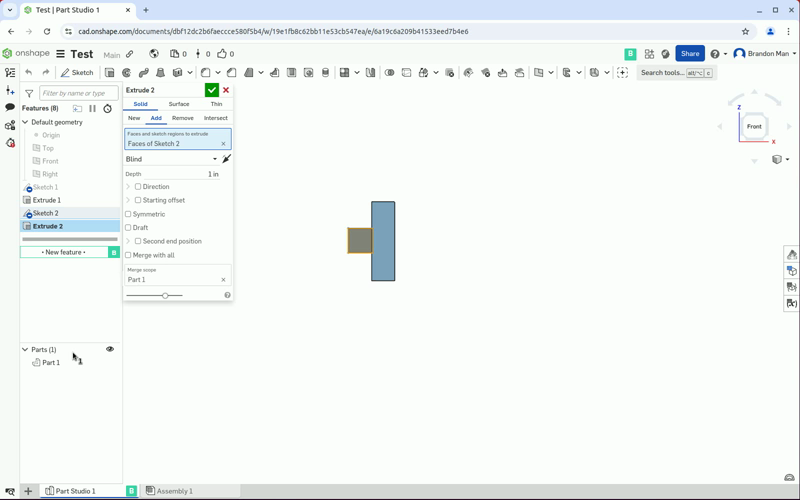
mouse_move(143, 106)
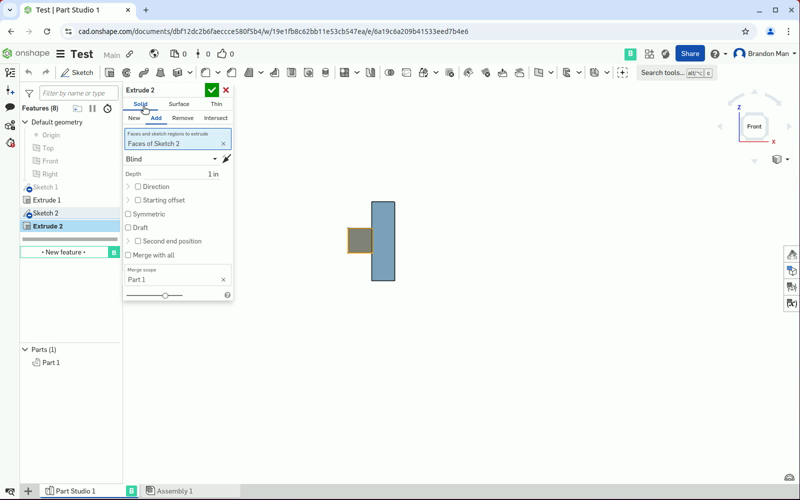
click(143, 106)
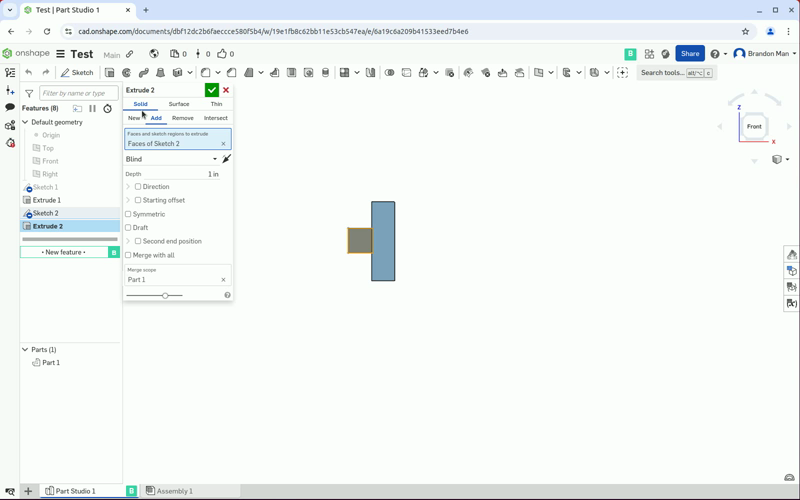
mouse_move(137, 120)
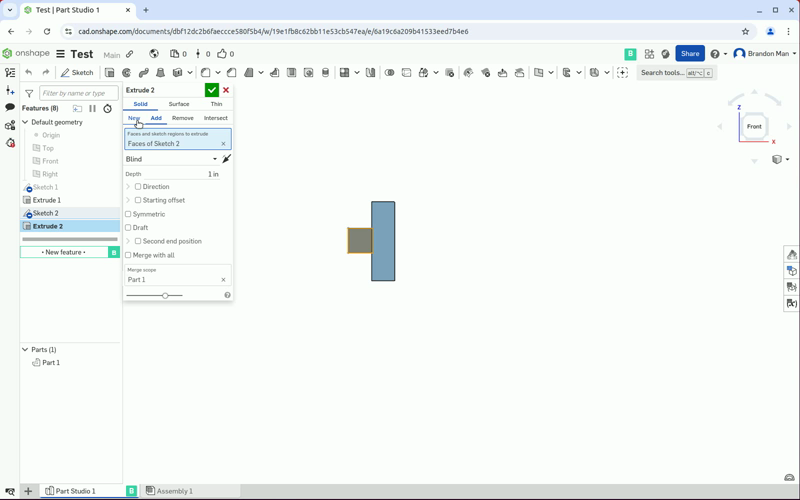
click(137, 120)
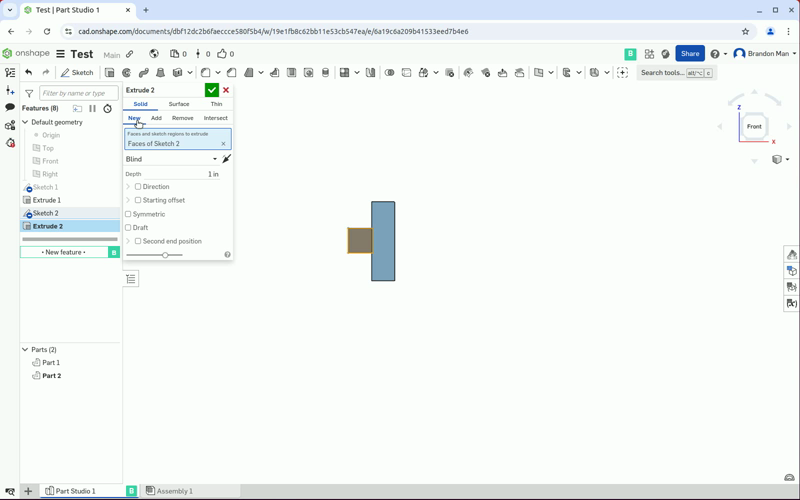
key(tab, 4)
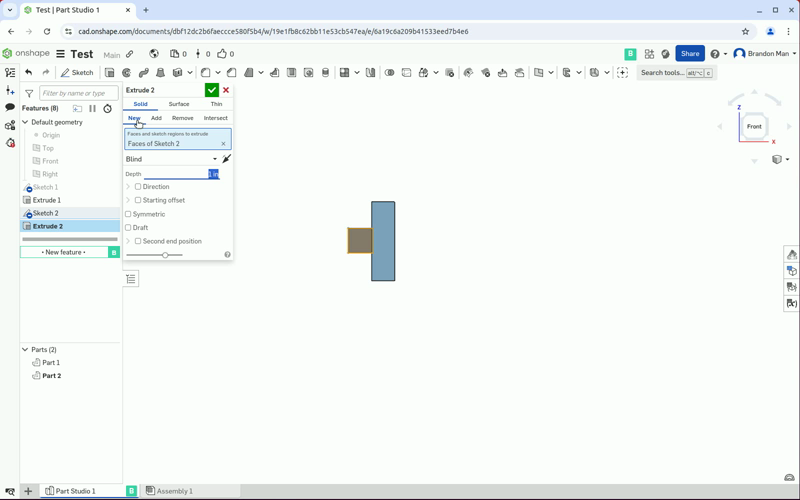
text(6.499)
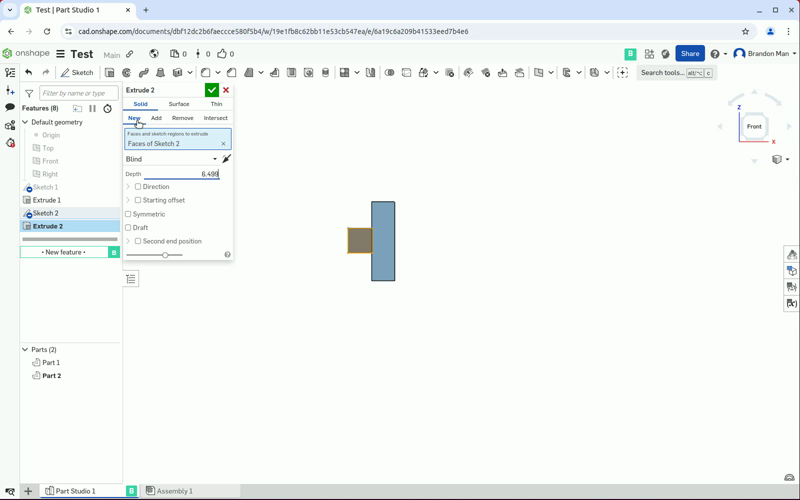
key(enter)
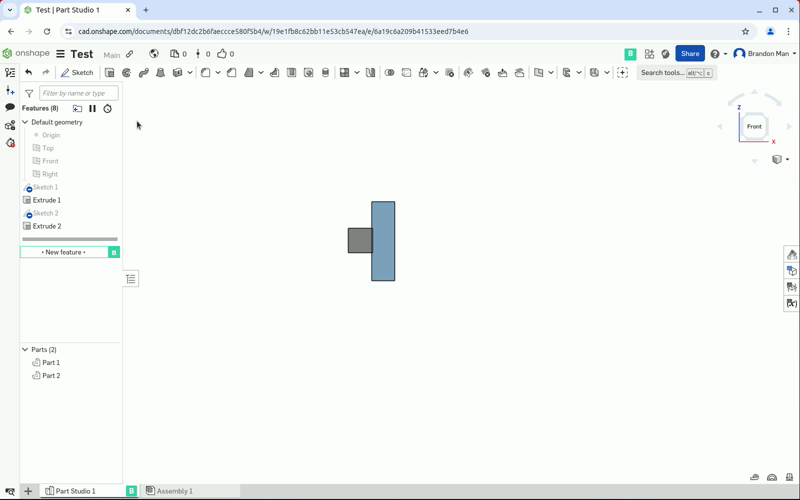
key(shift+h)
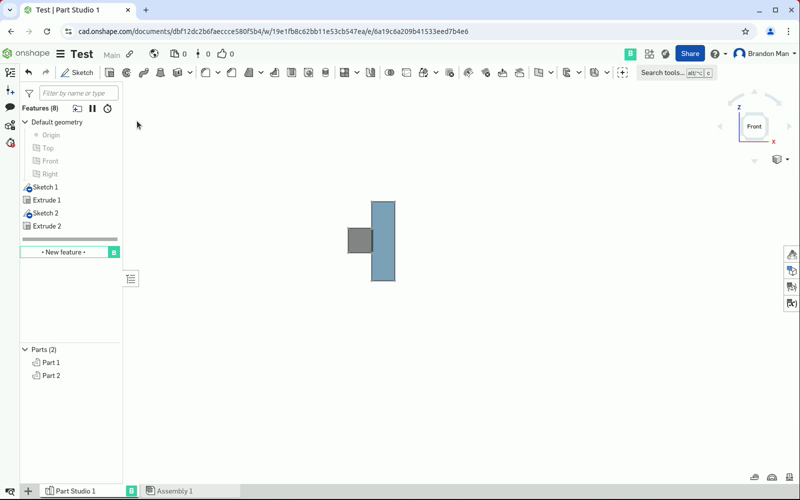
key(shift+h)
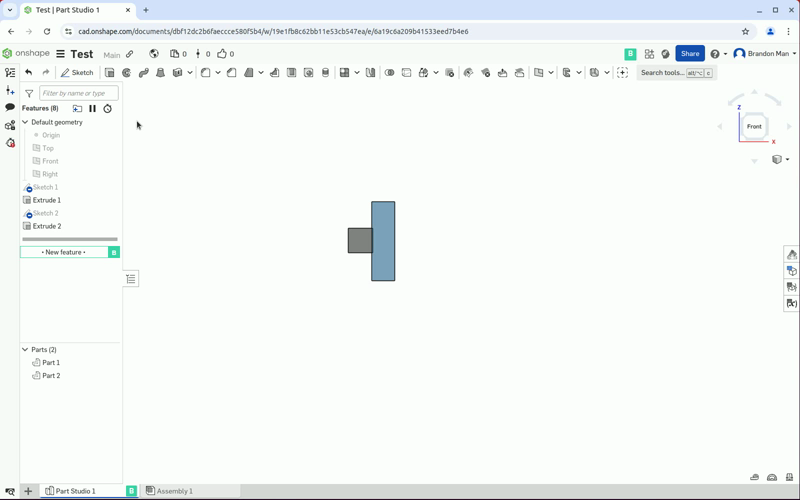
mouse_move(73, 189)
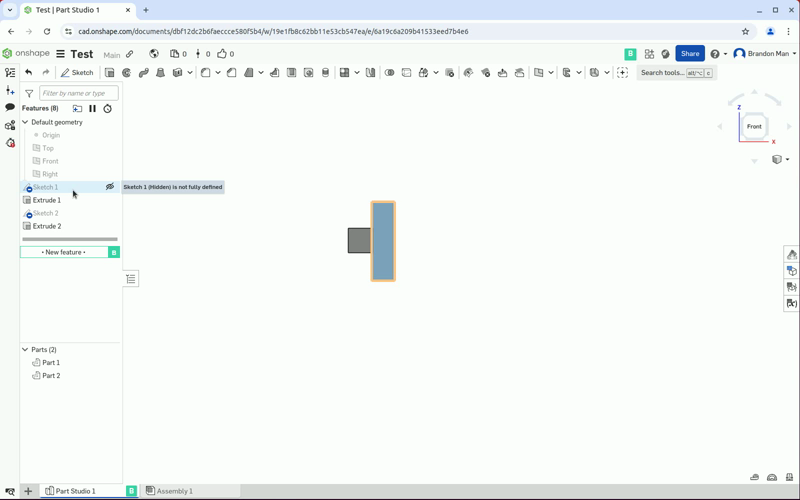
click(73, 189)
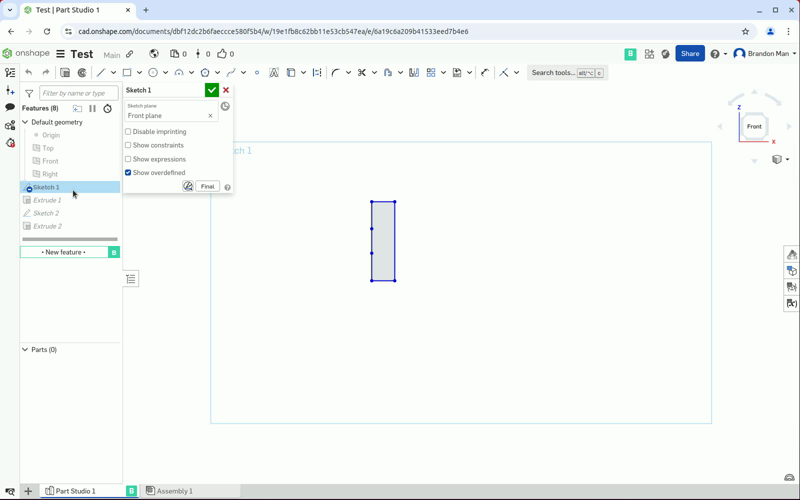
mouse_move(229, 92)
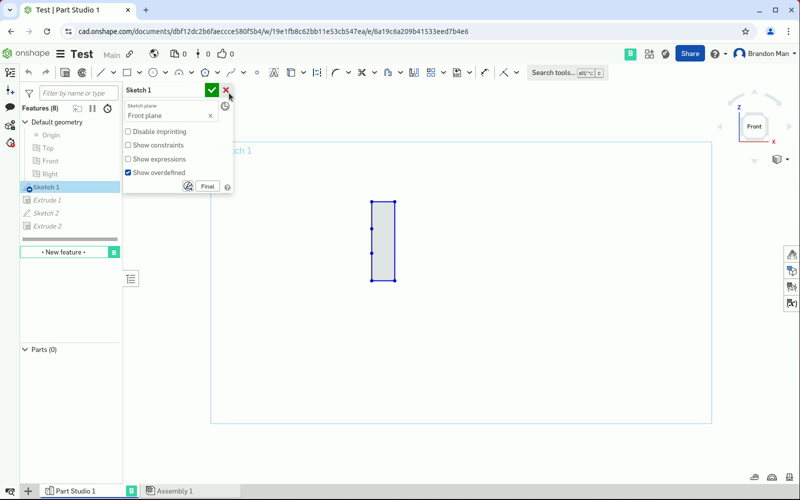
click(229, 92)
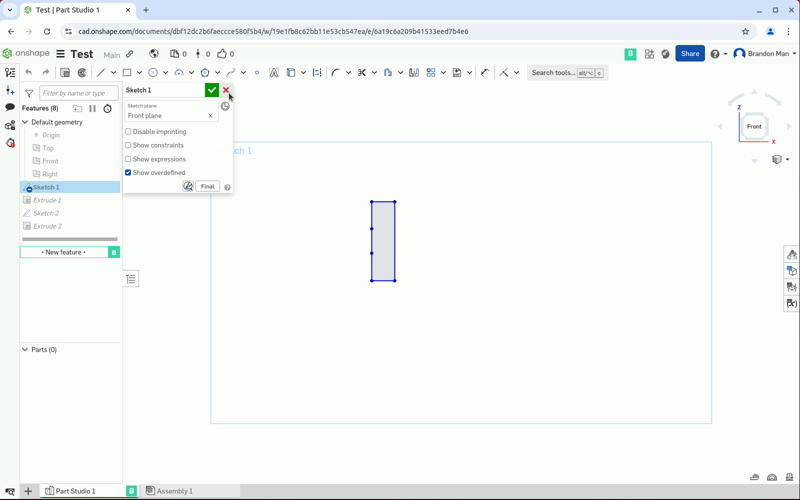
key(shift+s)
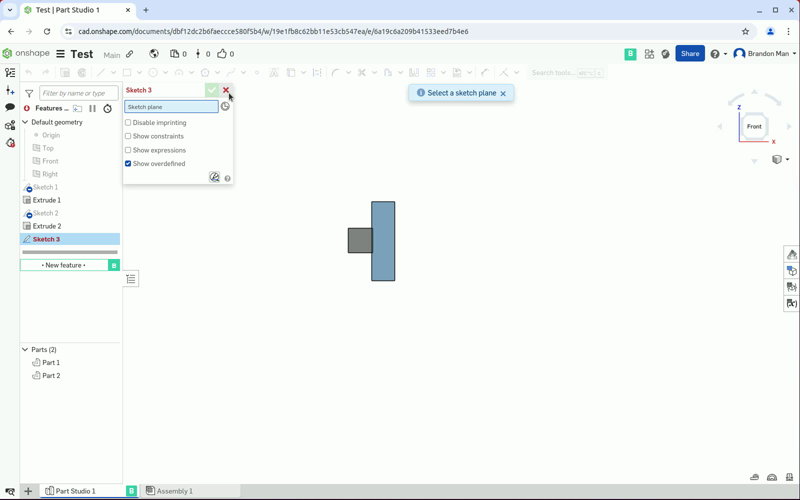
mouse_move(73, 163)
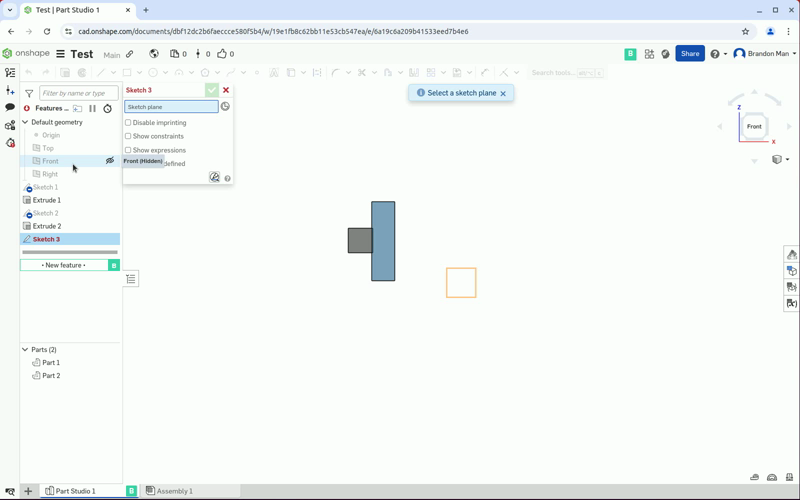
click(73, 163)
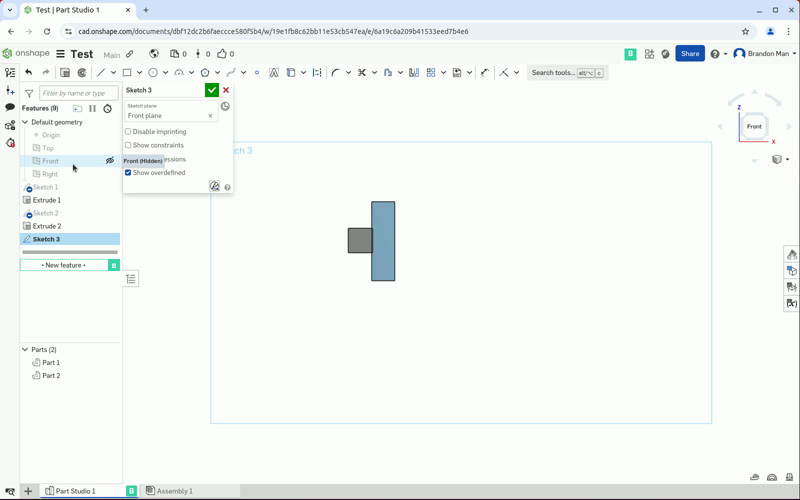
mouse_move(73, 352)
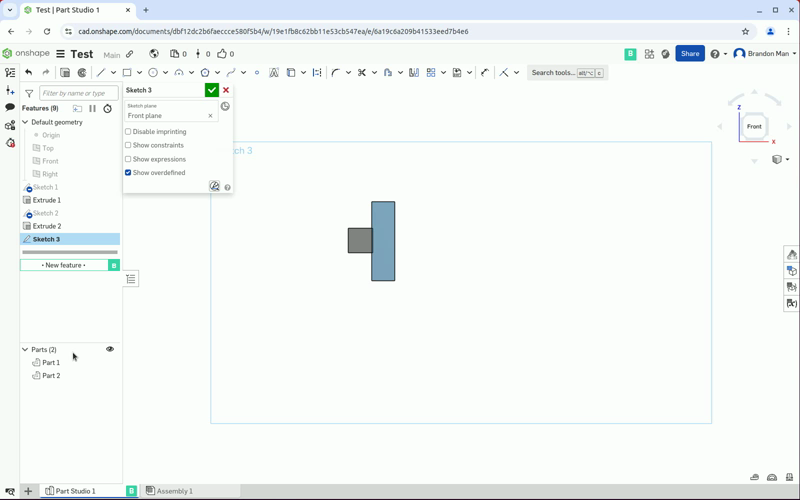
key(y)
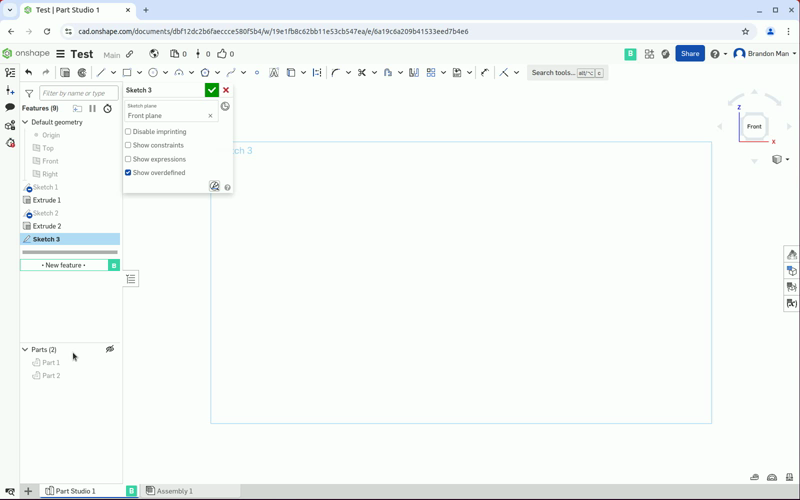
key(l)
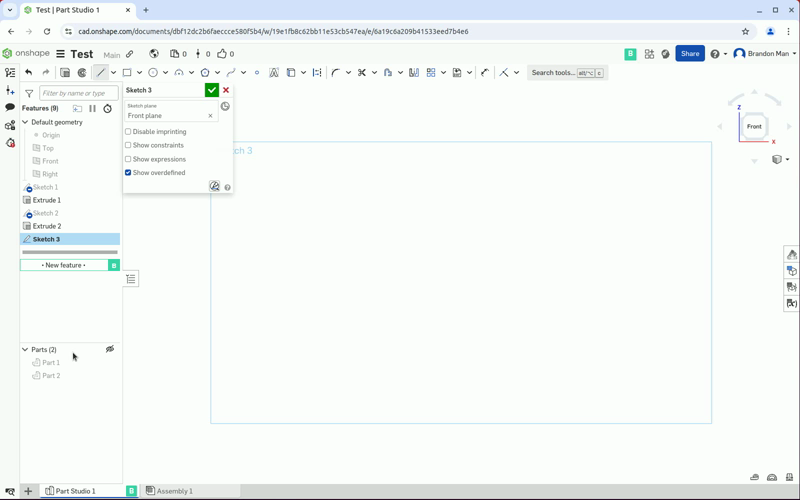
key_down(shift)
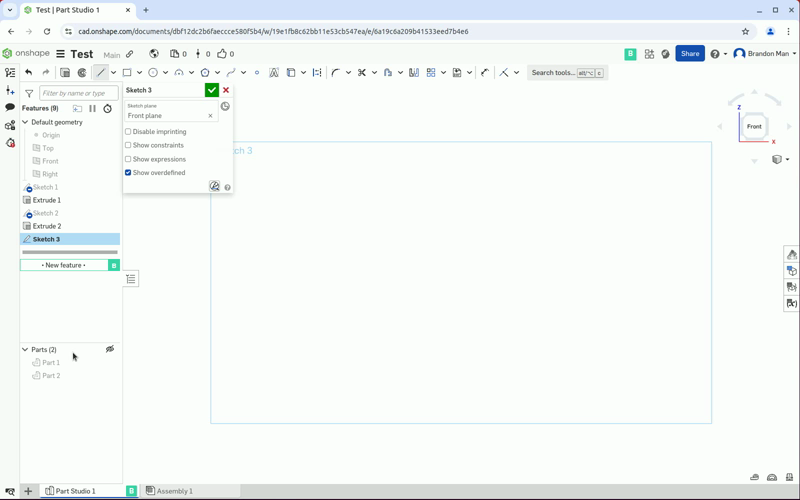
mouse_move(371, 280)
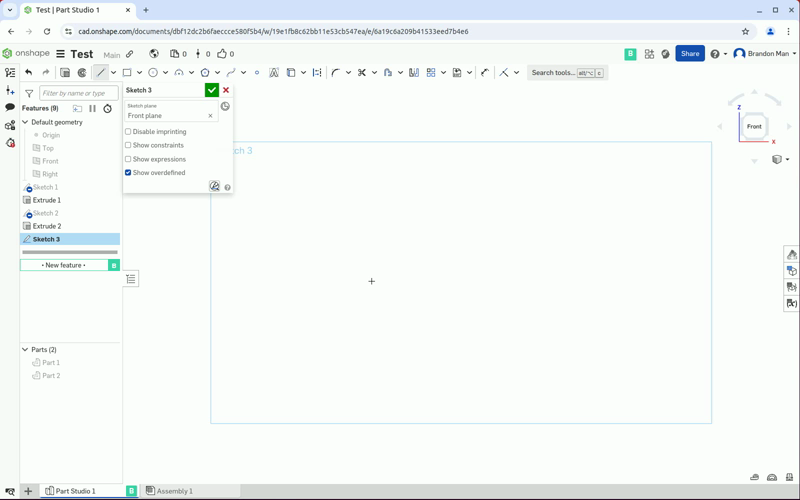
click(371, 280)
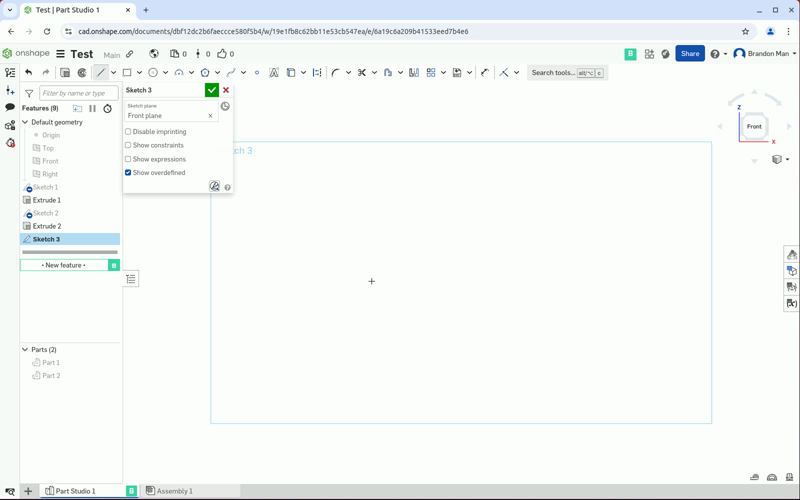
key_up(shift)
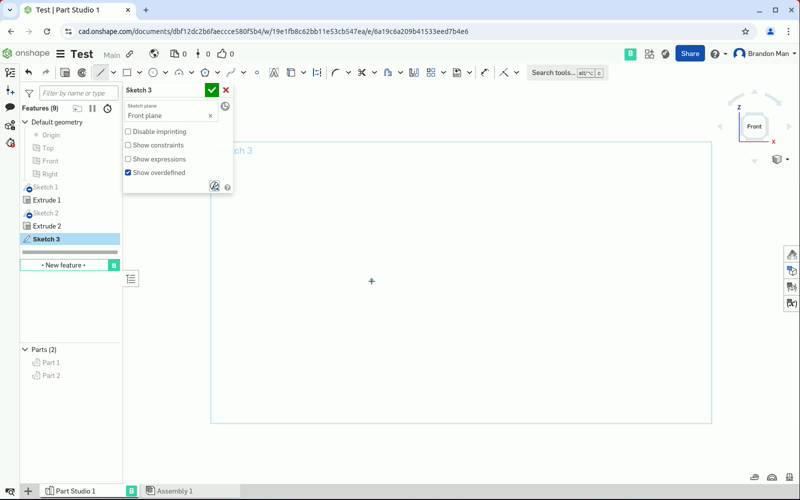
key_down(shift)
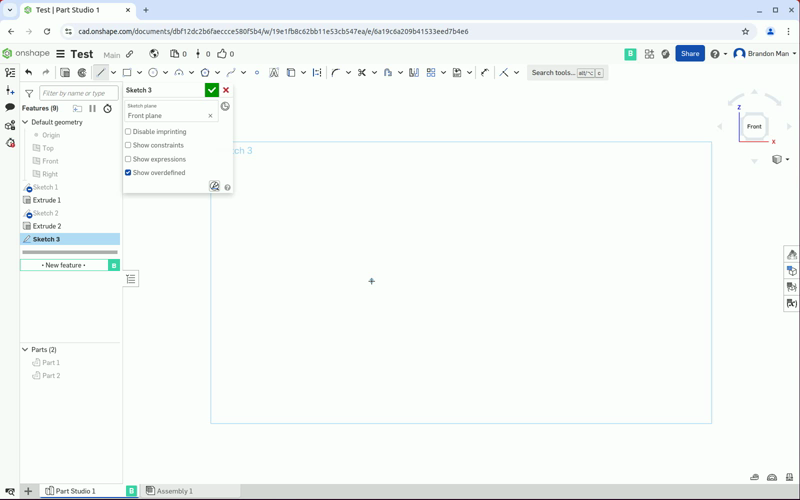
mouse_move(401, 280)
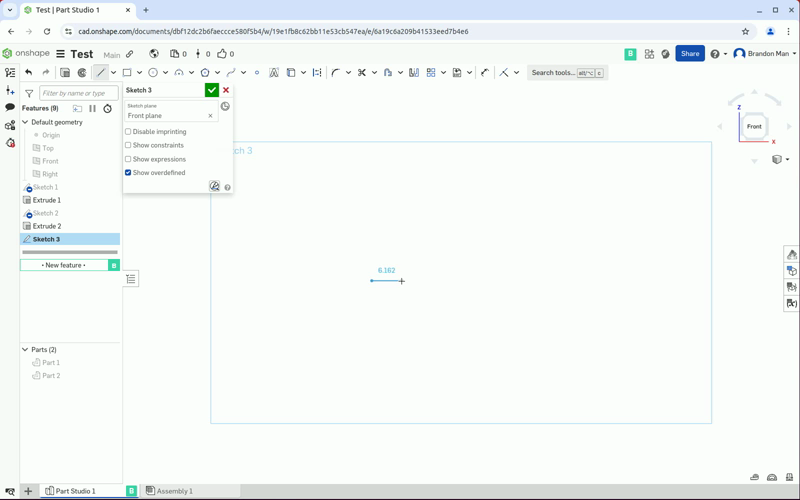
mouse_move(394, 280)
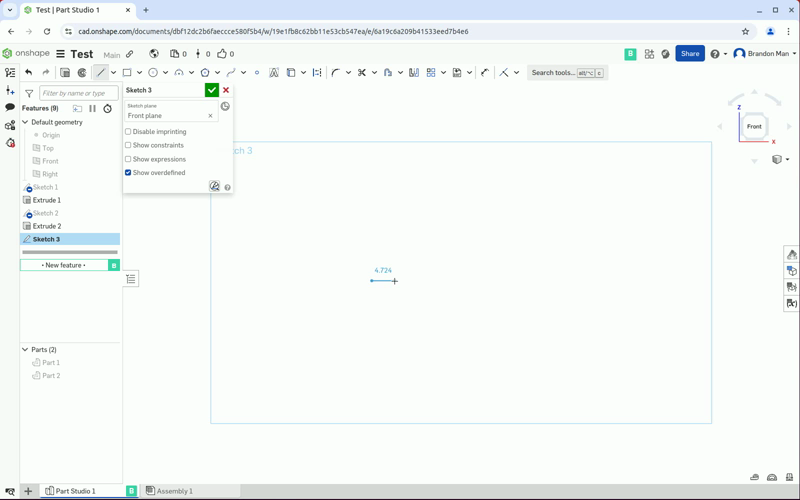
click(394, 280)
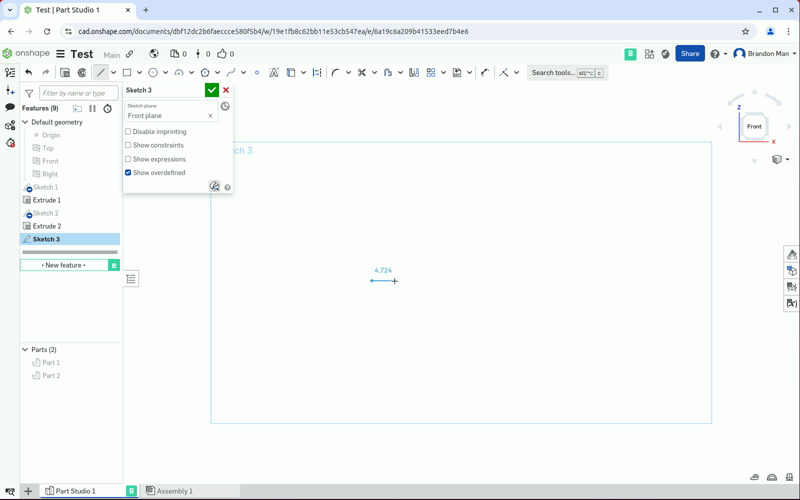
key_up(shift)
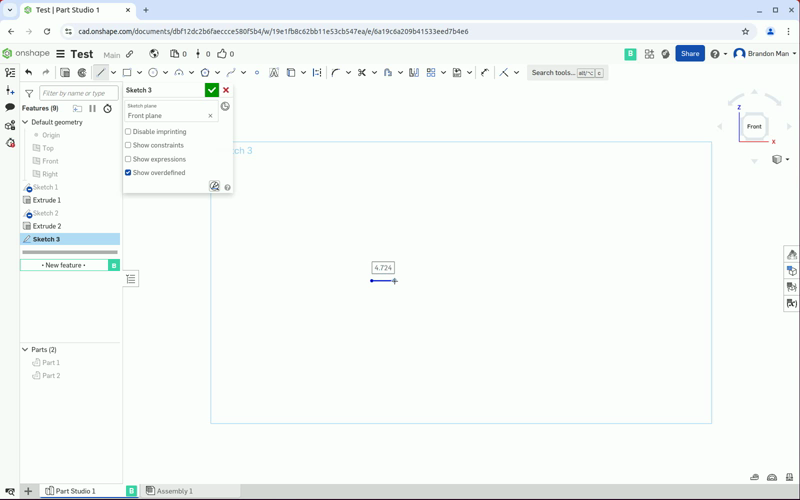
key_down(shift)
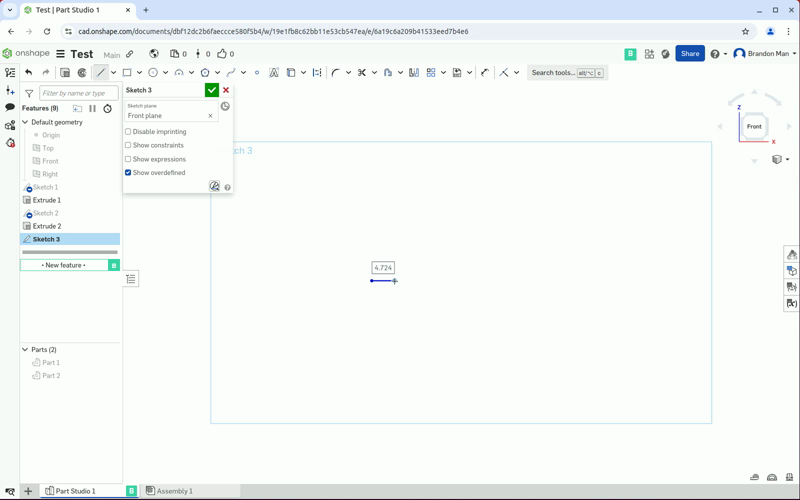
mouse_move(394, 201)
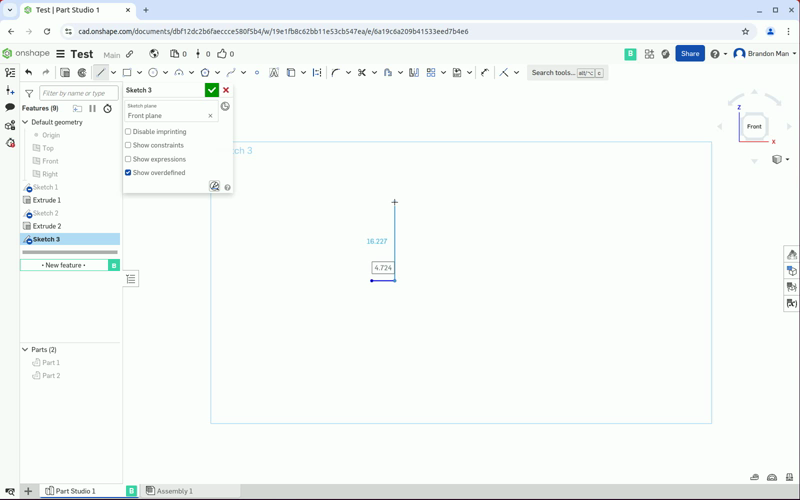
click(394, 201)
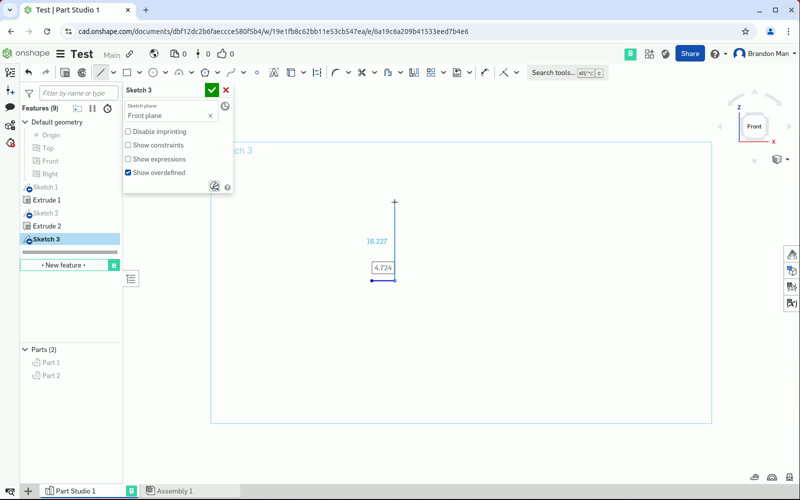
key_up(shift)
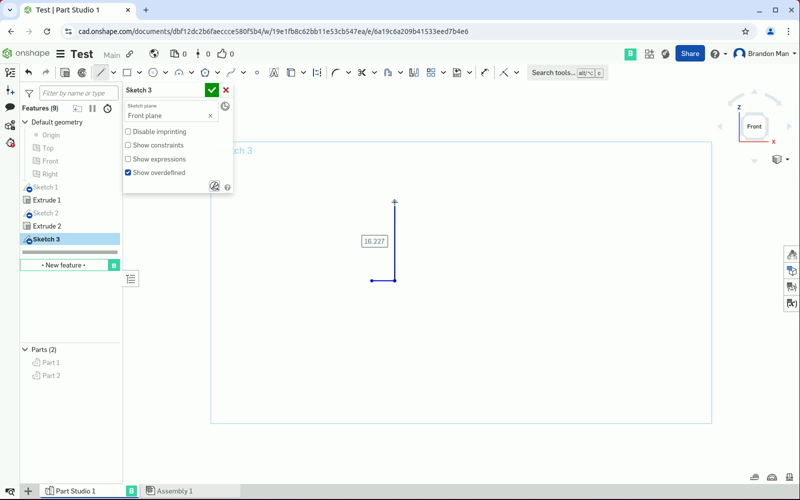
key_down(shift)
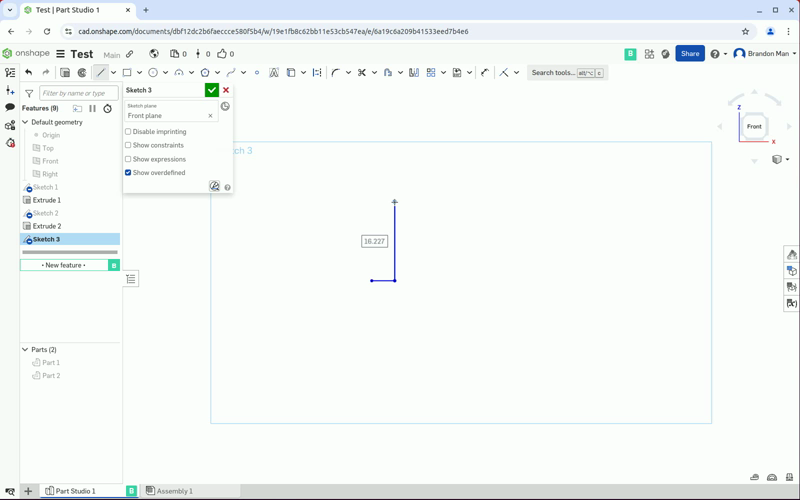
mouse_move(424, 201)
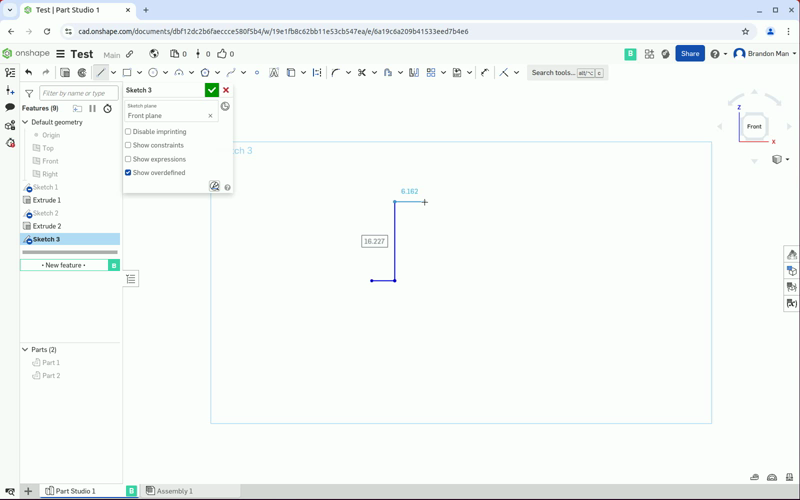
mouse_move(371, 201)
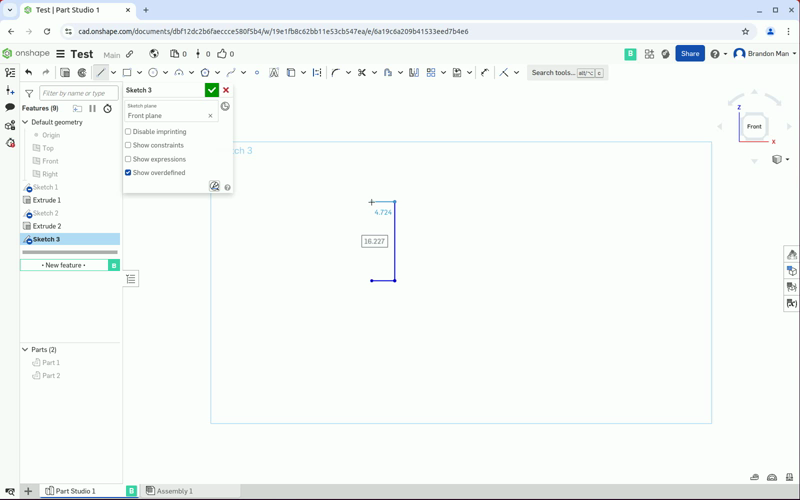
click(371, 201)
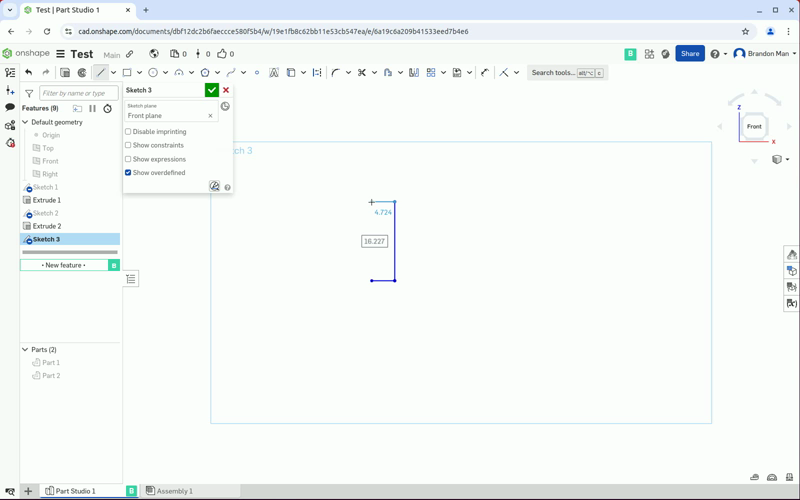
key_up(shift)
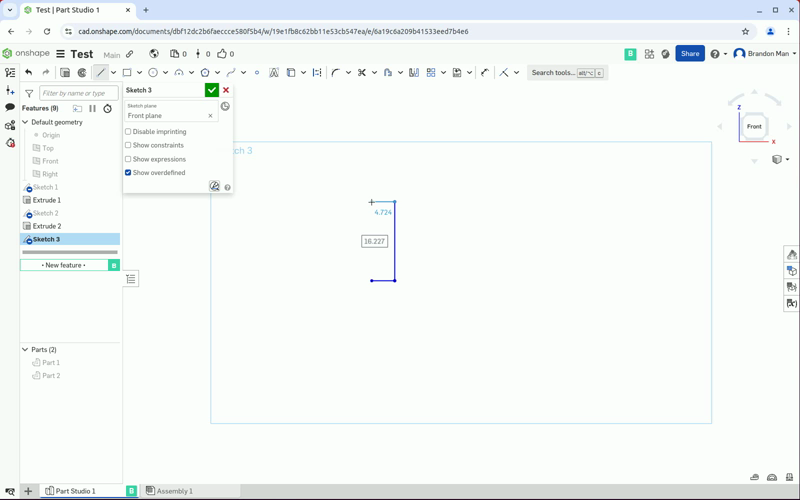
key_down(shift)
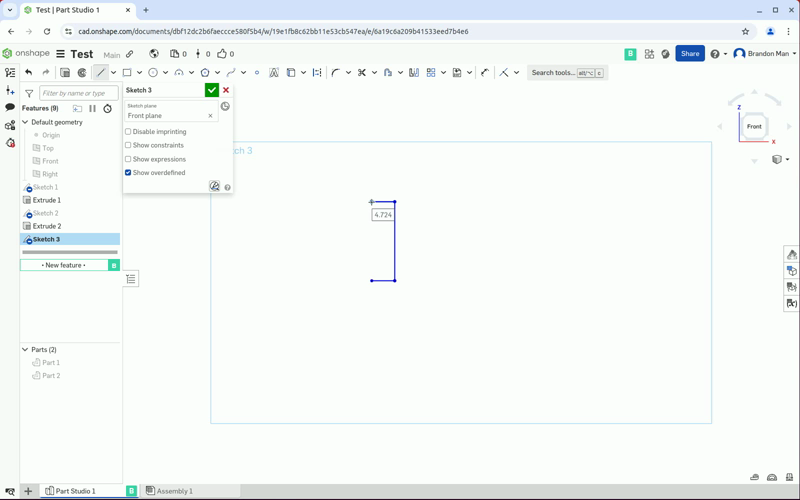
mouse_move(401, 201)
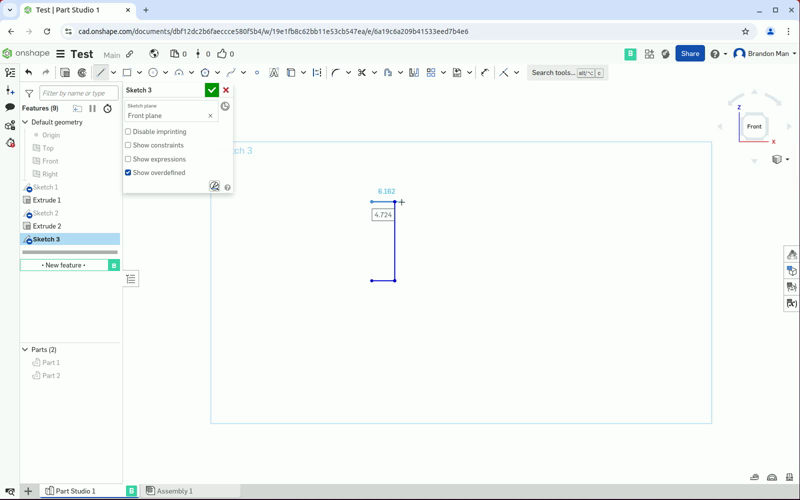
mouse_move(371, 228)
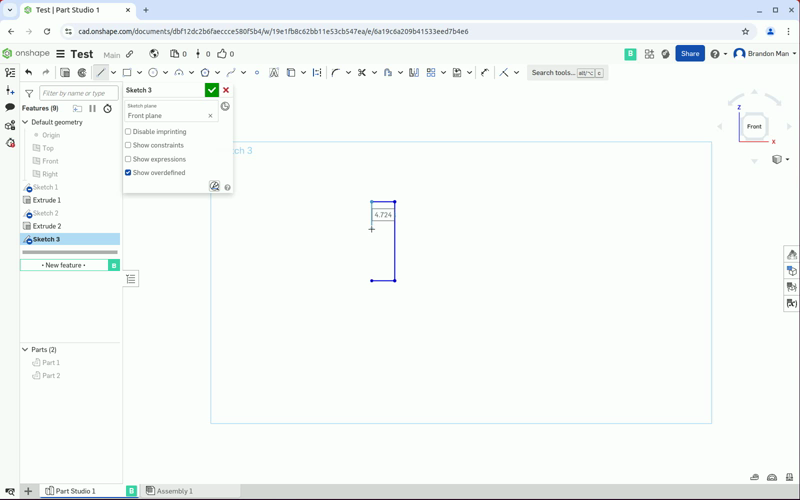
click(371, 228)
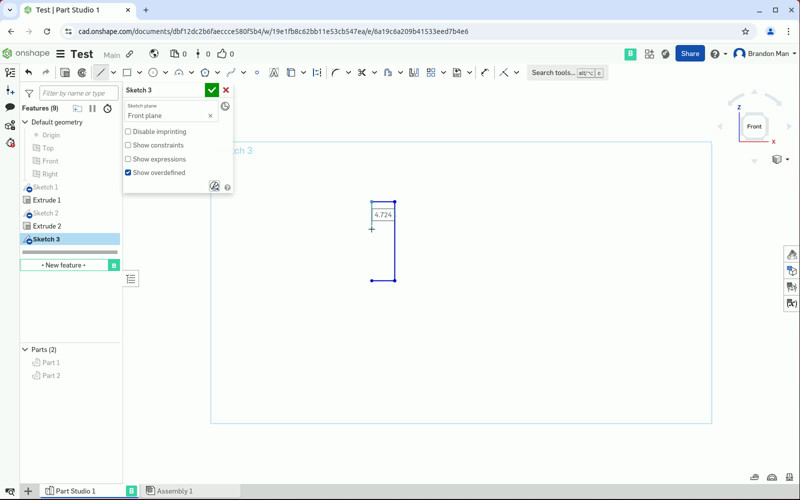
key_up(shift)
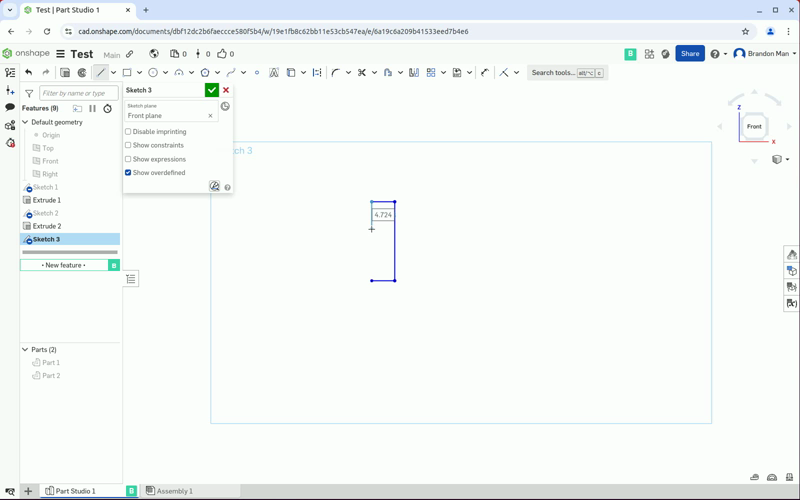
key_down(shift)
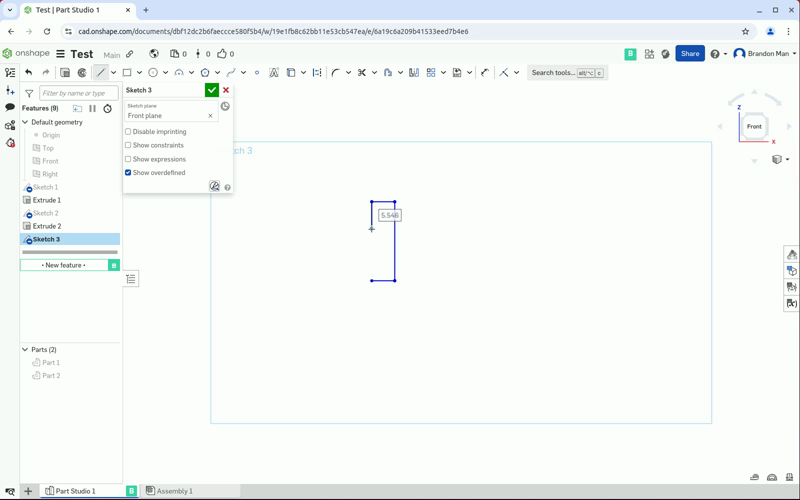
mouse_move(401, 228)
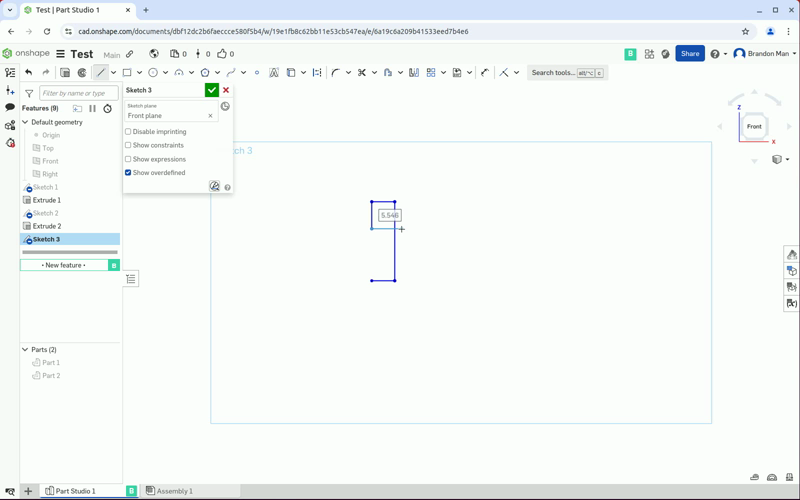
mouse_move(371, 253)
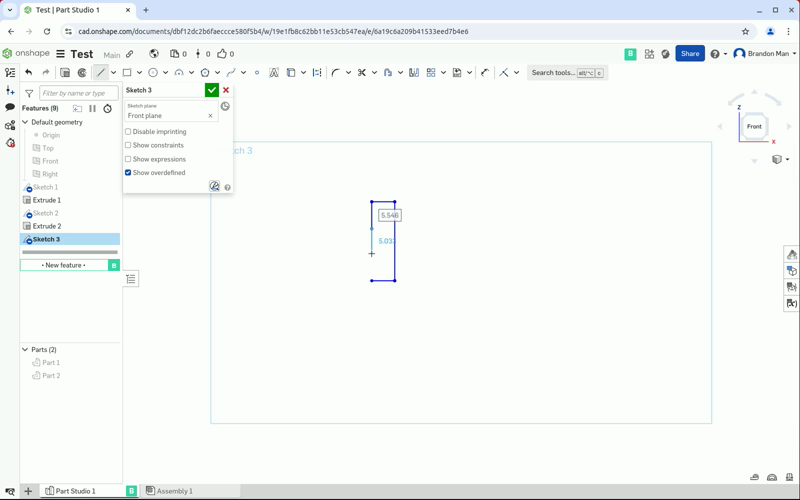
click(371, 253)
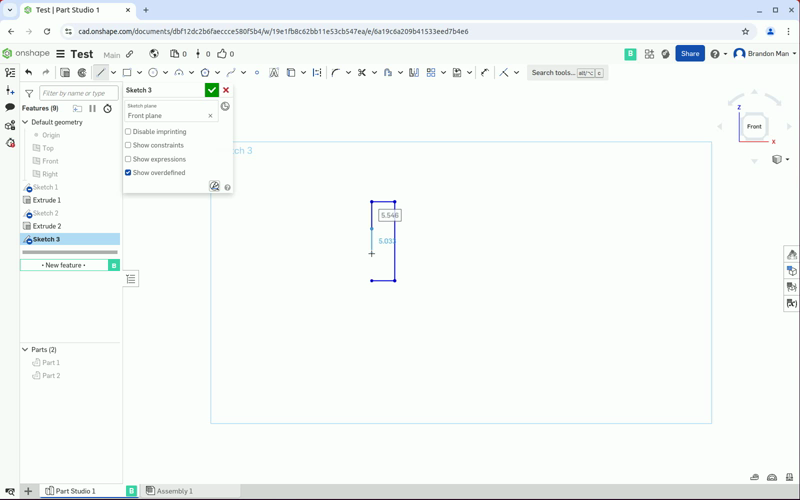
key_up(shift)
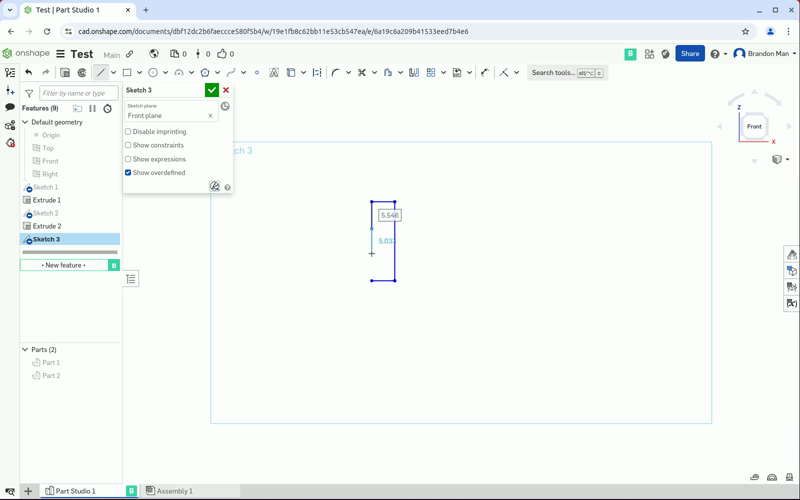
mouse_move(401, 253)
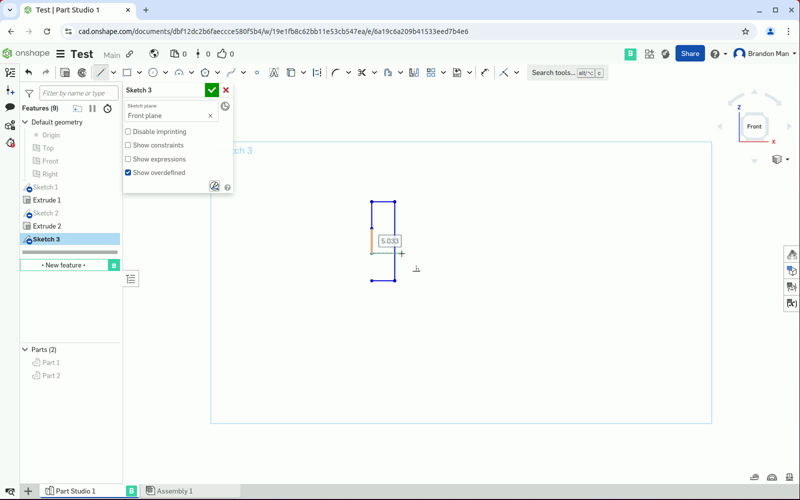
key_down(shift)
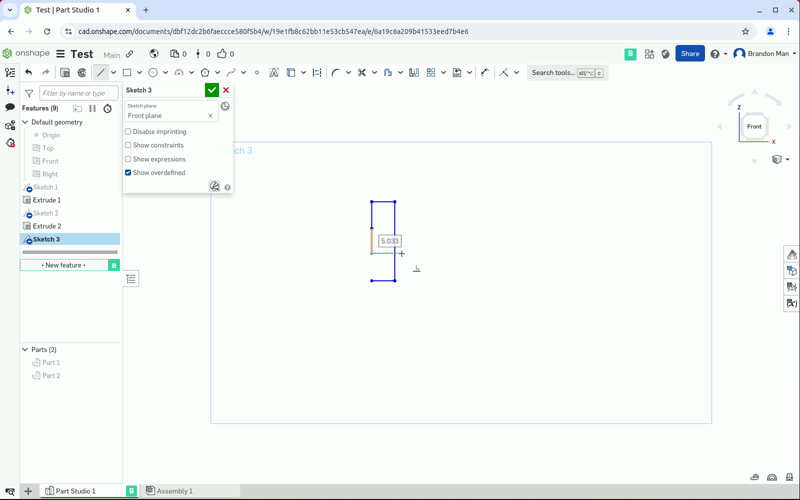
mouse_move(371, 280)
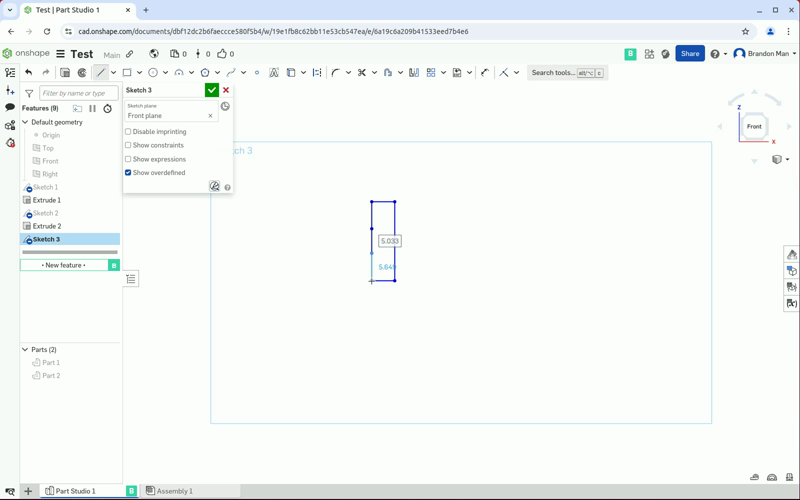
key_up(shift)
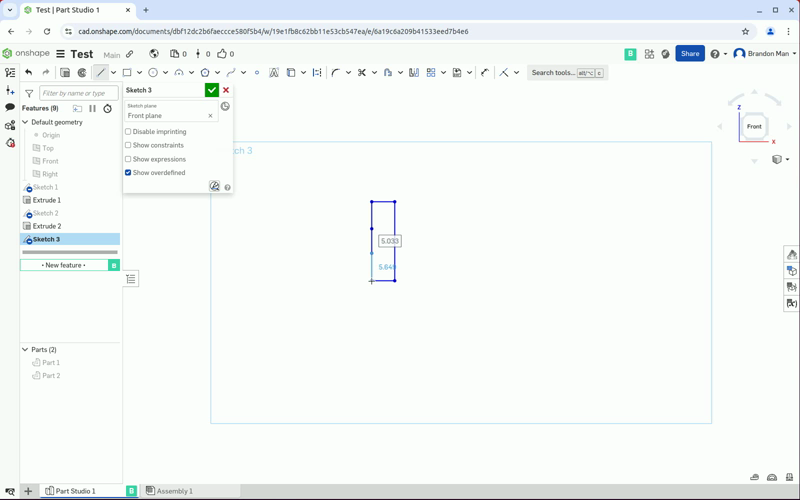
click(371, 280)
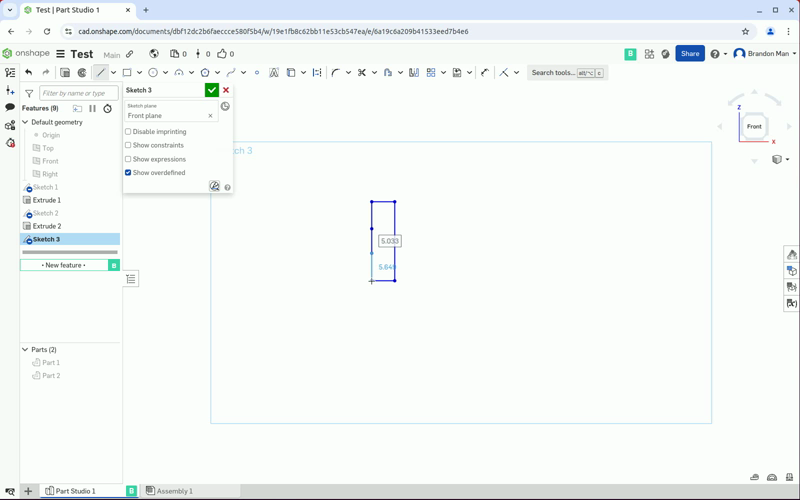
key(esc)
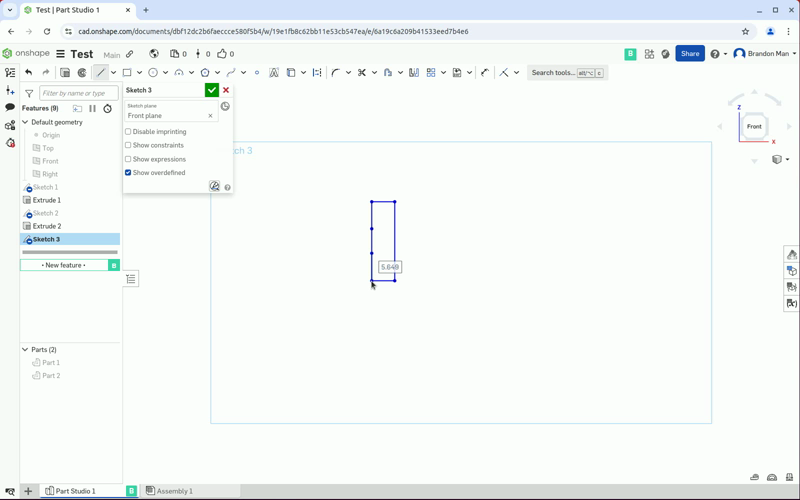
mouse_move(387, 228)
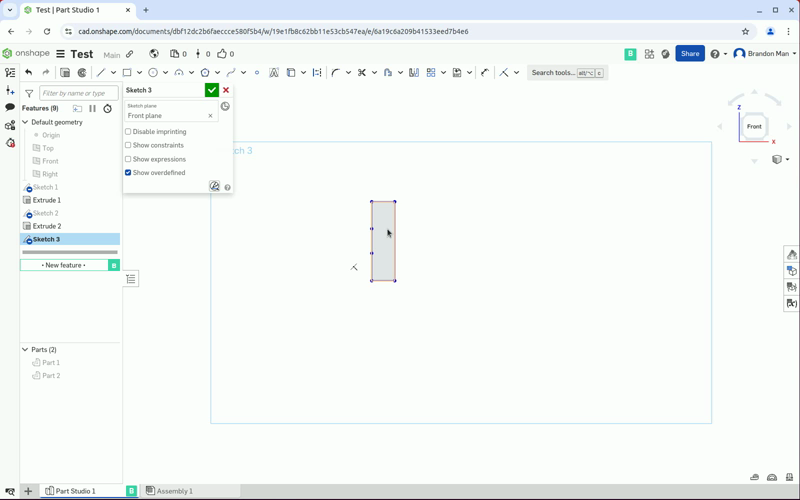
click(387, 228)
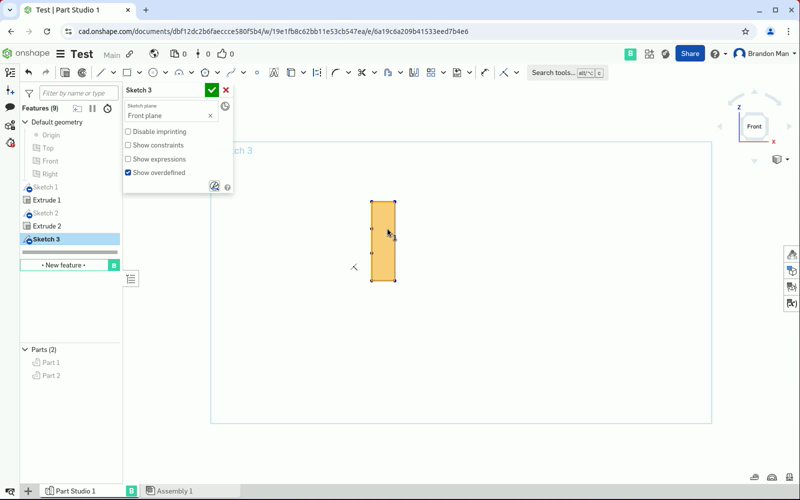
mouse_move(73, 352)
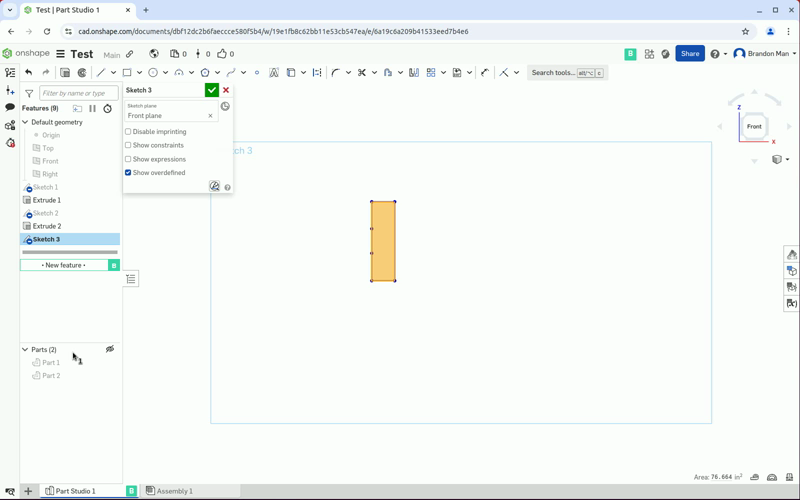
key(shift+y)
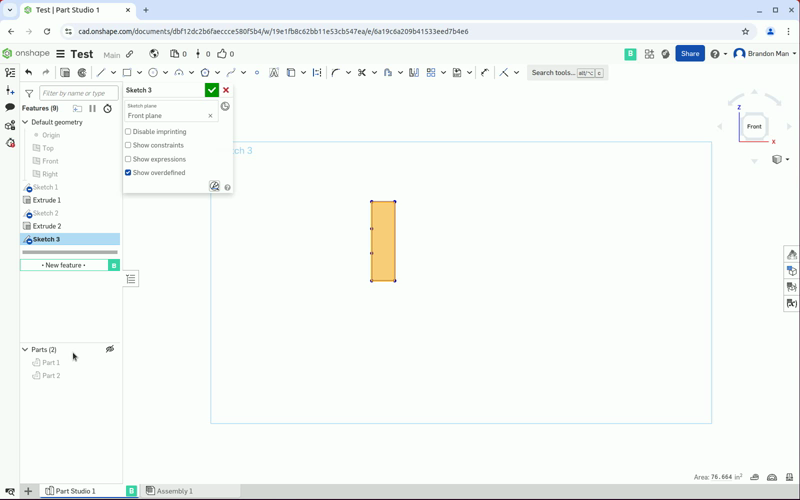
key(shift+e)
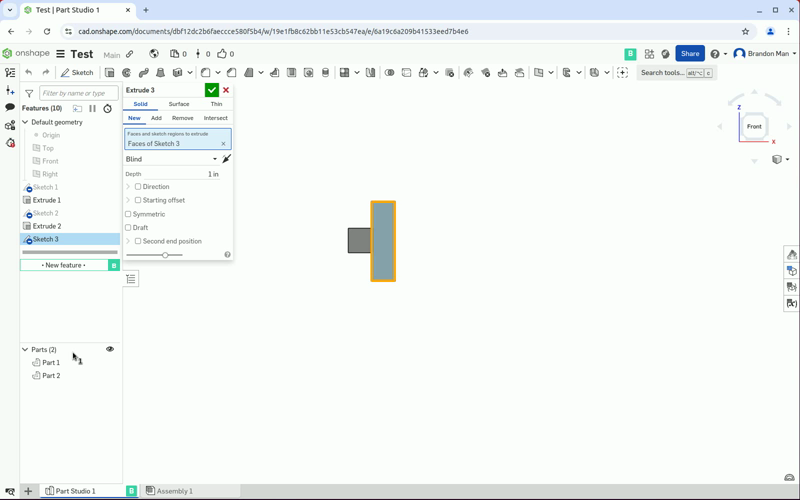
mouse_move(143, 106)
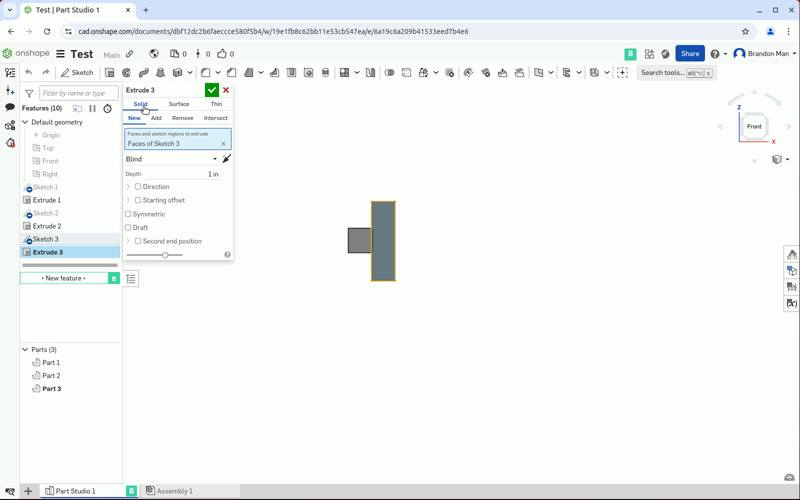
click(143, 106)
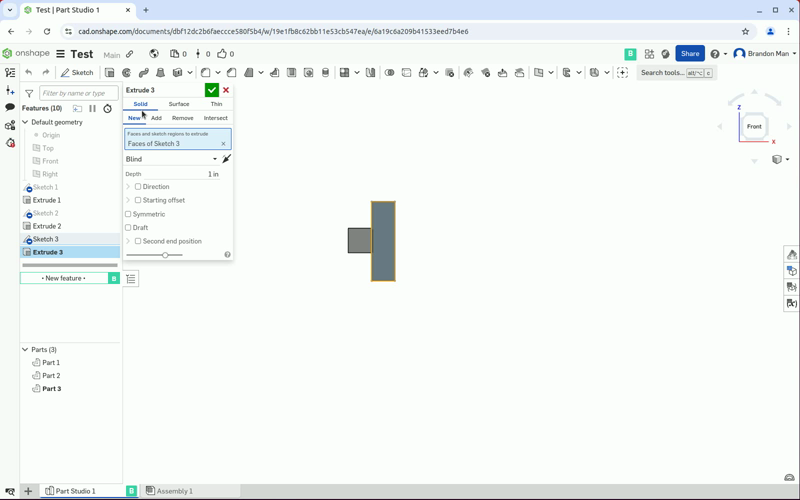
mouse_move(137, 120)
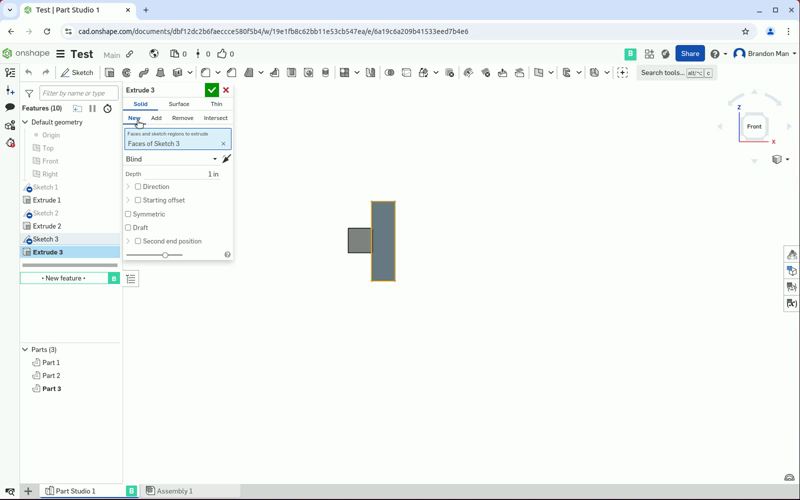
click(137, 120)
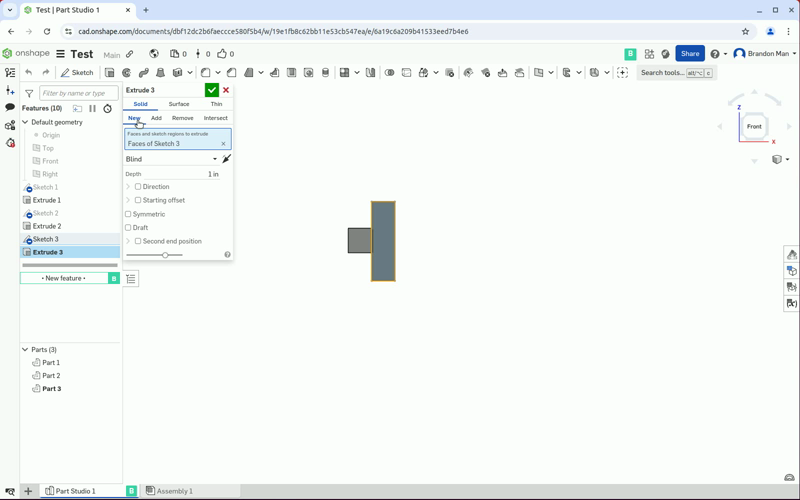
key(tab, 4)
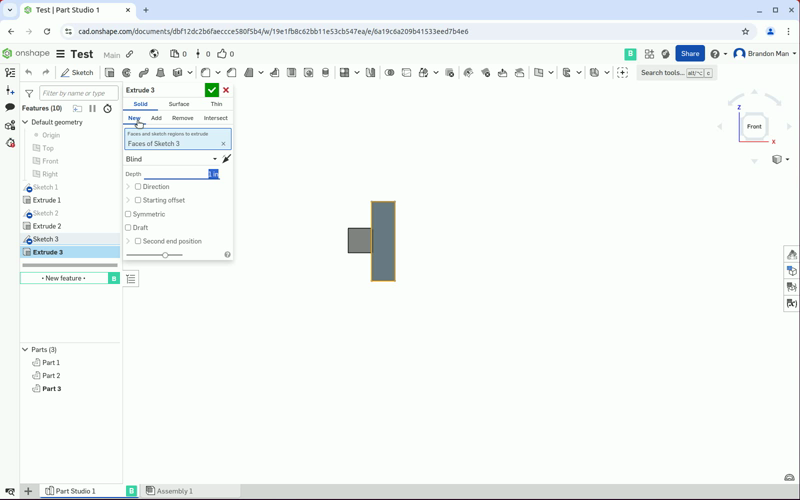
text(6.258)
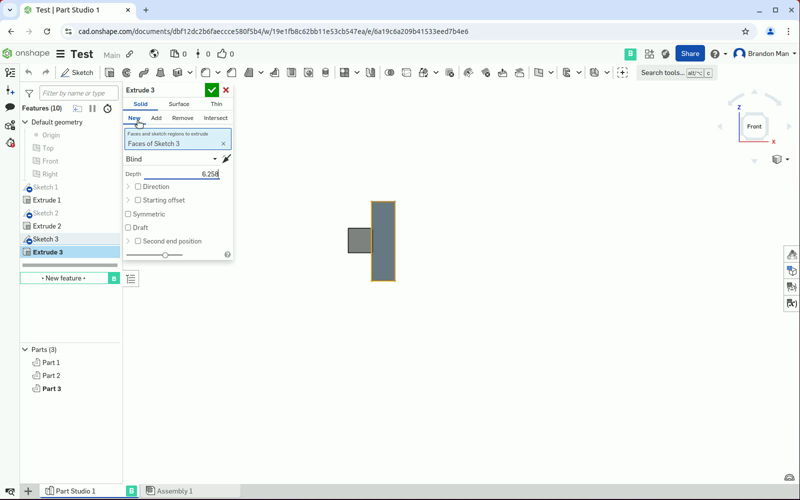
key(tab, 3)
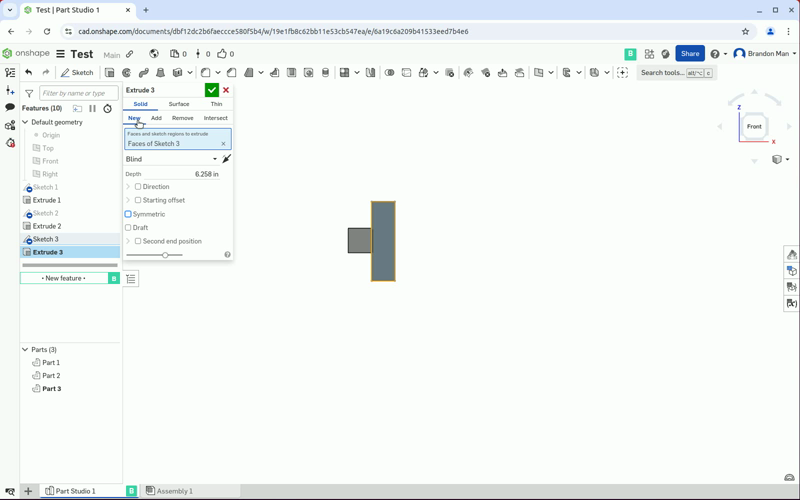
key(space)
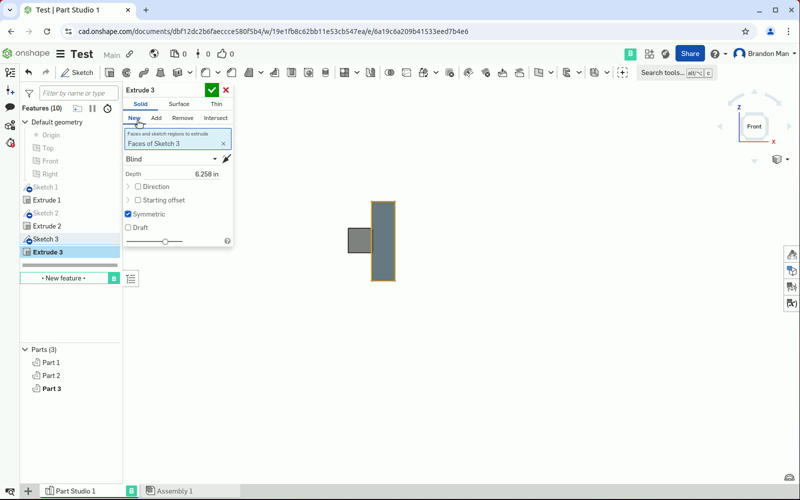
key(enter)
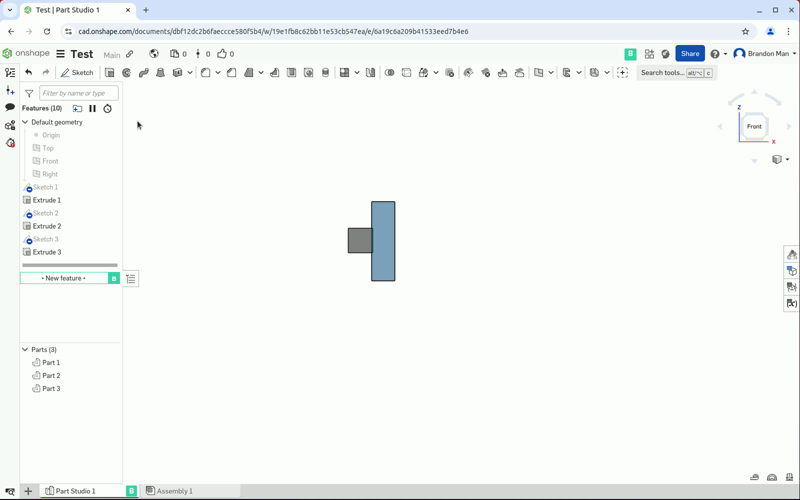
key(shift+h)
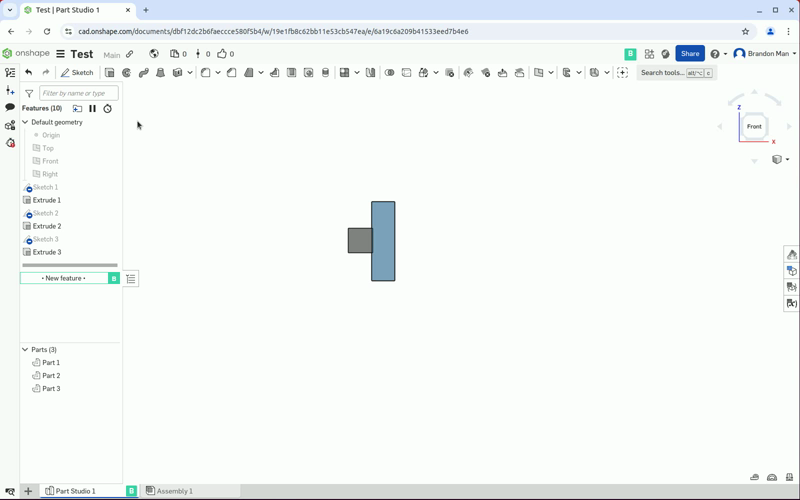
key(shift+h)
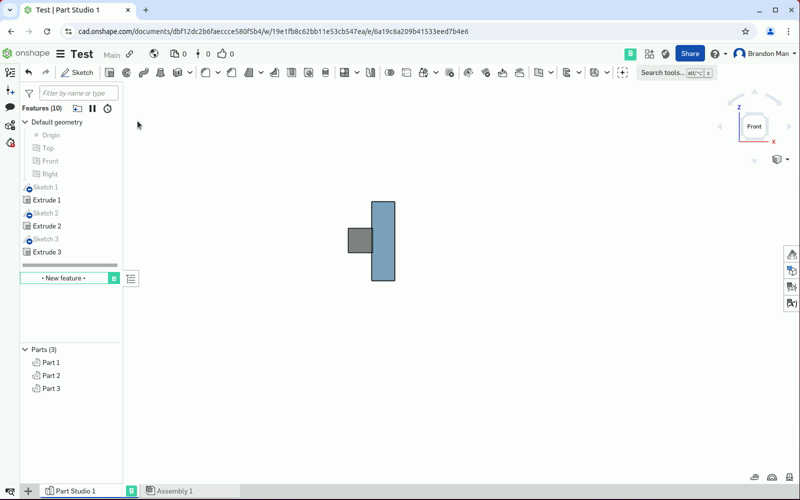
mouse_move(73, 189)
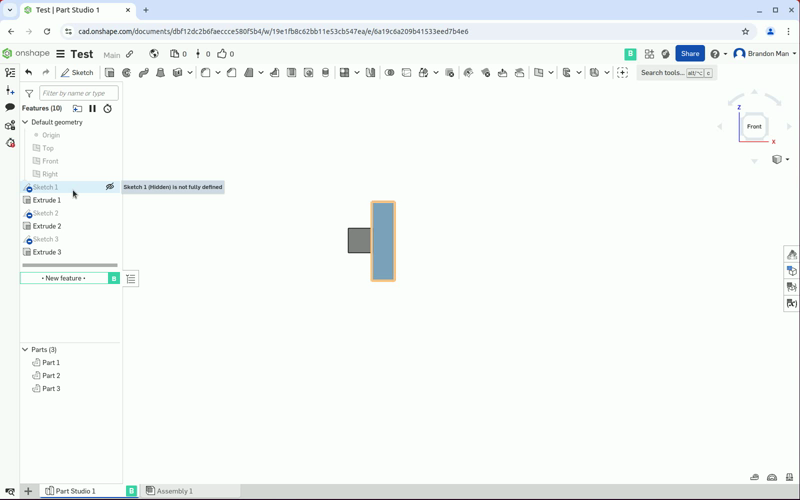
click(73, 189)
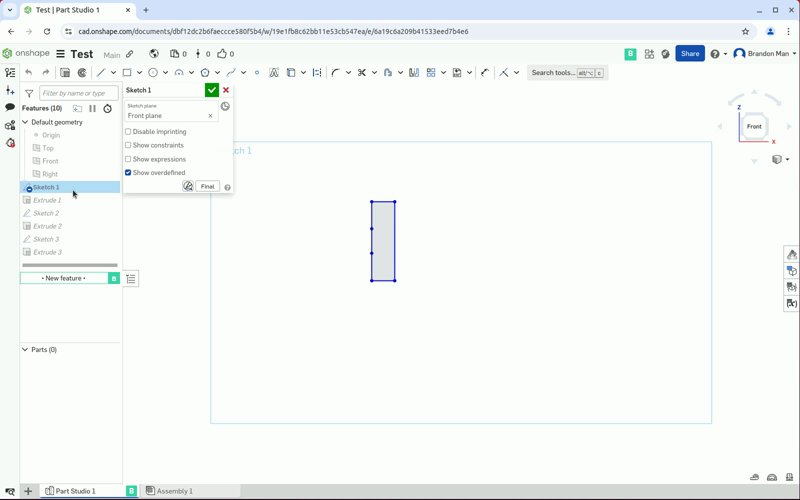
mouse_move(229, 92)
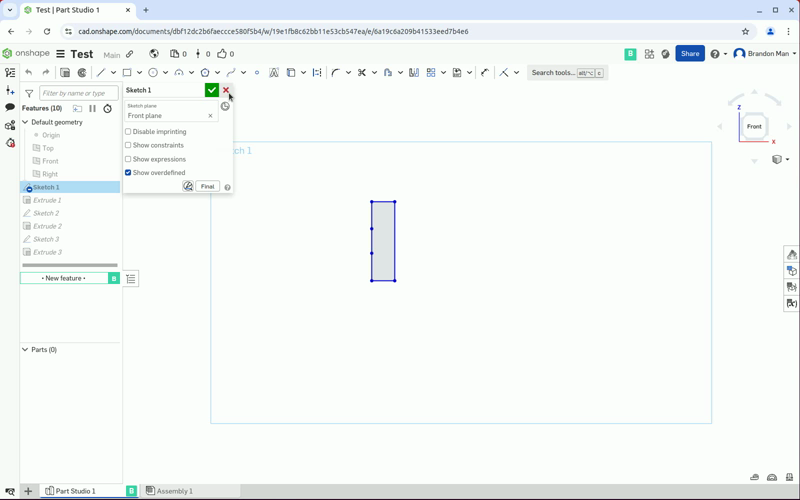
click(229, 92)
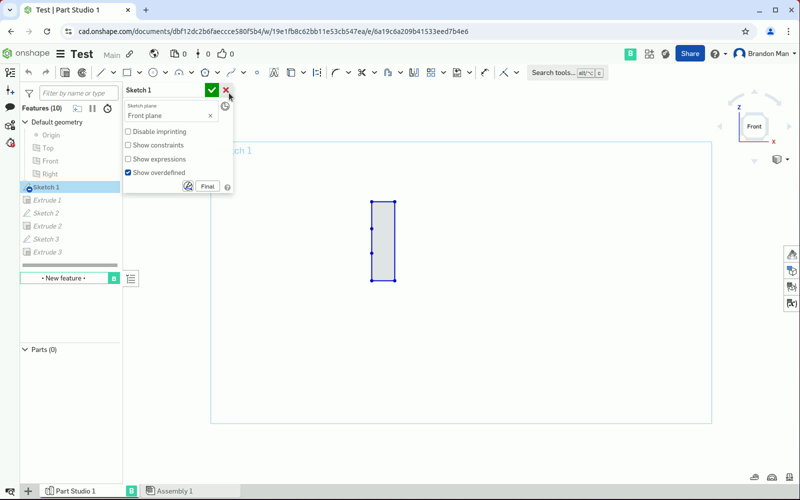
key(shift+s)
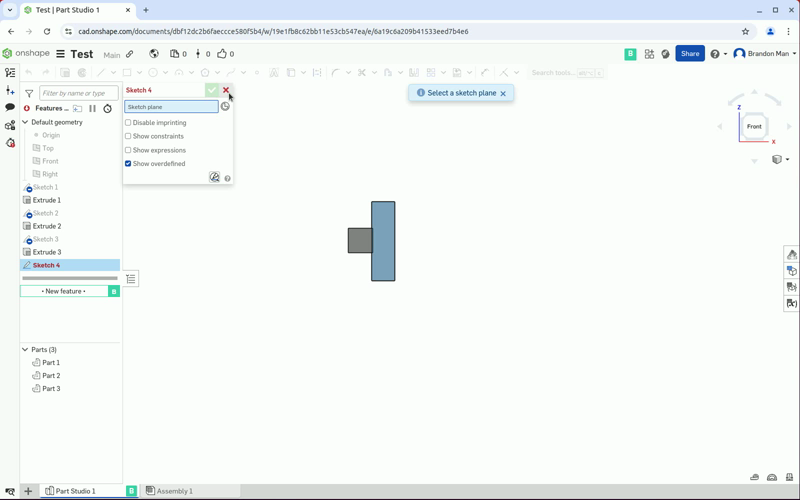
mouse_move(73, 163)
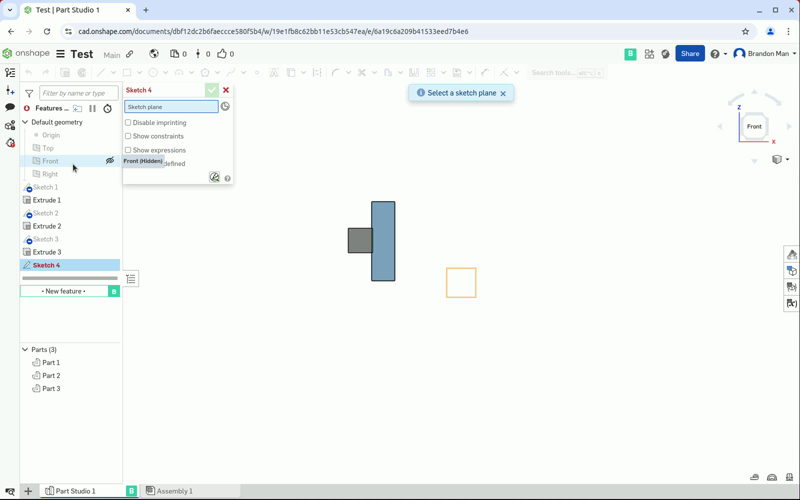
click(73, 163)
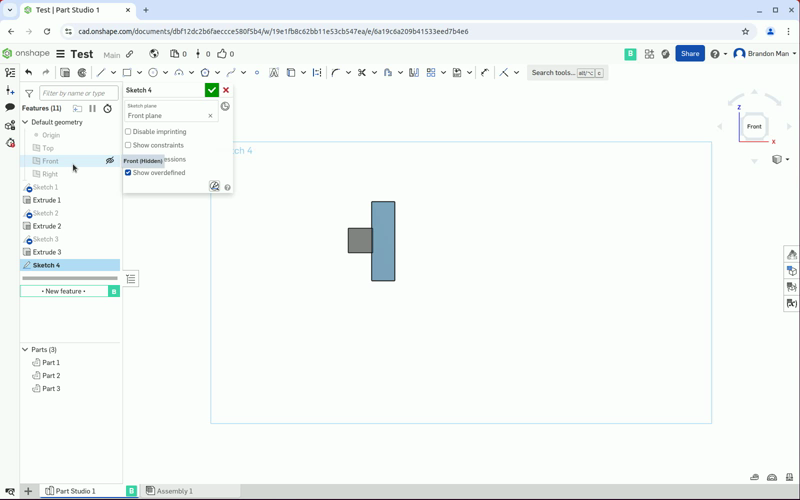
mouse_move(73, 352)
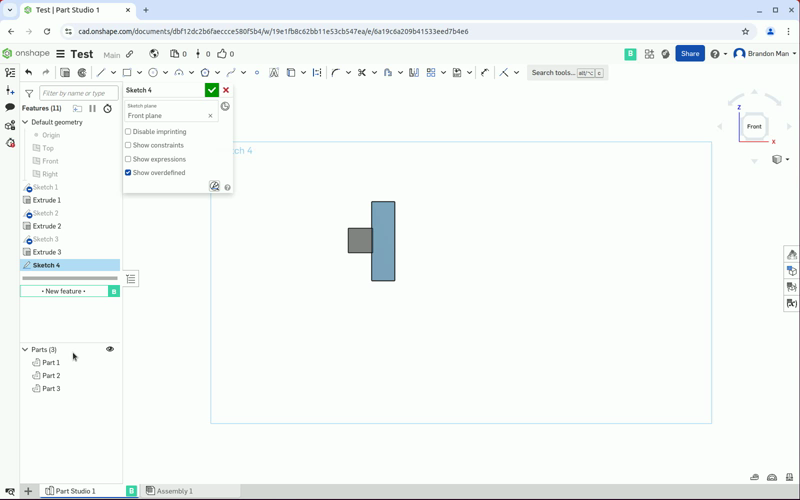
key(y)
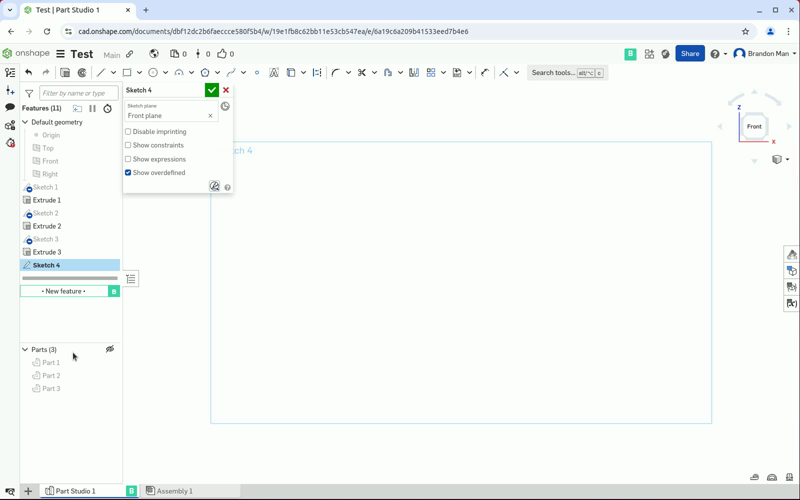
key(l)
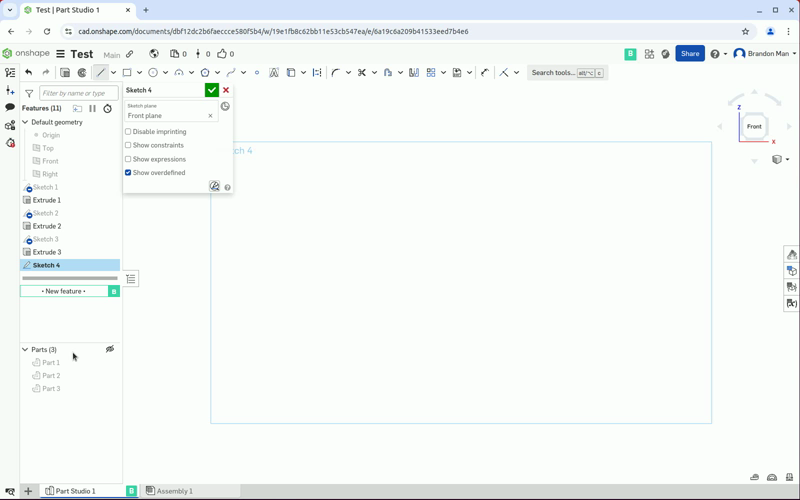
key_down(shift)
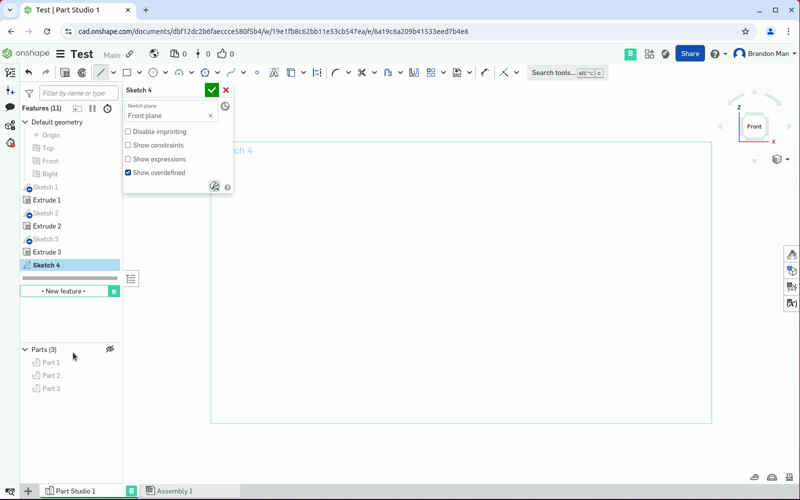
mouse_move(348, 252)
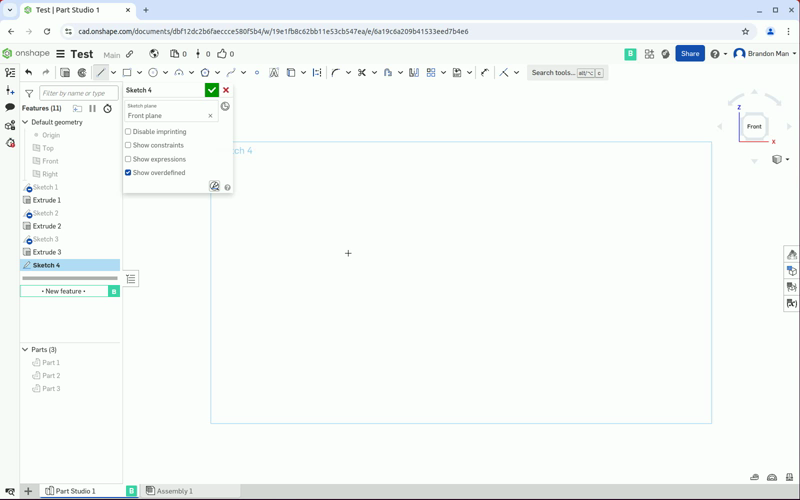
click(348, 252)
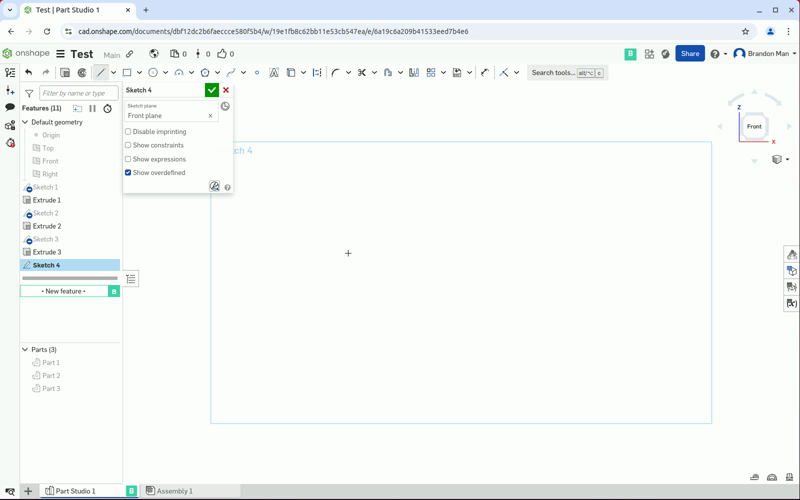
key_up(shift)
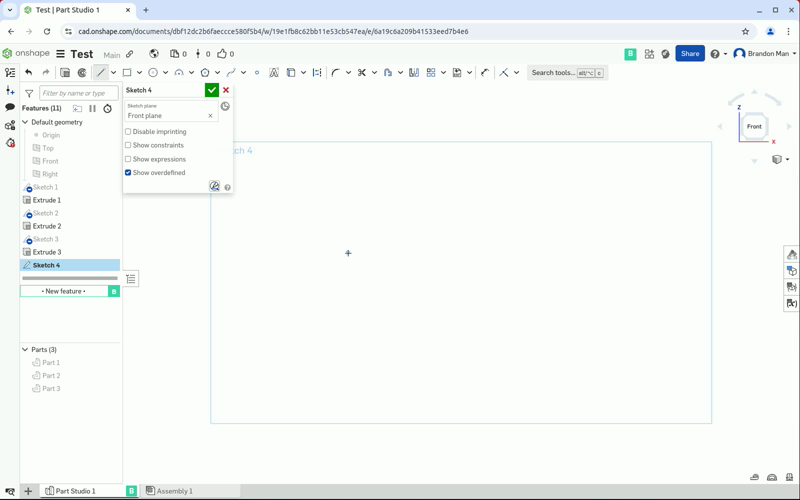
key_down(shift)
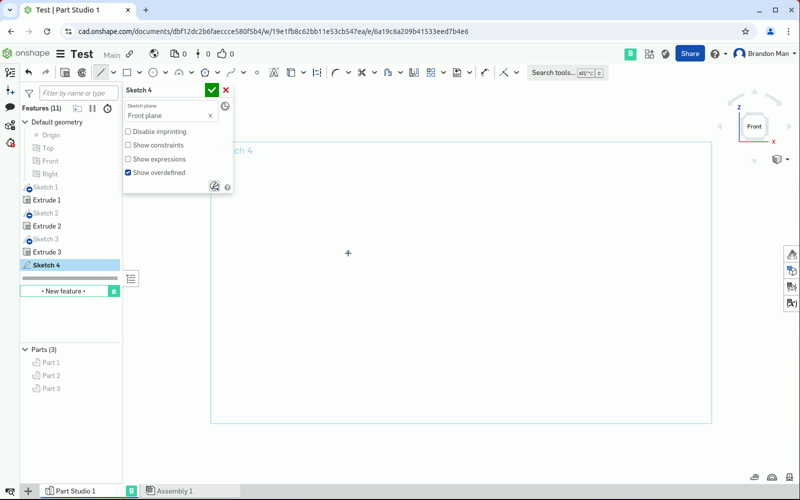
mouse_move(378, 252)
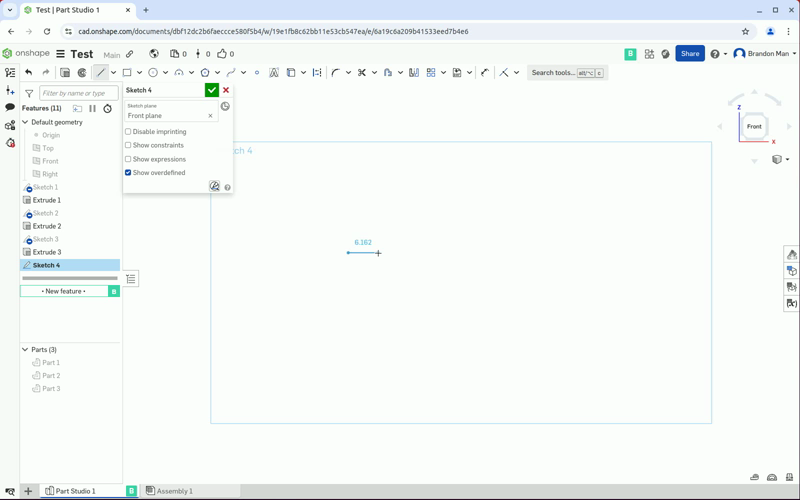
mouse_move(372, 252)
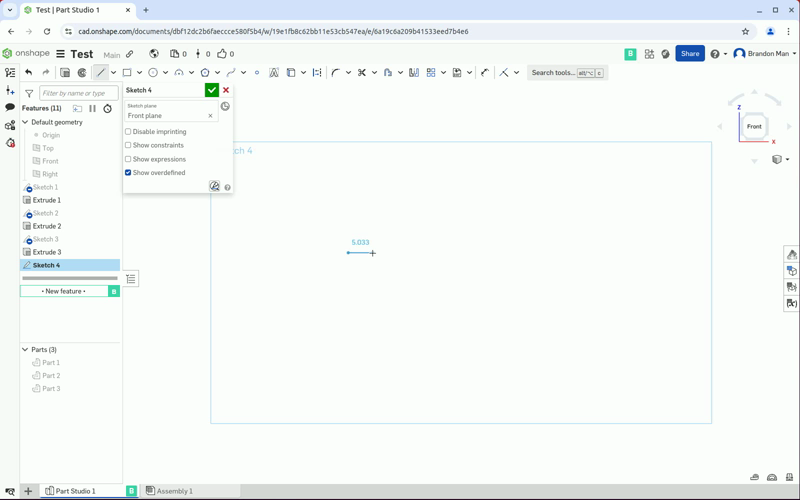
click(372, 252)
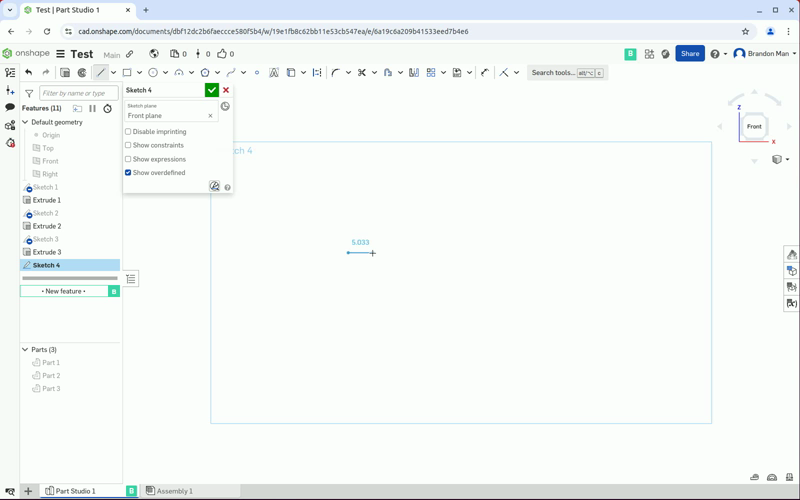
key_up(shift)
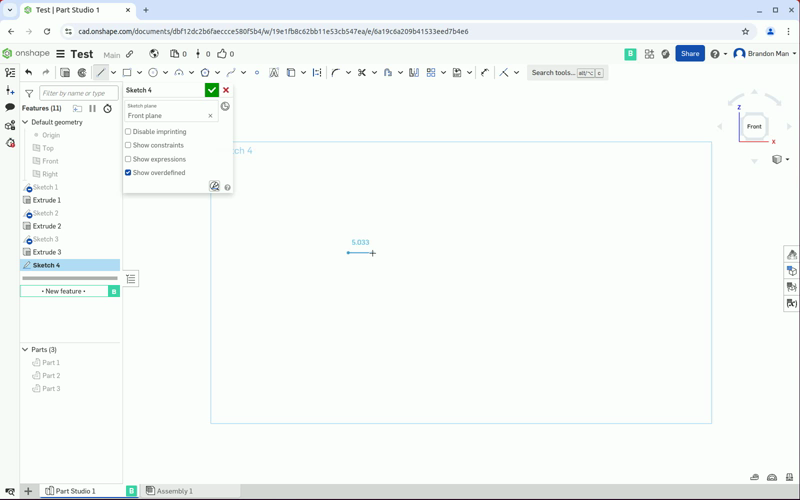
key_down(shift)
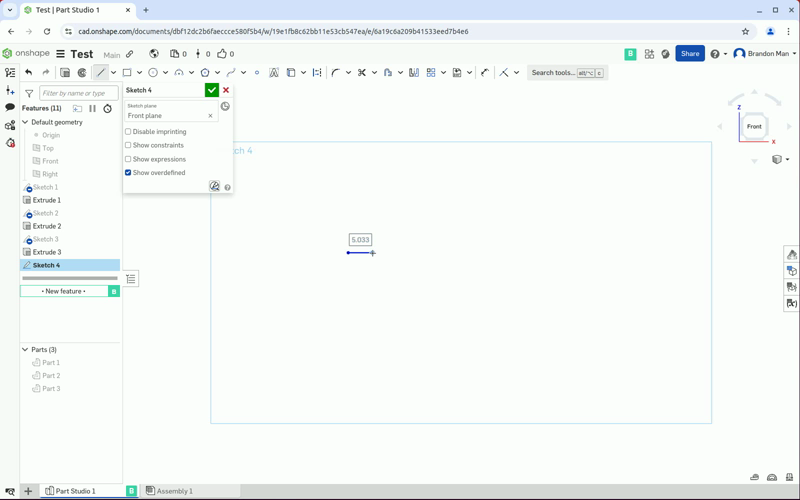
mouse_move(402, 252)
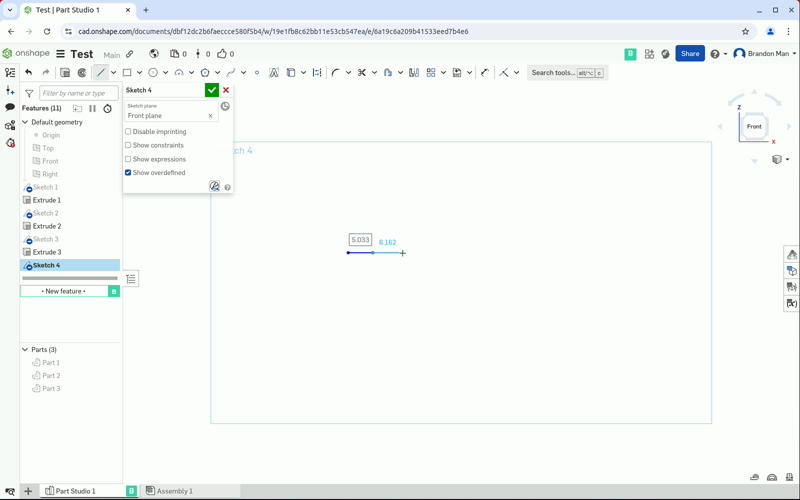
mouse_move(372, 228)
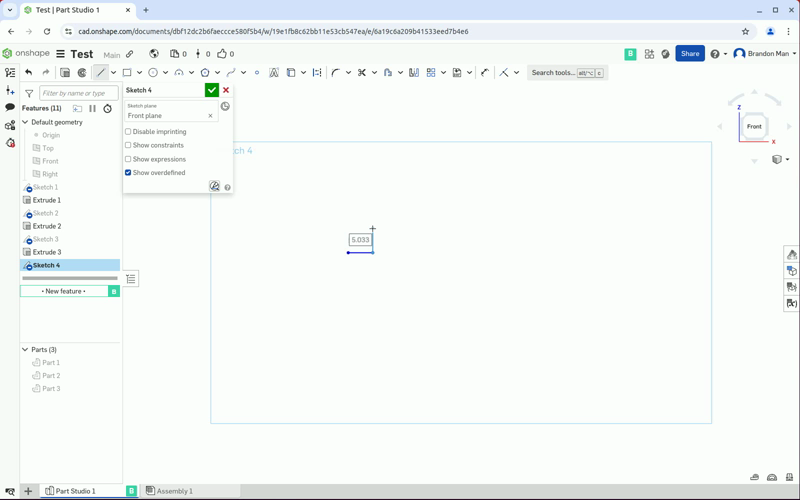
click(372, 228)
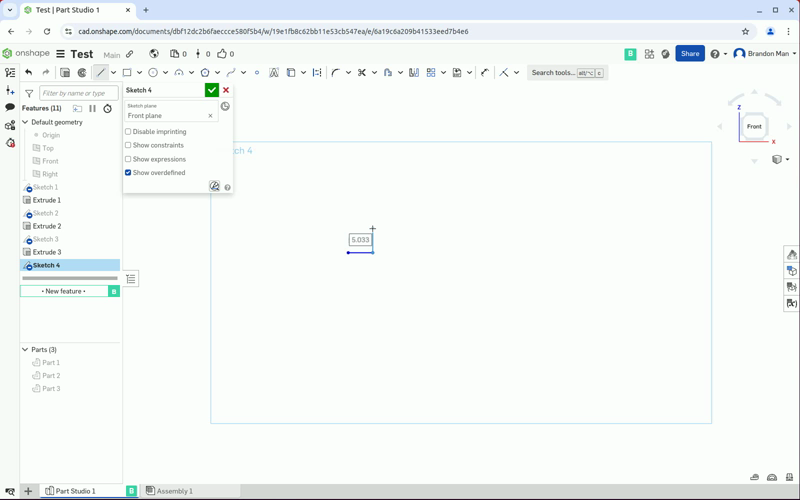
key_up(shift)
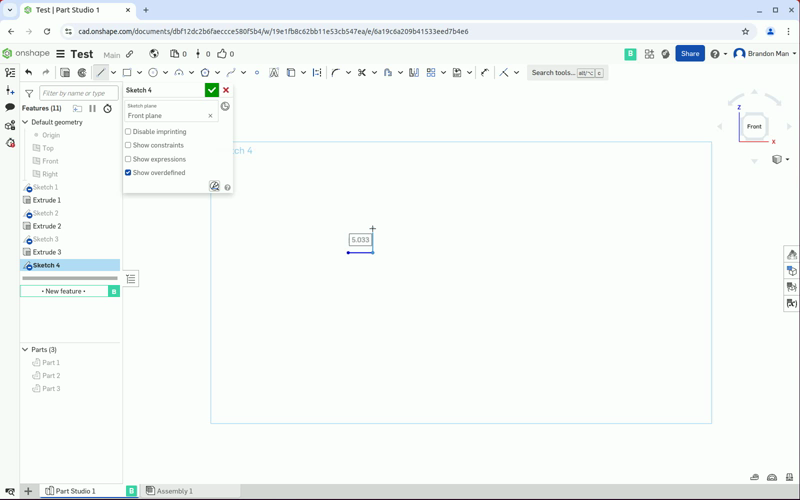
key_down(shift)
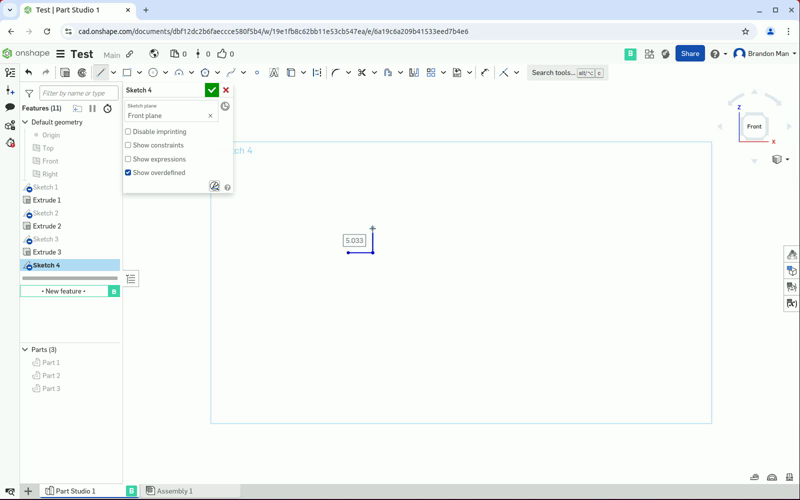
mouse_move(402, 228)
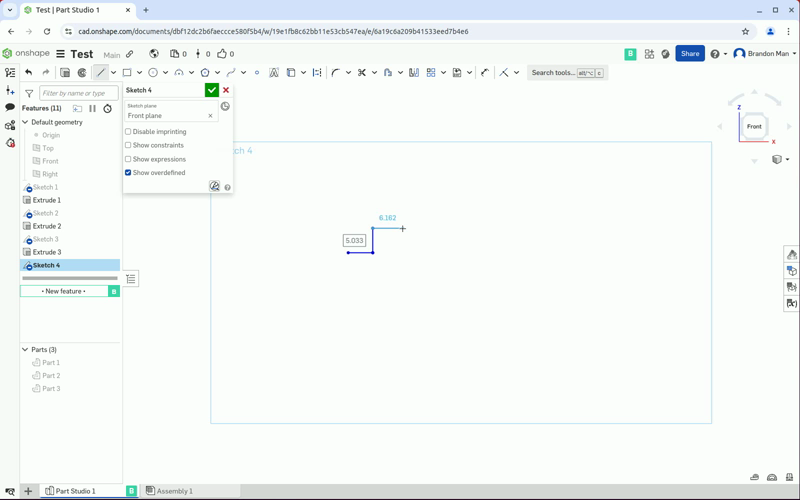
mouse_move(348, 228)
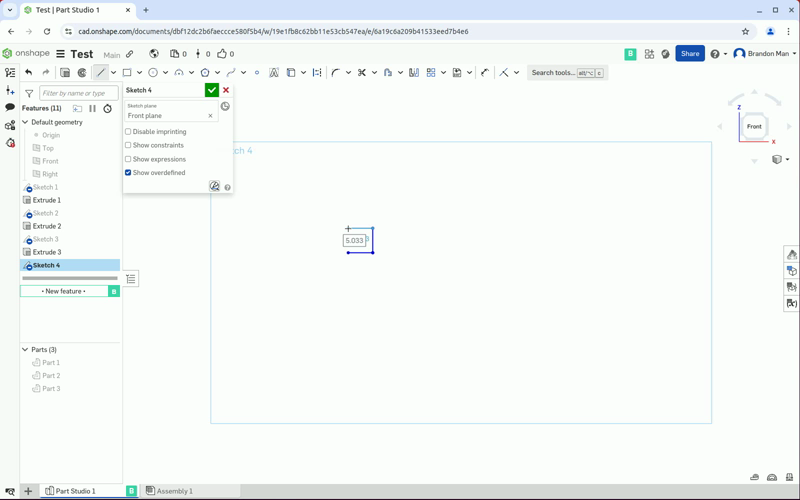
click(348, 228)
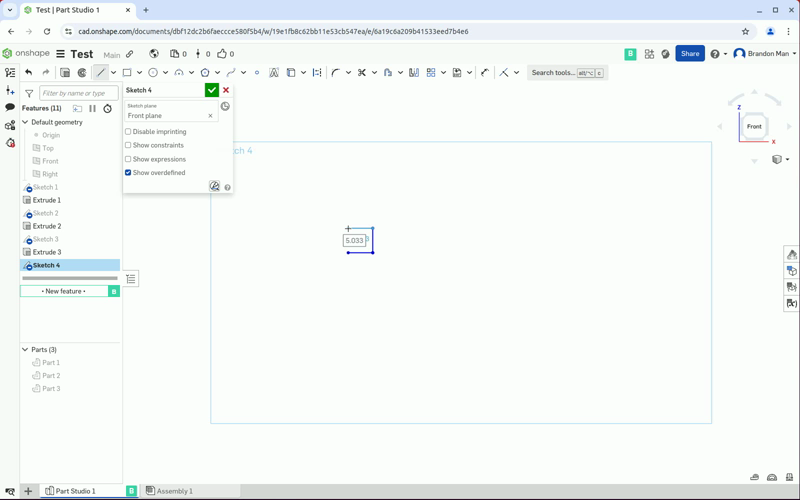
key_up(shift)
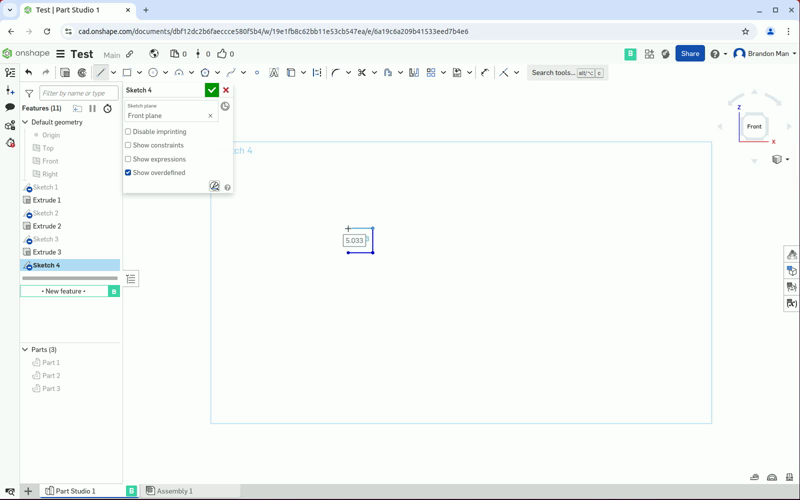
mouse_move(378, 228)
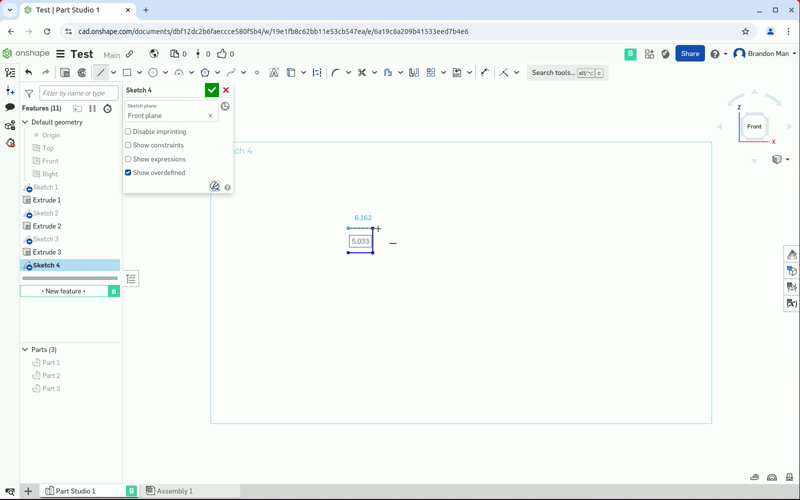
key_down(shift)
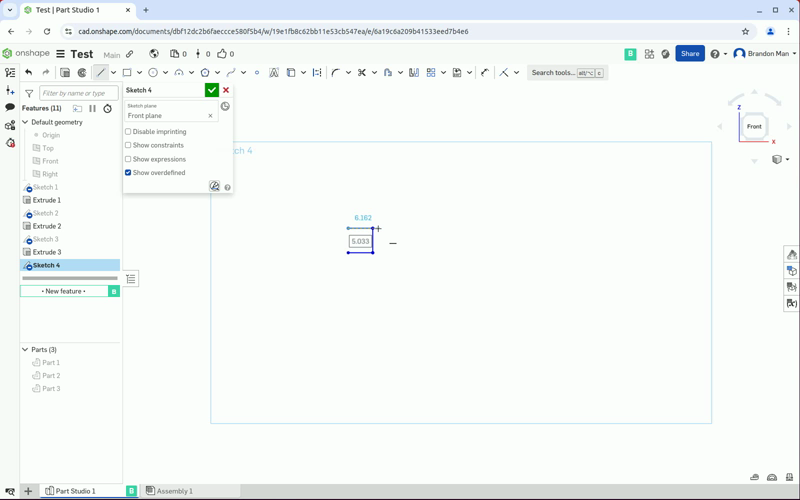
mouse_move(348, 252)
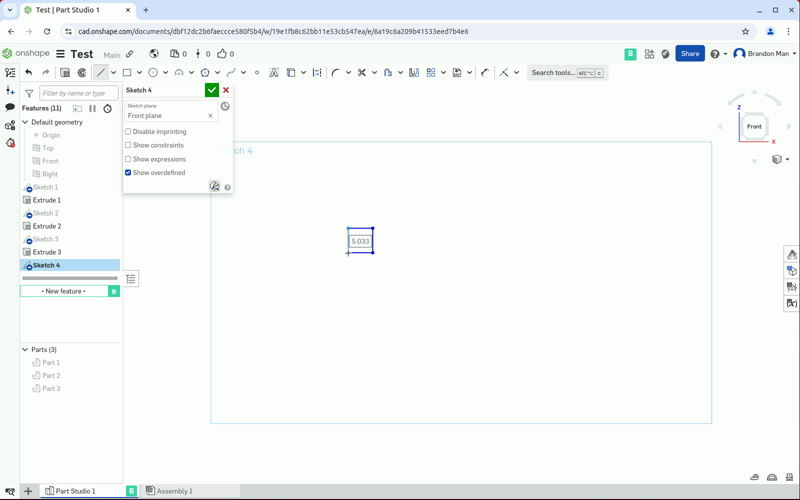
key_up(shift)
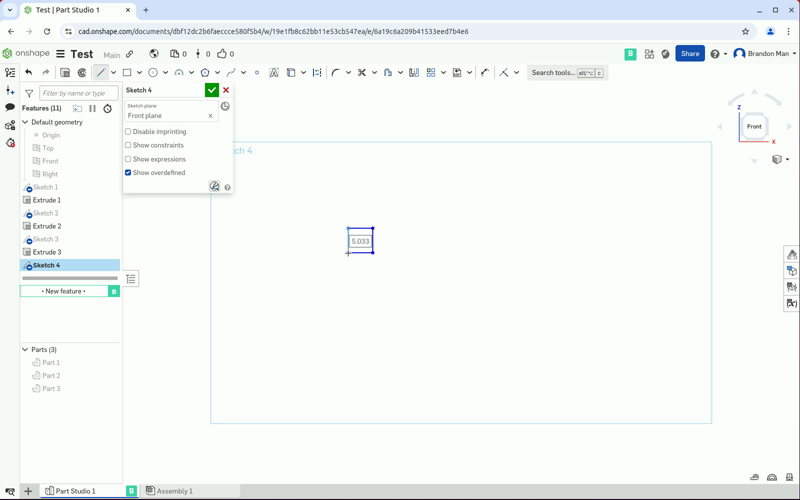
click(348, 252)
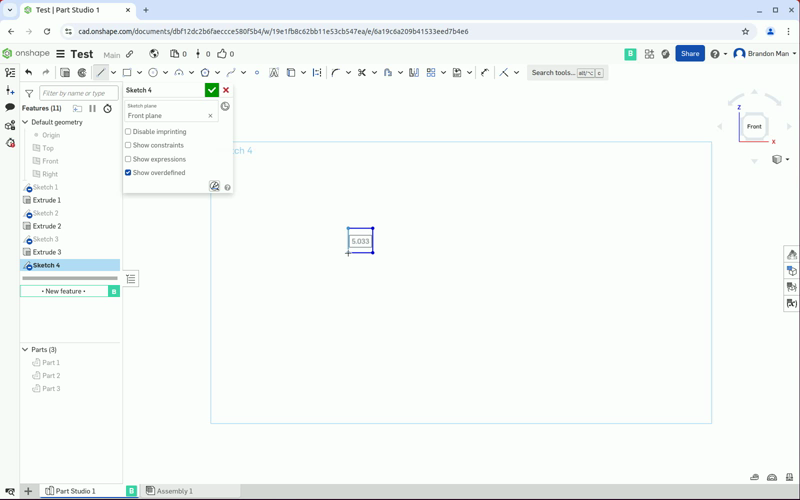
key(esc)
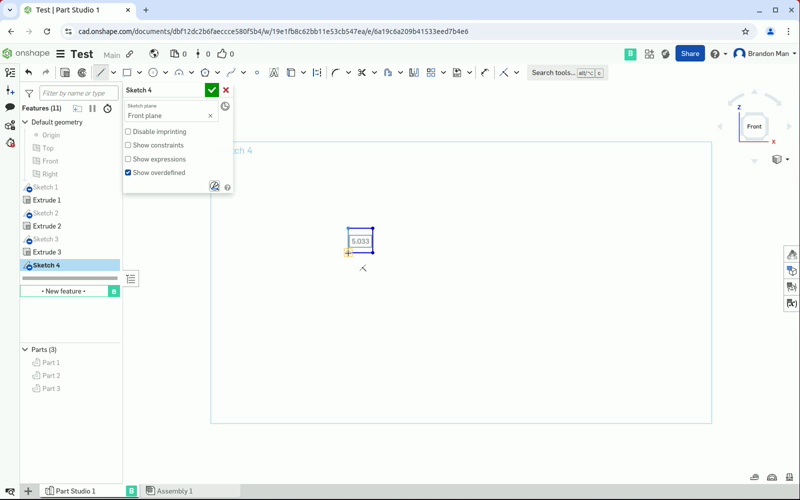
mouse_move(357, 233)
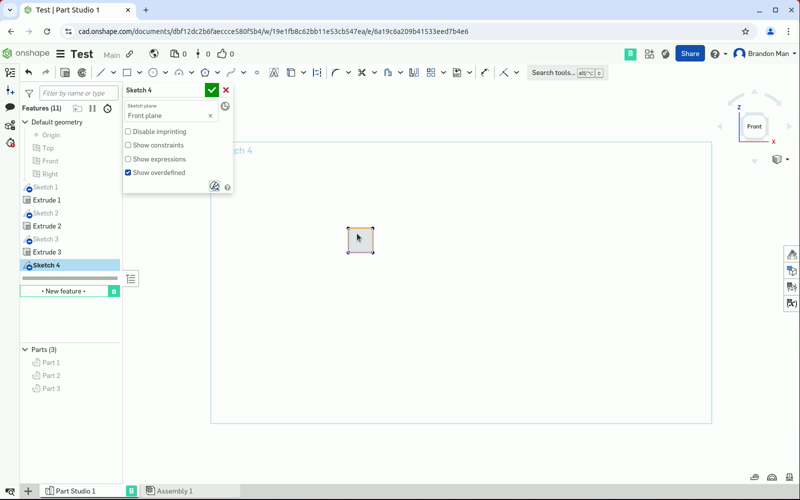
scroll(6)
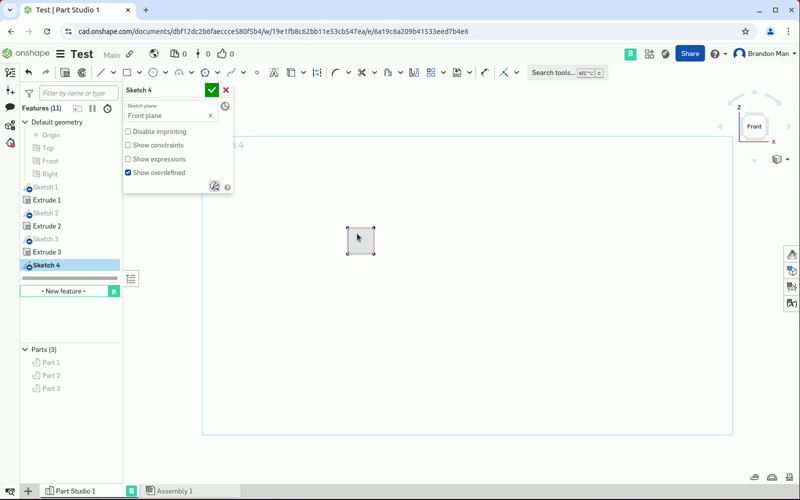
scroll(6)
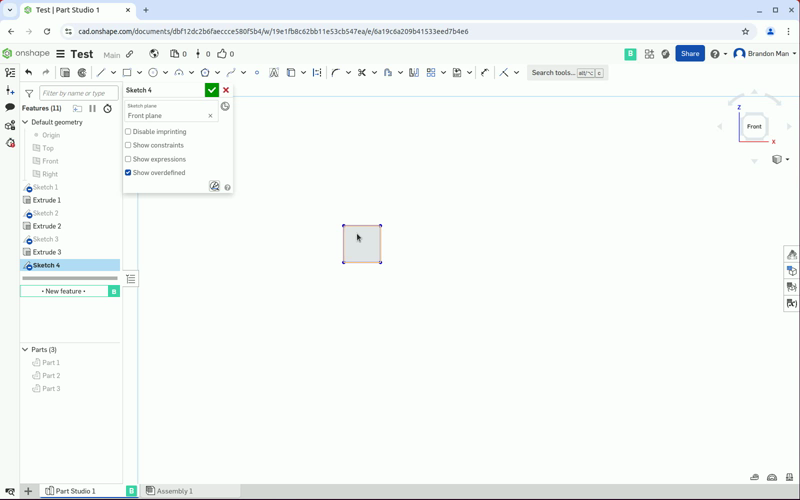
scroll(6)
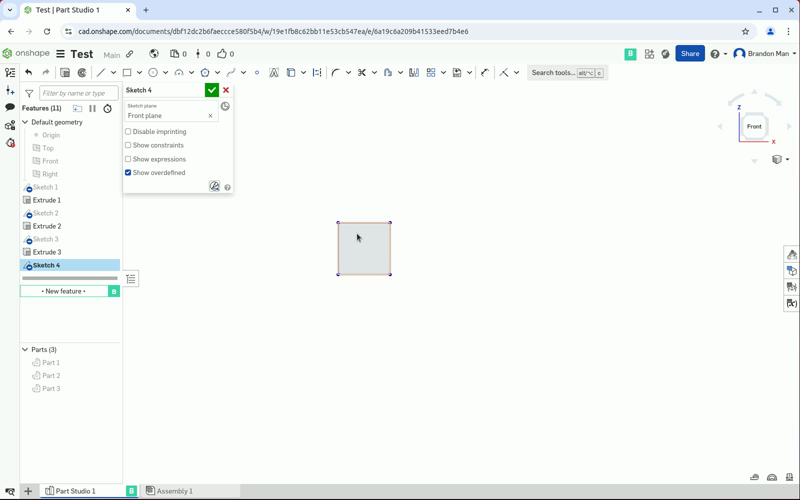
scroll(6)
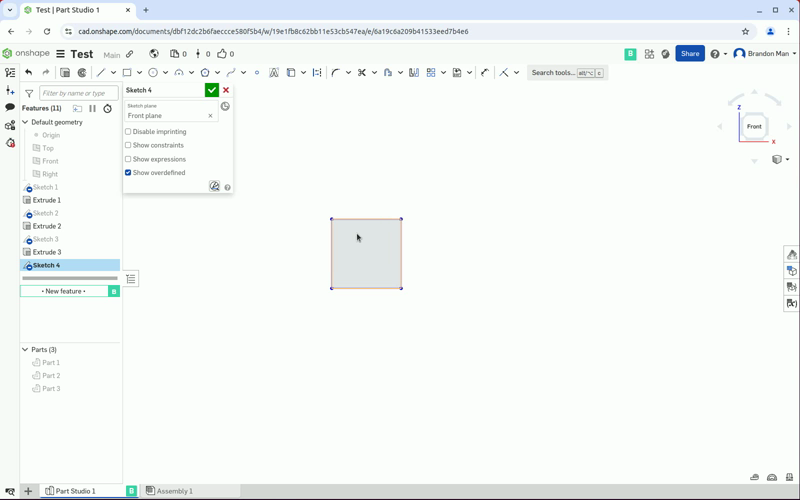
scroll(6)
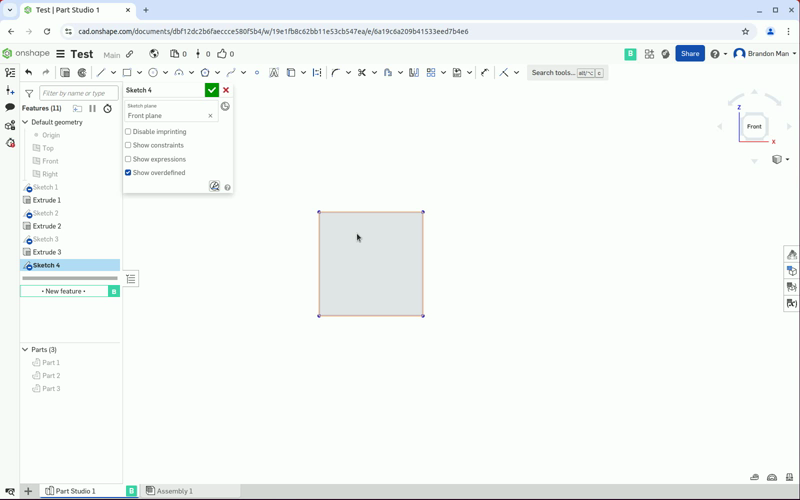
scroll(6)
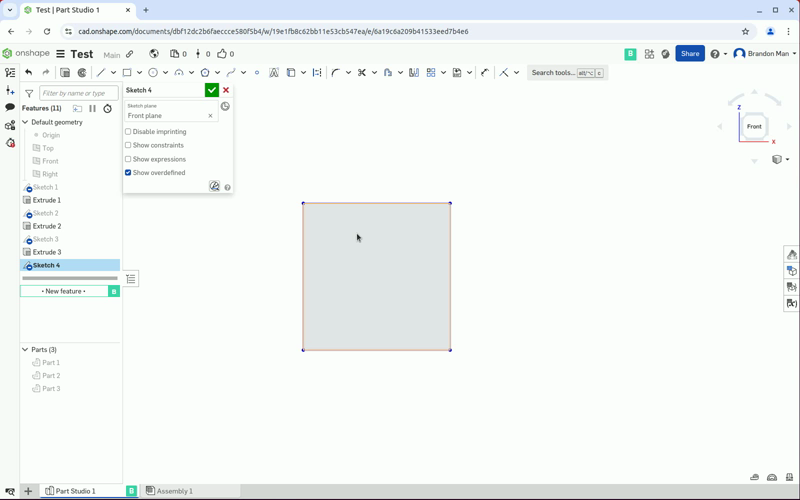
scroll(6)
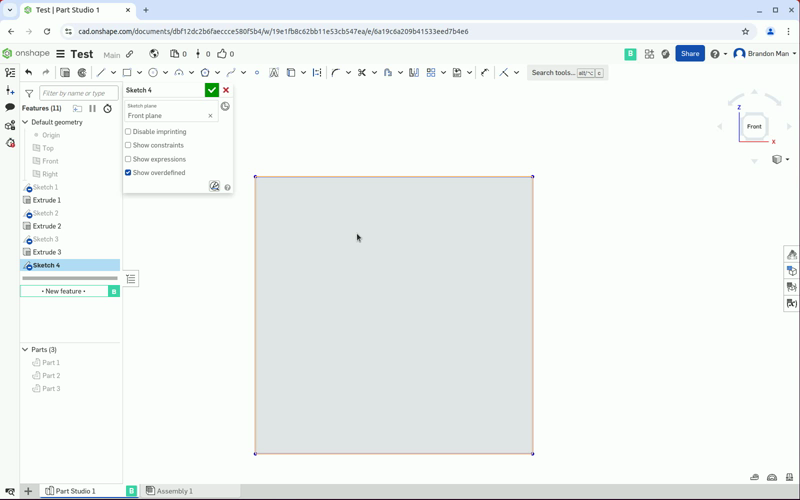
click(357, 233)
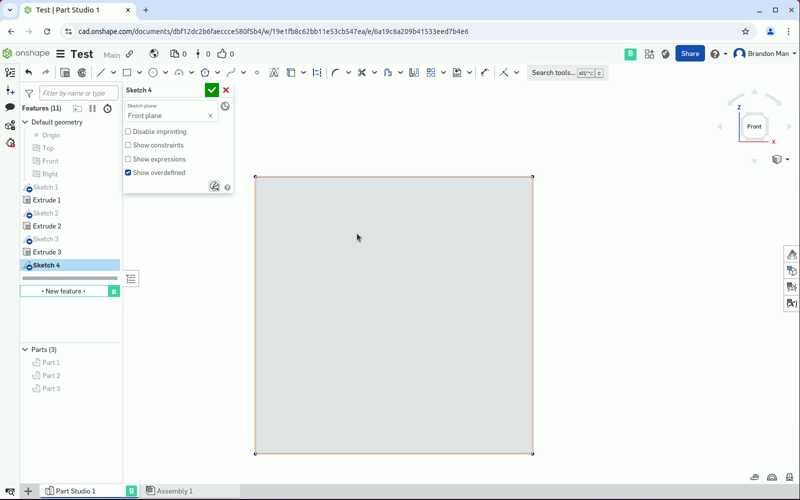
scroll(-6)
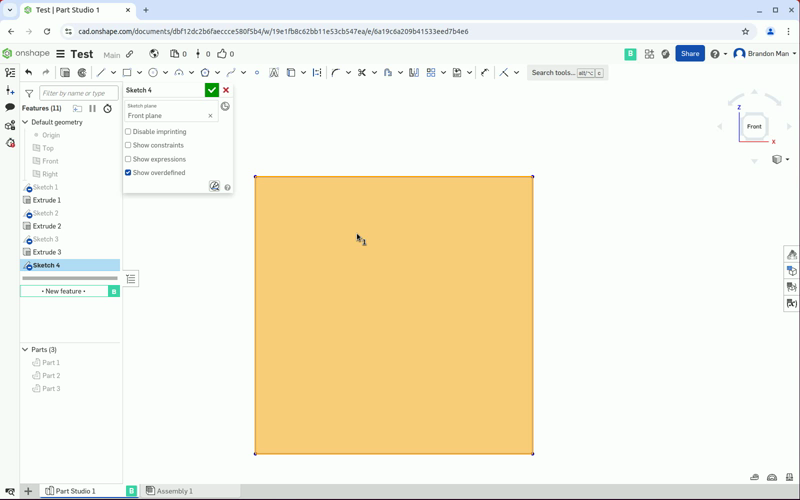
scroll(-6)
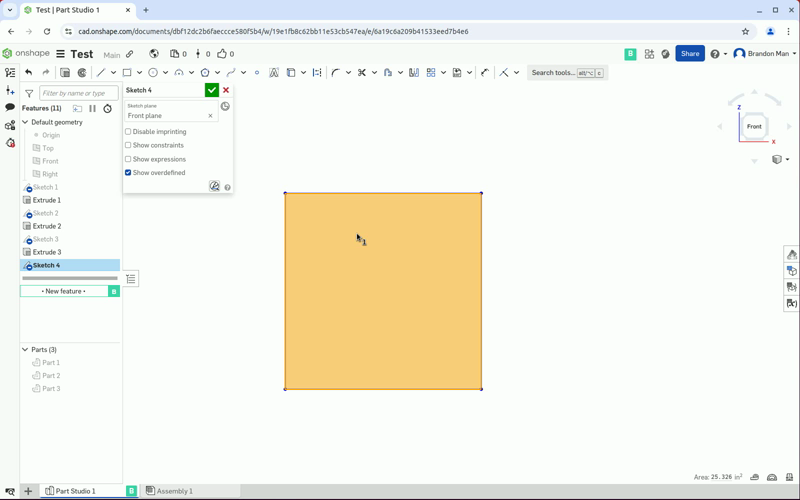
scroll(-6)
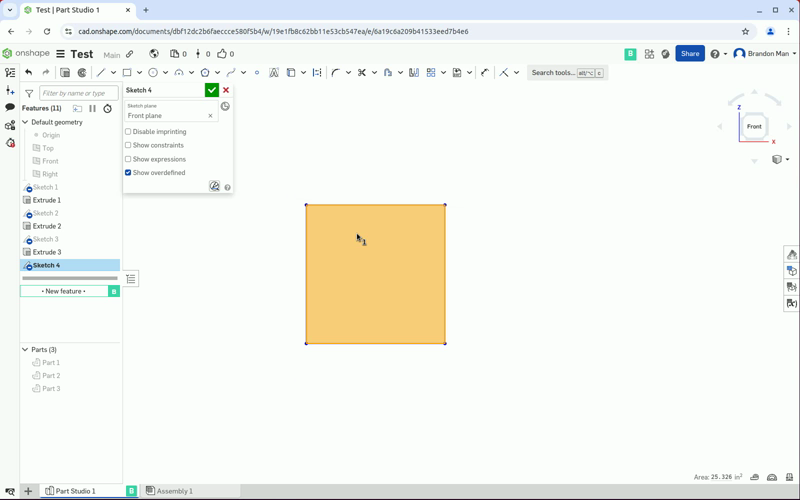
scroll(-6)
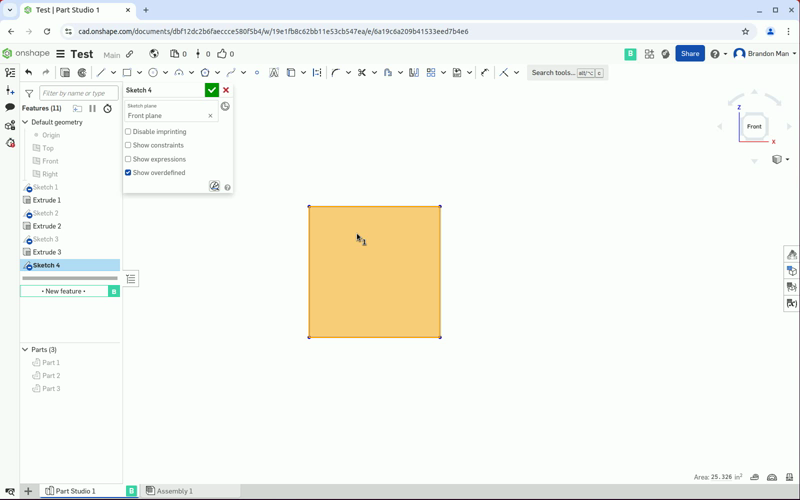
scroll(-6)
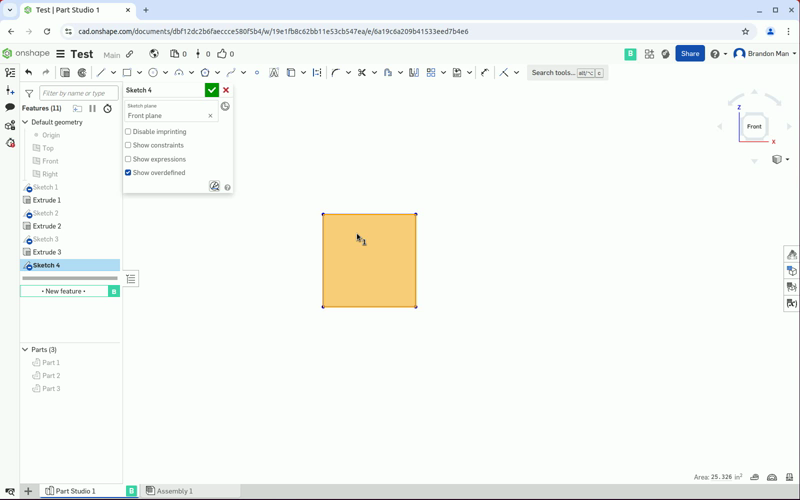
scroll(-6)
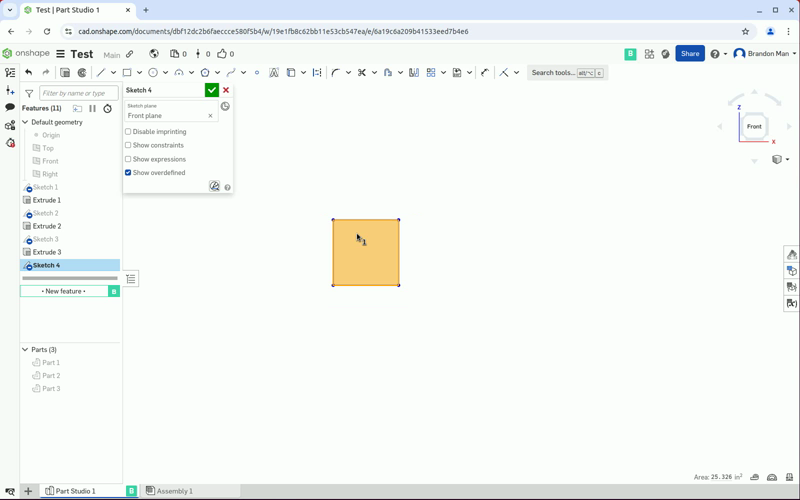
scroll(-6)
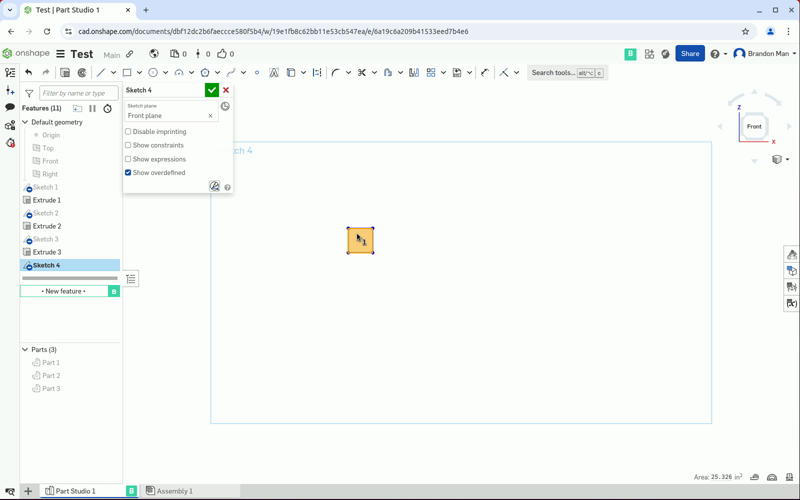
mouse_move(73, 352)
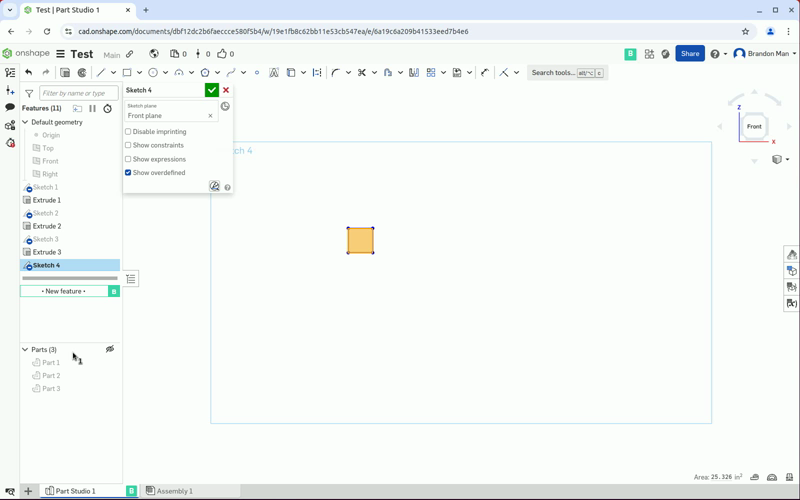
key(shift+y)
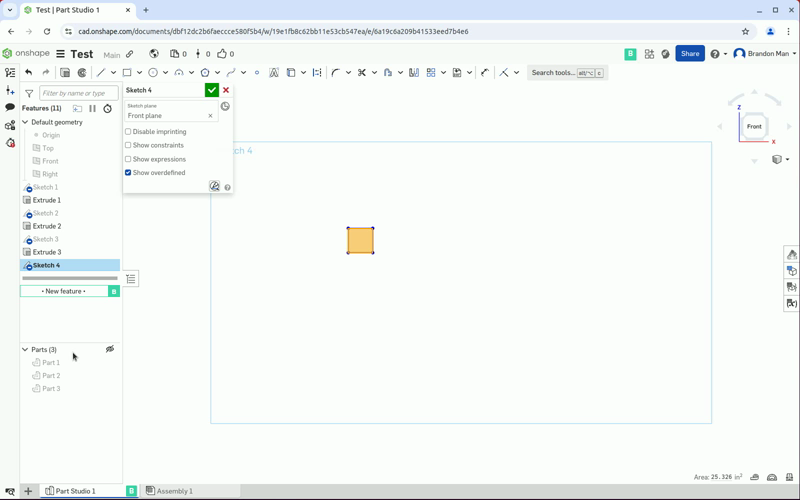
key(shift+e)
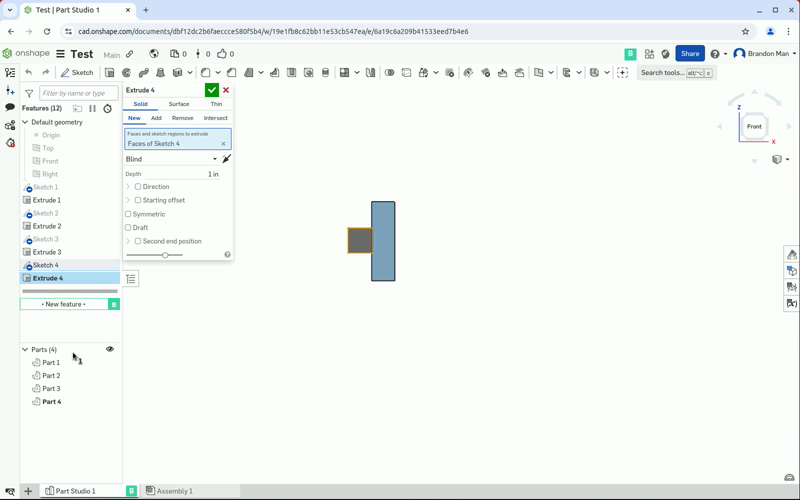
mouse_move(143, 106)
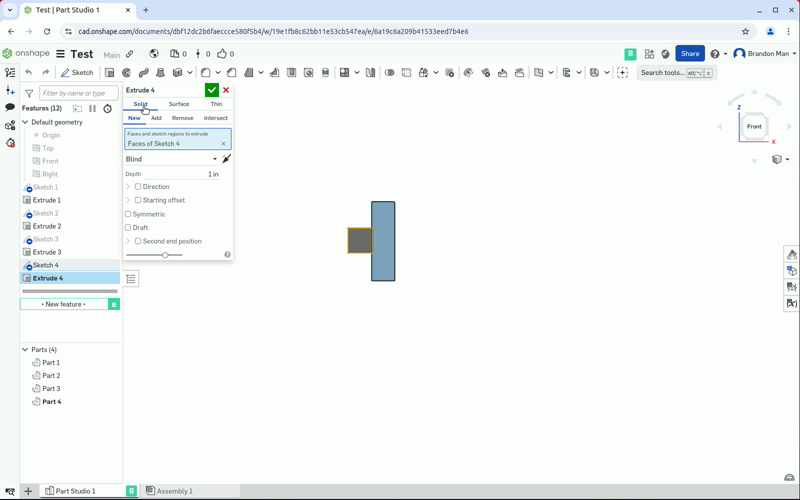
click(143, 106)
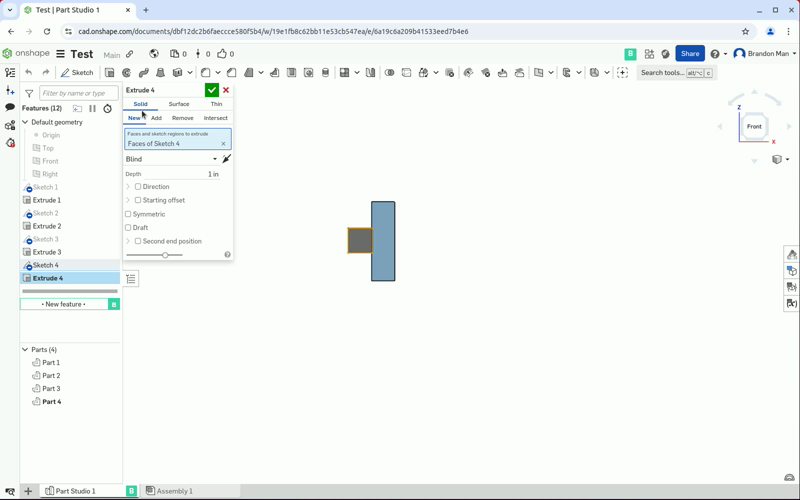
mouse_move(137, 120)
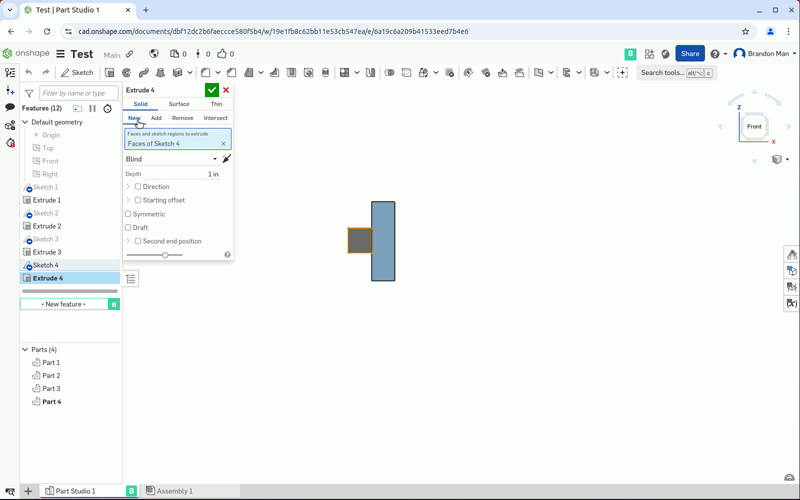
click(137, 120)
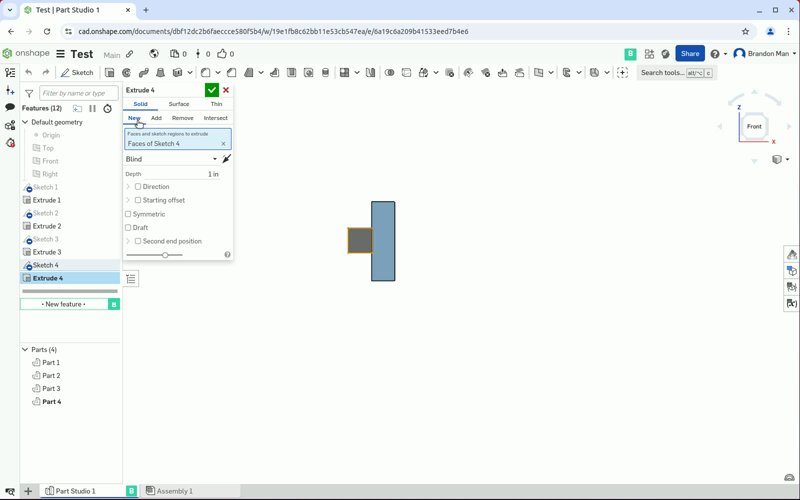
key(tab, 4)
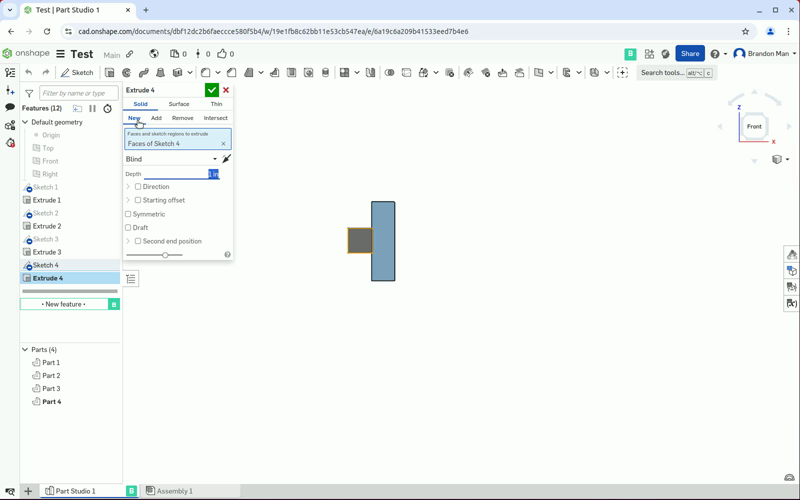
text(6.258)
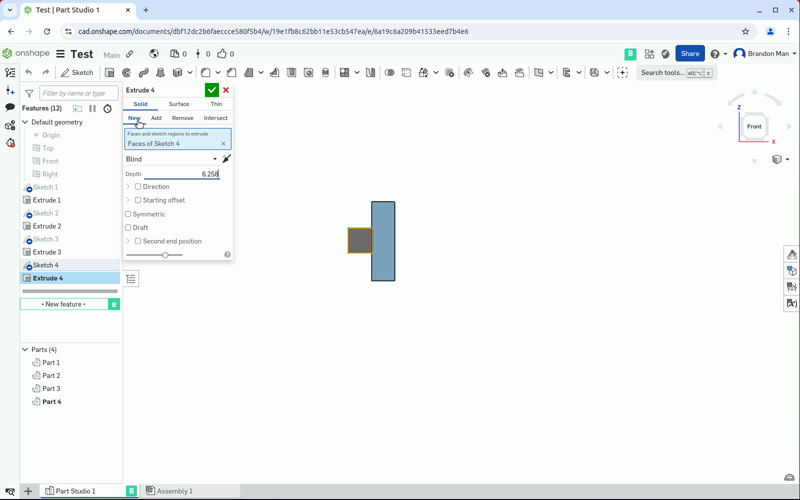
key(tab, 3)
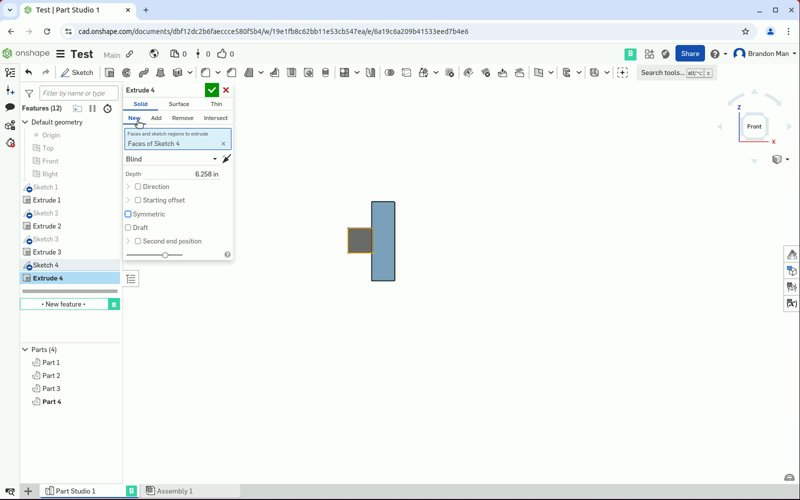
key(space)
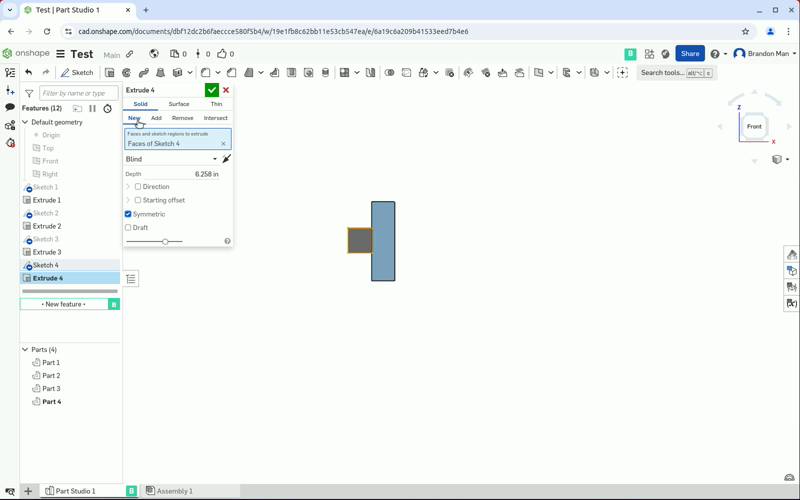
key(enter)
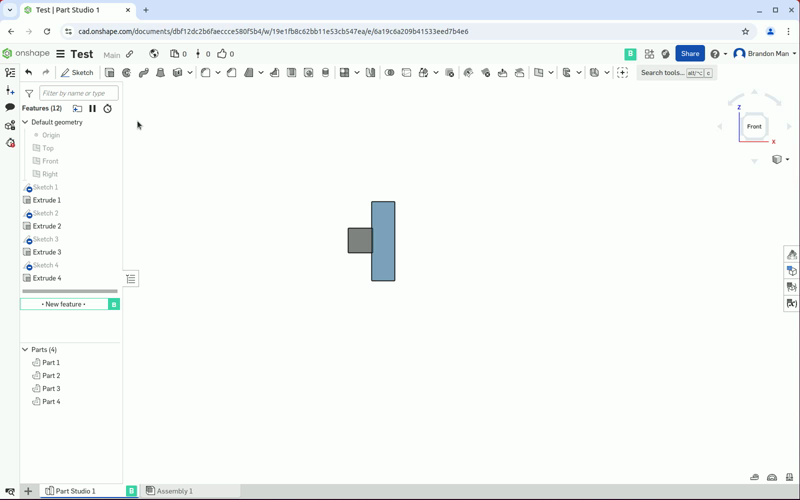
key(shift+h)
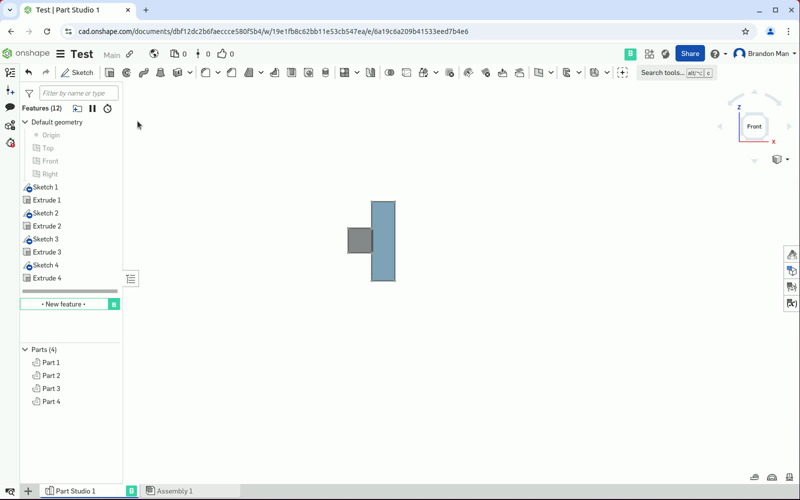
key(shift+h)
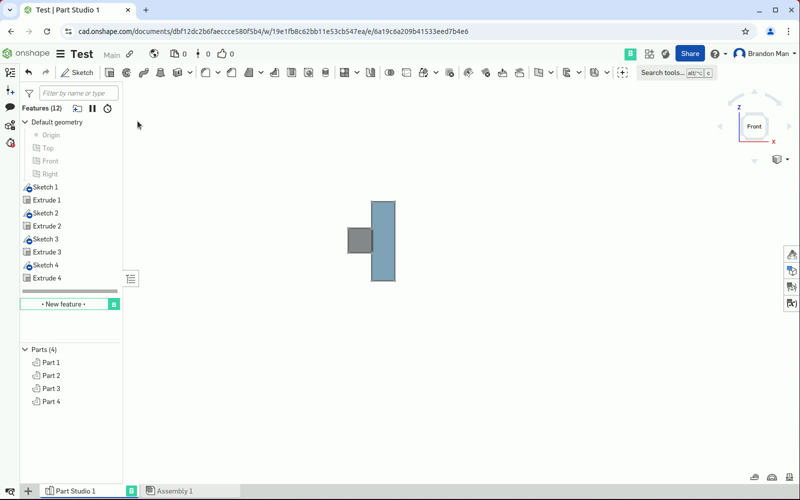
key(shift+7)
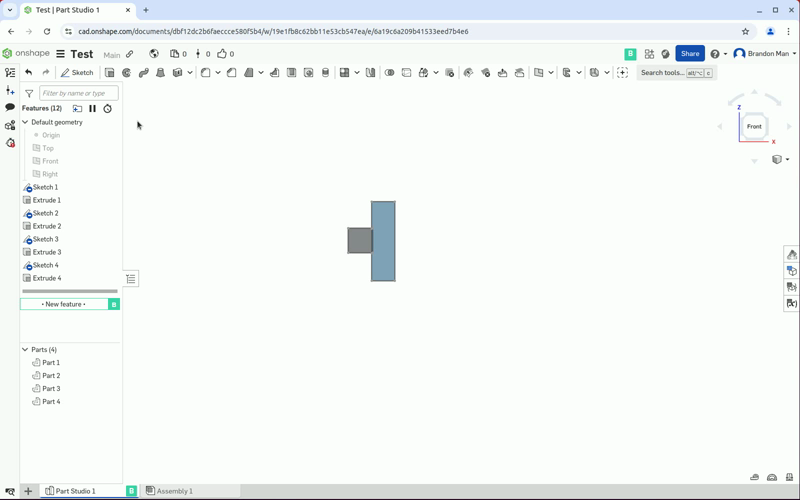
key(left, 2)
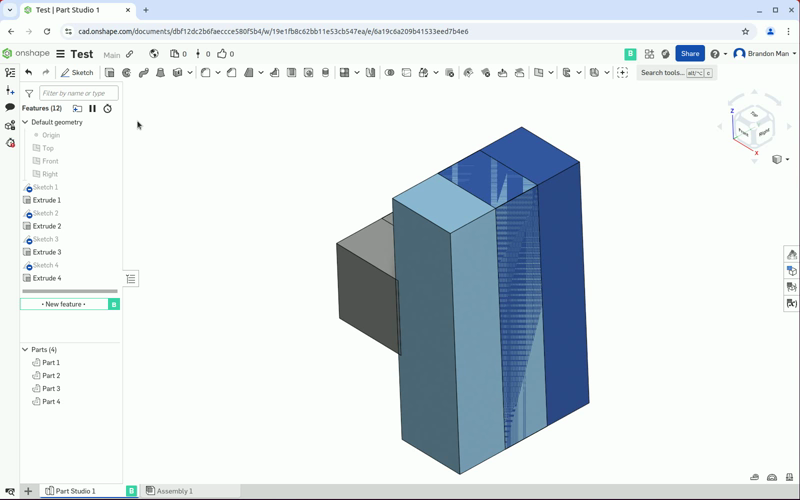
key(down, 2)
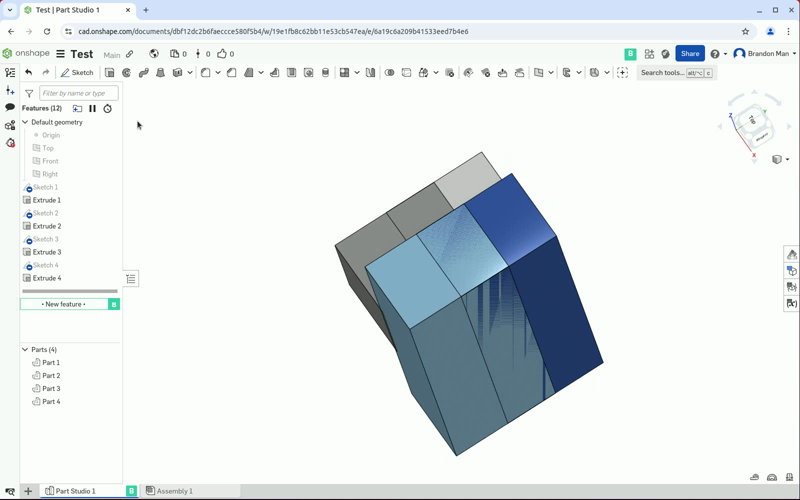
key(up, 2)
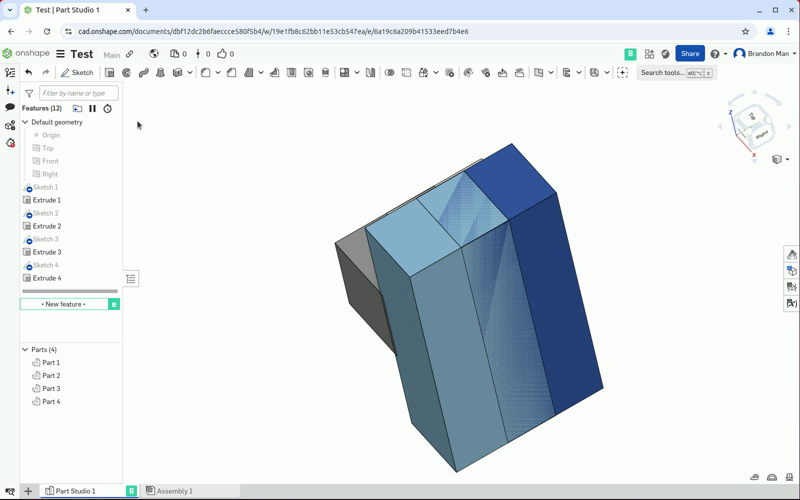
key(right, 2)
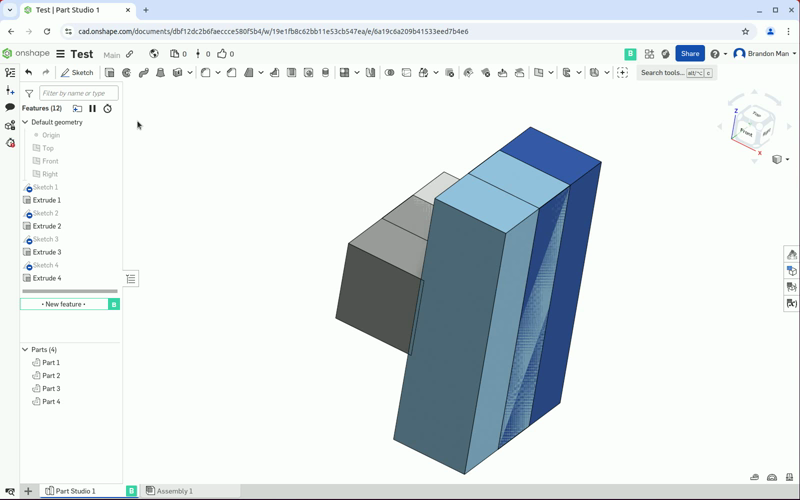
mouse_move(73, 189)
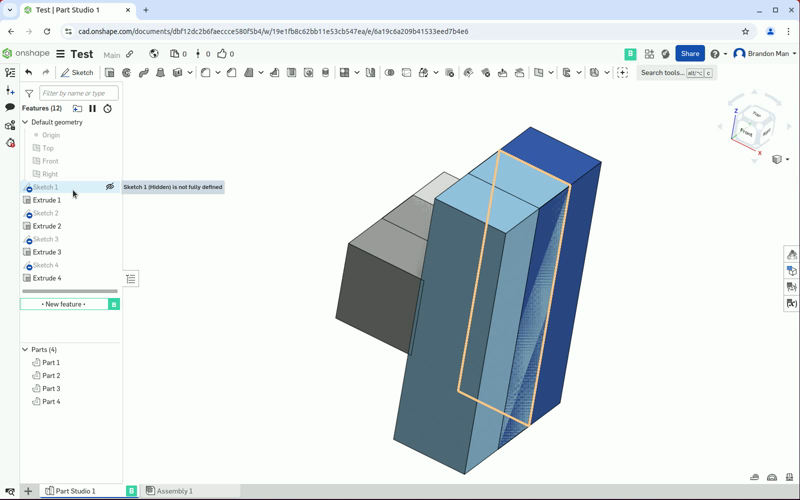
click(73, 189)